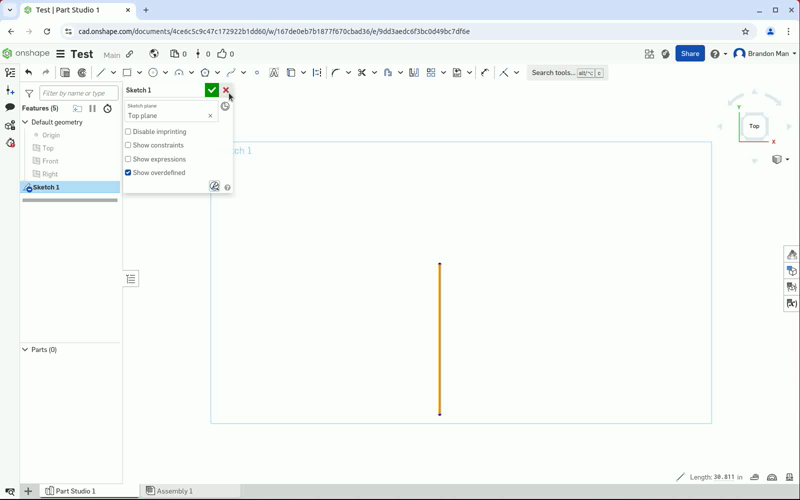
key(shift+h)
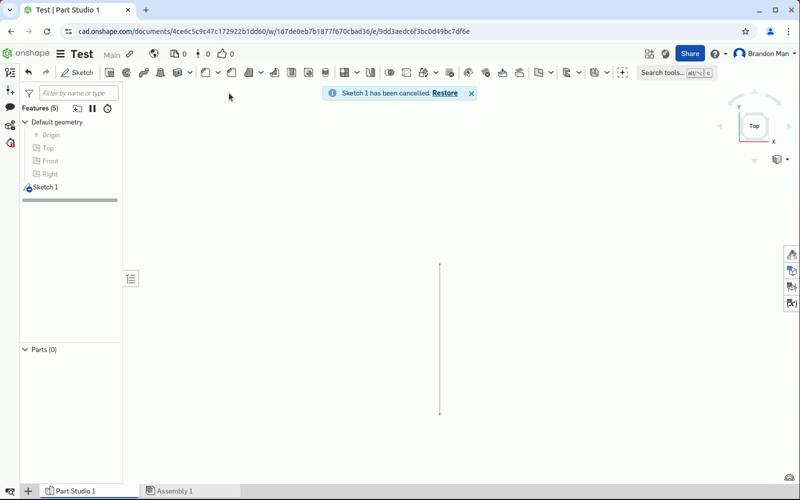
key(shift+s)
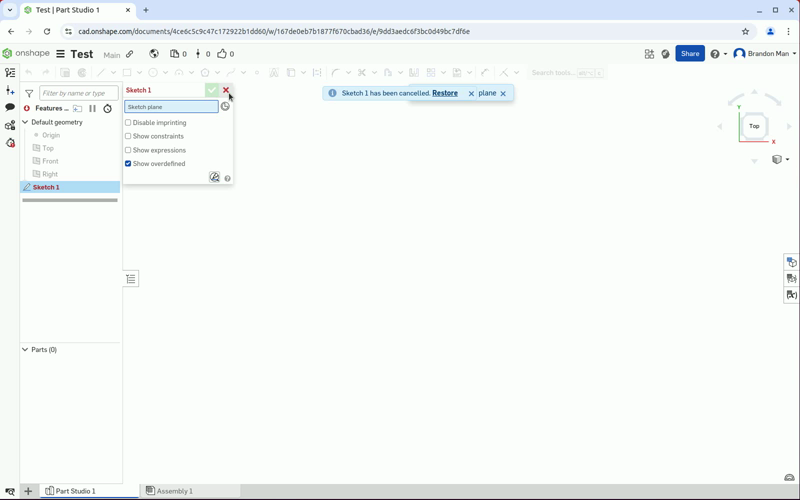
mouse_move(73, 150)
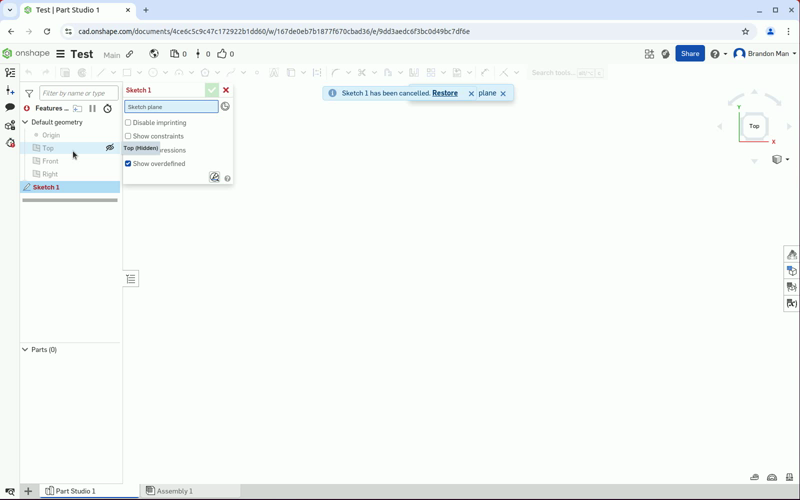
click(73, 150)
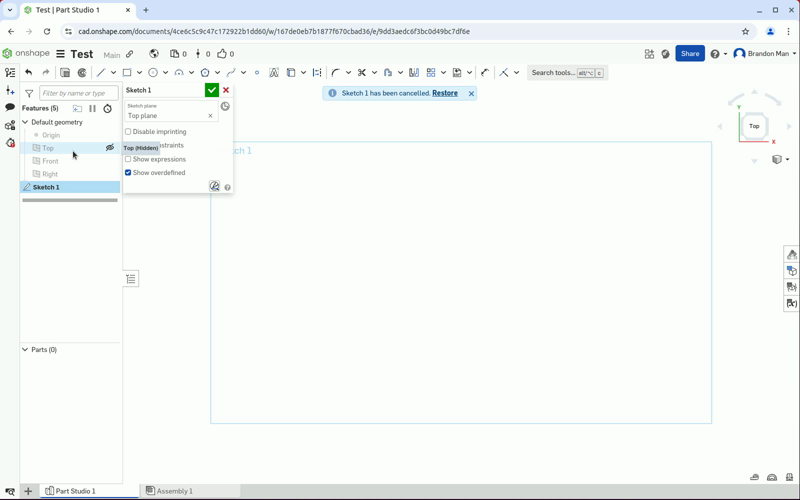
mouse_move(73, 352)
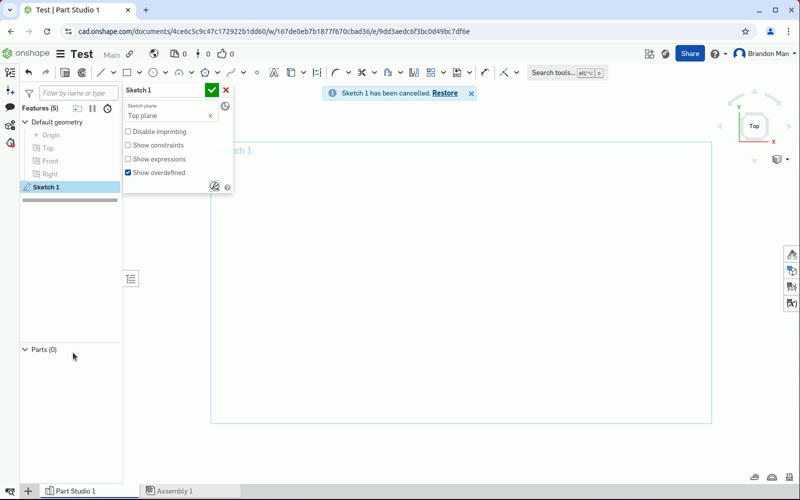
key(y)
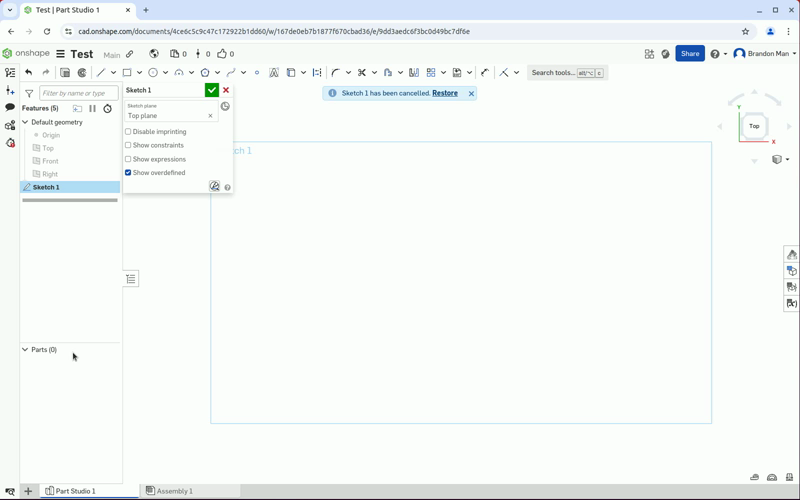
key(c)
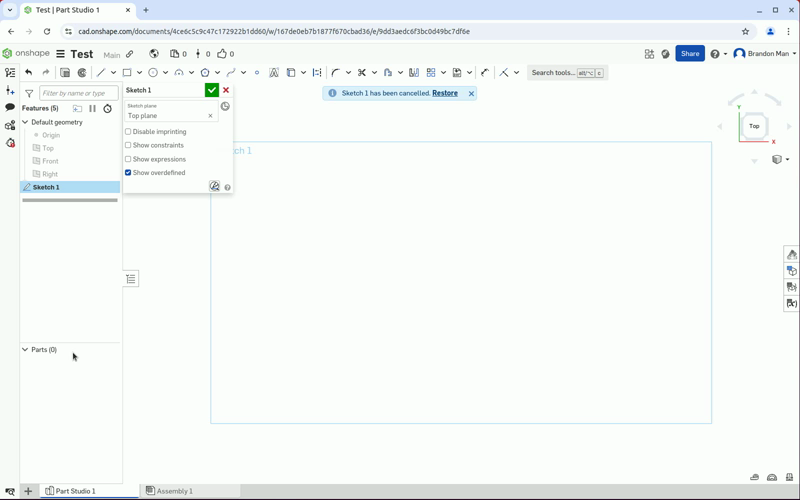
key_down(shift)
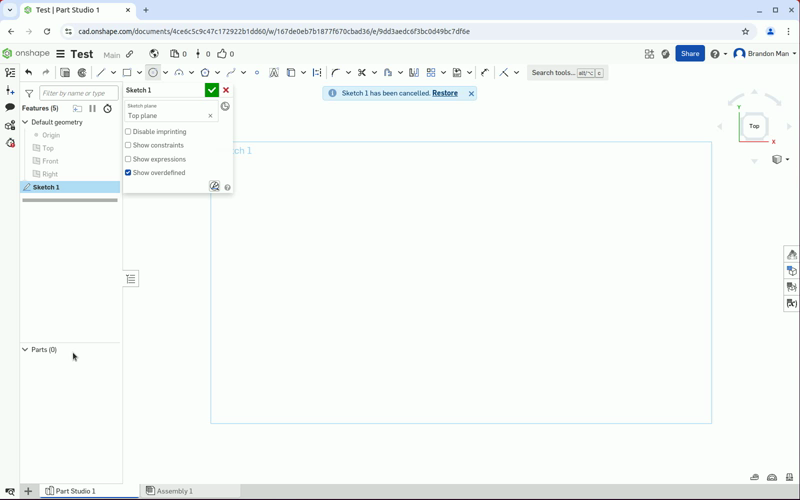
mouse_move(461, 282)
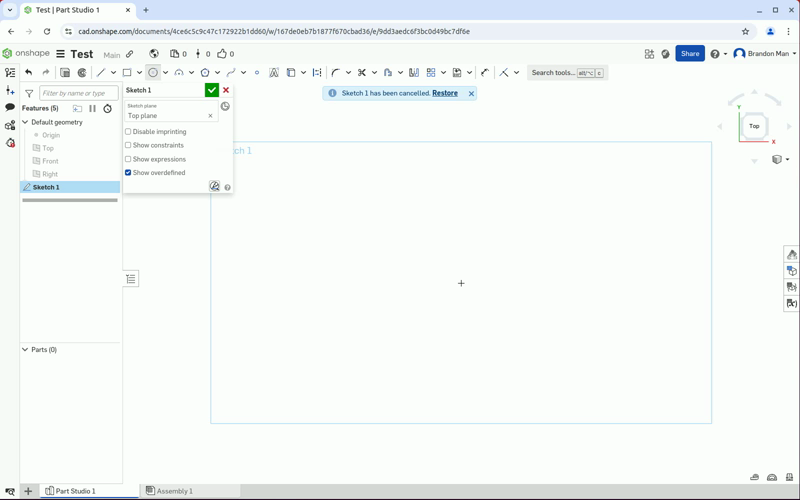
click(461, 282)
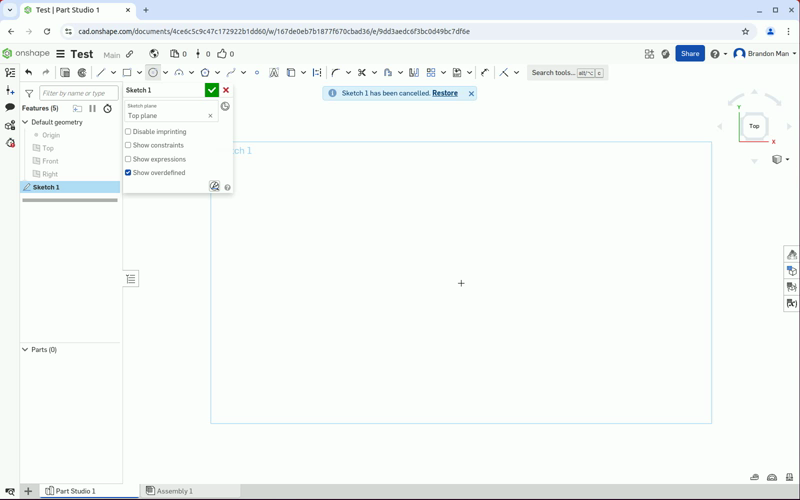
key_up(shift)
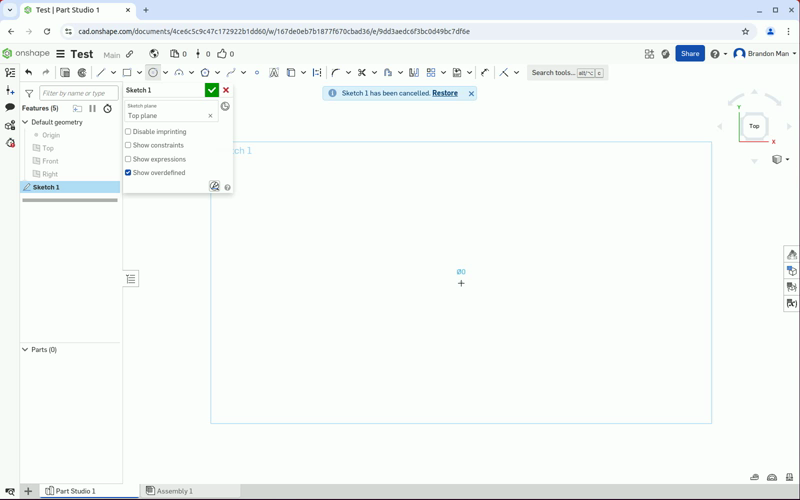
mouse_move(572, 282)
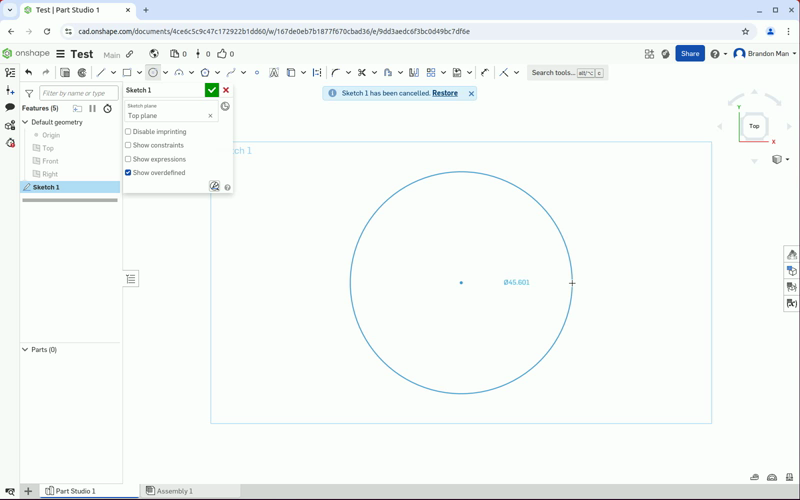
click(572, 282)
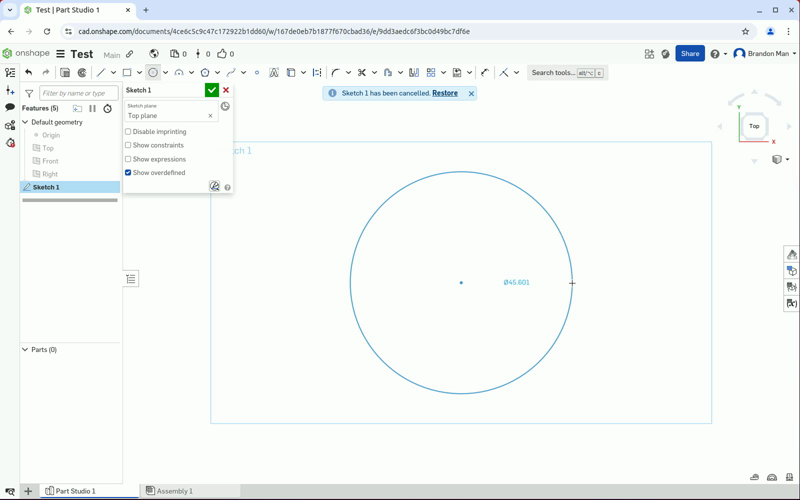
key(esc)
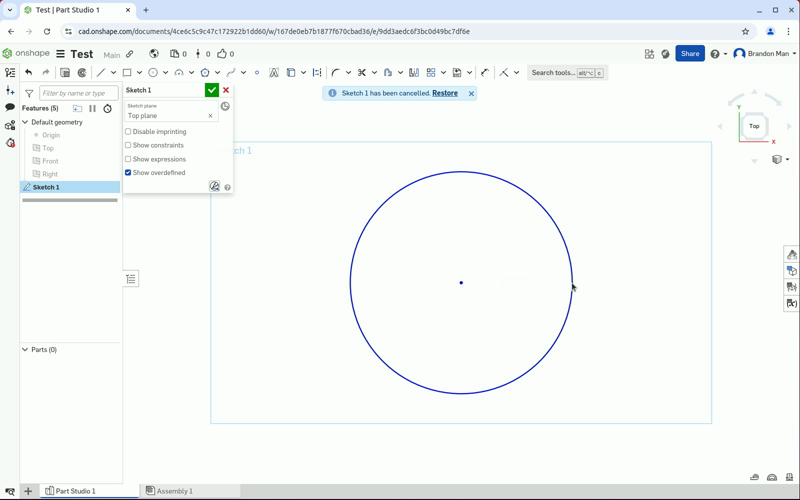
mouse_move(428, 353)
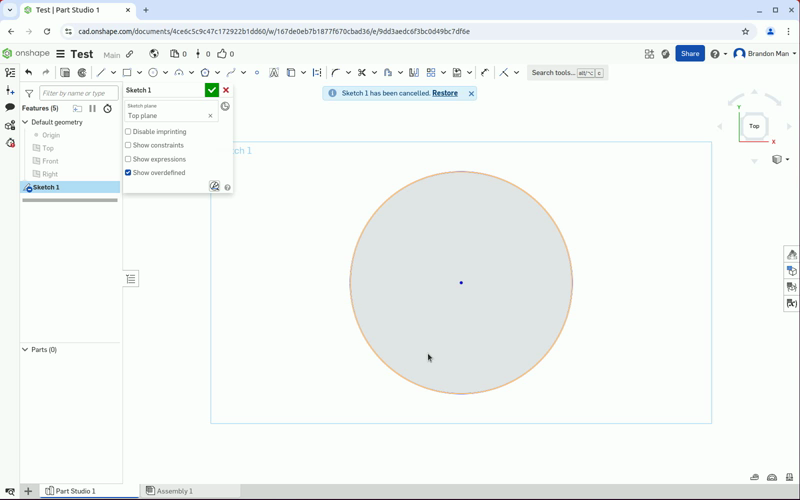
click(428, 353)
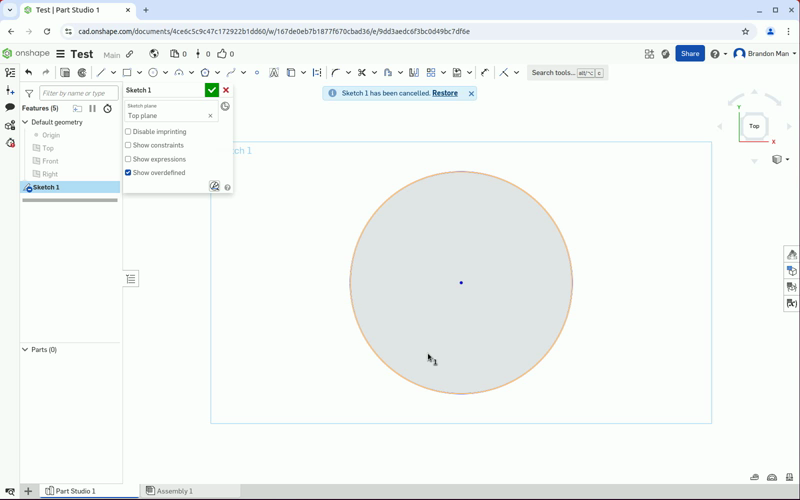
mouse_move(73, 352)
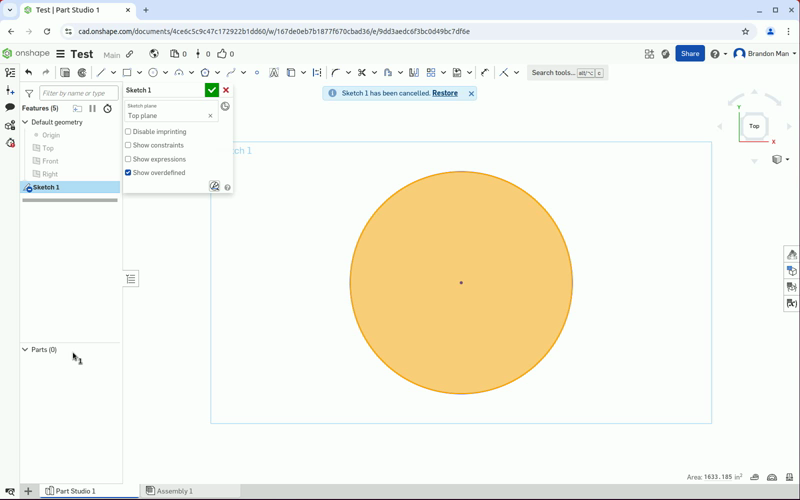
key(shift+y)
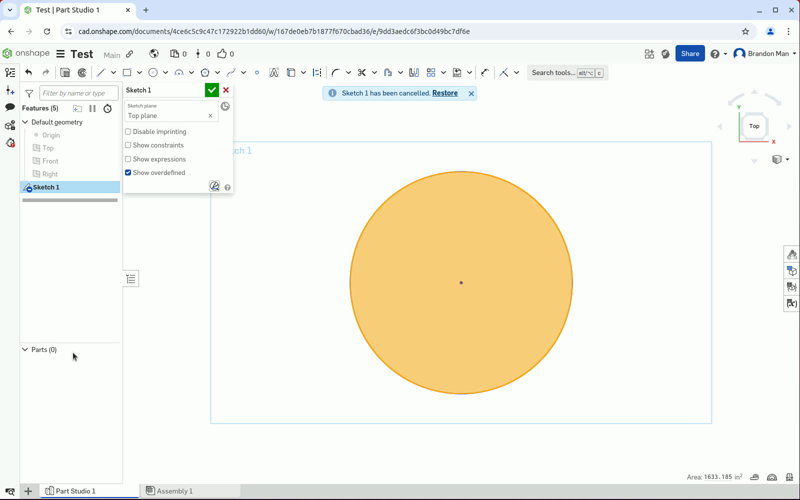
key(shift+e)
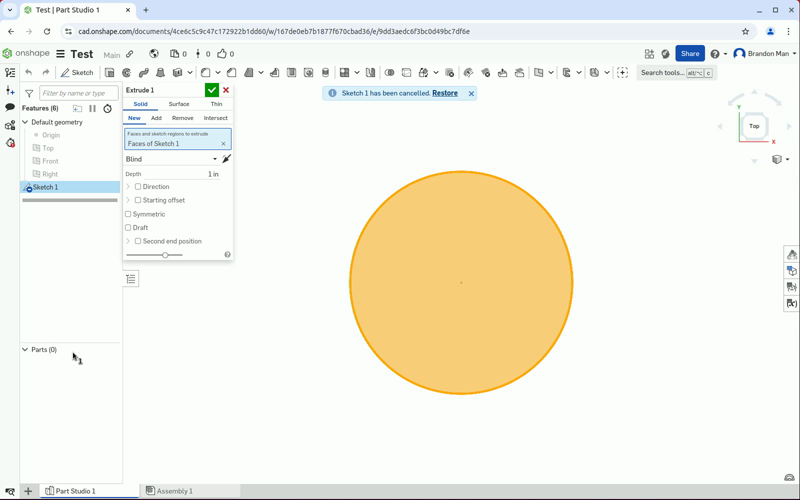
mouse_move(143, 106)
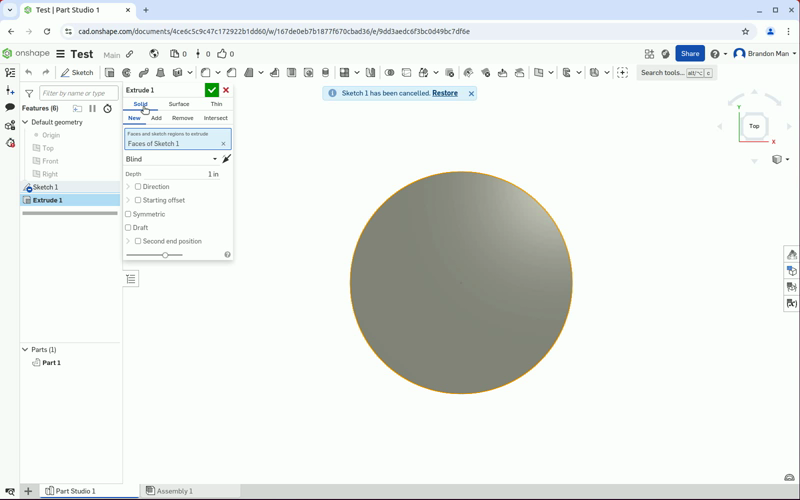
click(143, 106)
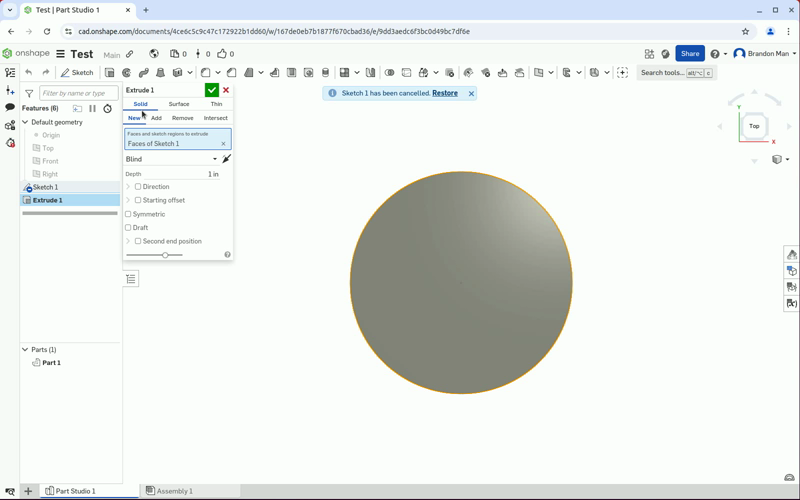
mouse_move(137, 120)
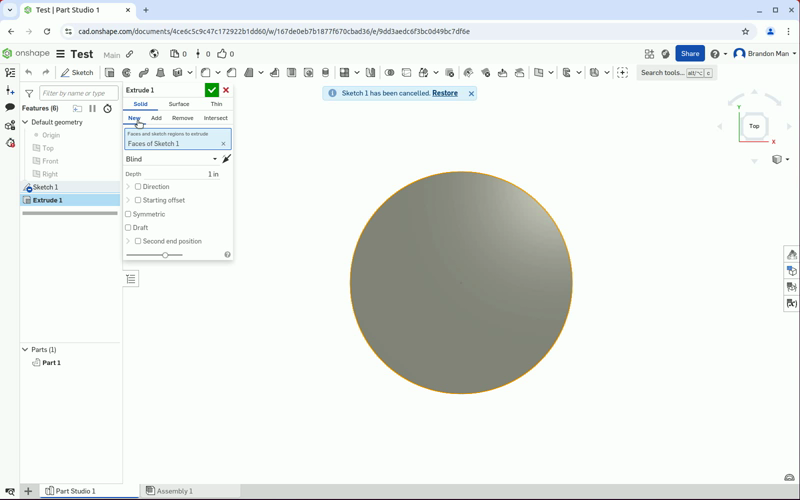
click(137, 120)
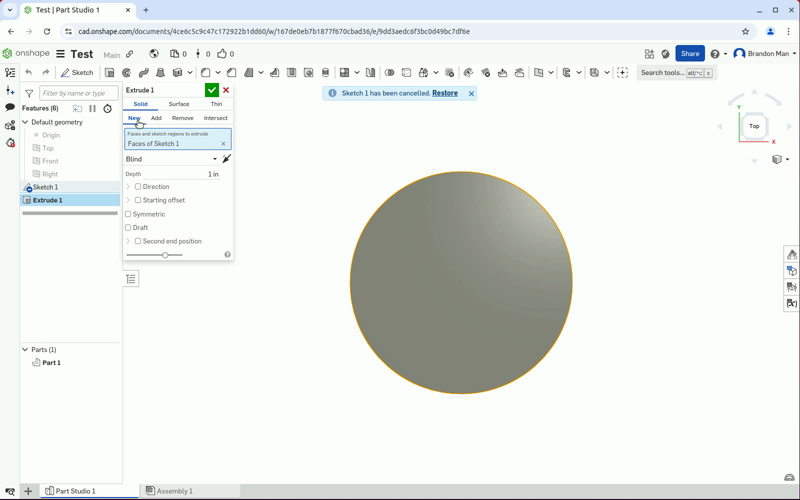
key(tab, 4)
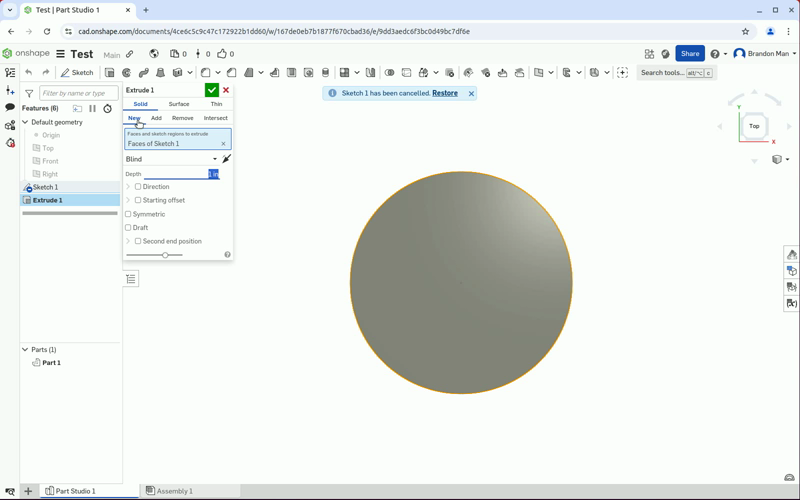
text(3.129)
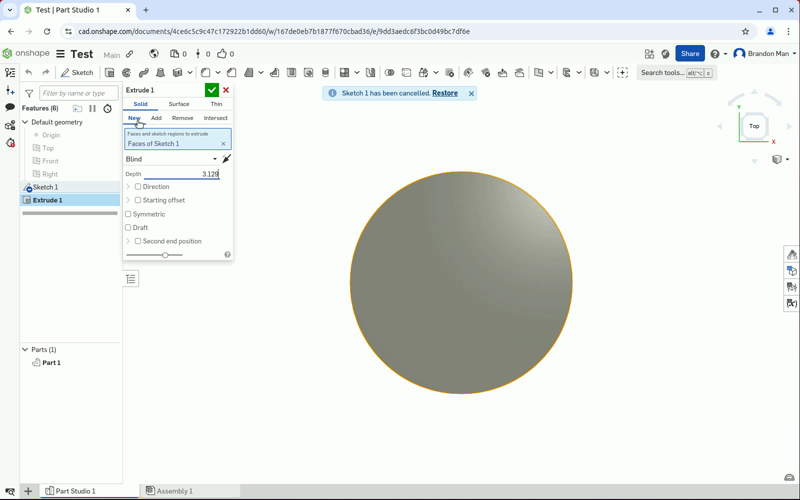
key(enter)
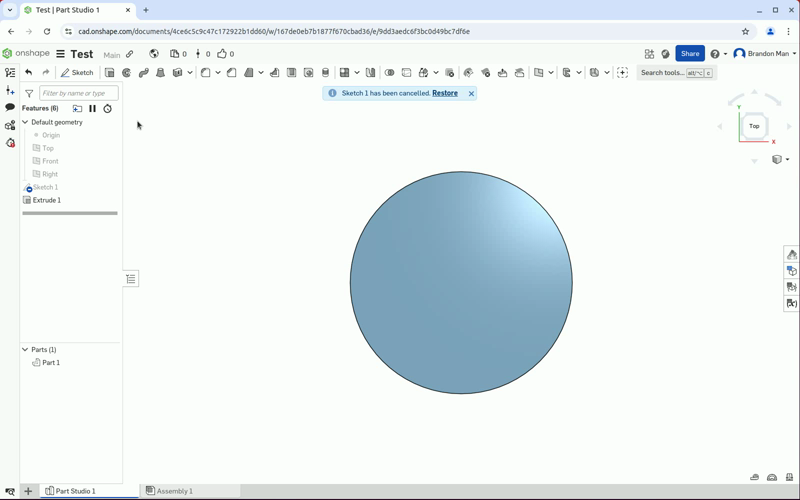
key(shift+h)
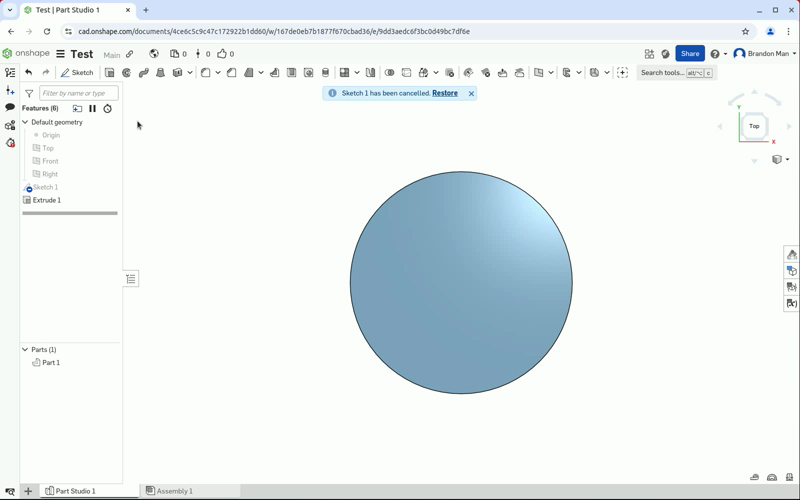
key(shift+h)
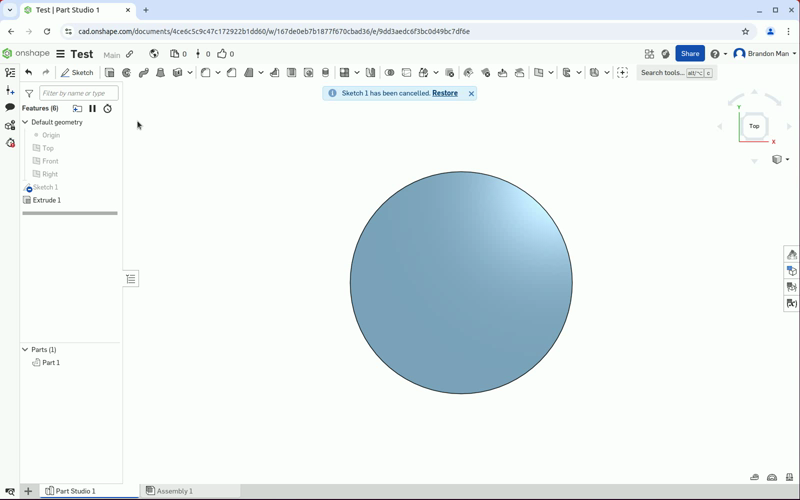
mouse_move(73, 189)
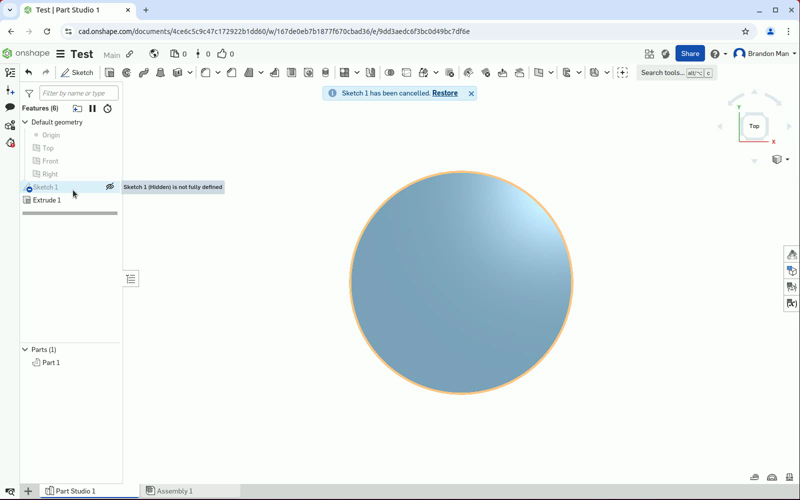
click(73, 189)
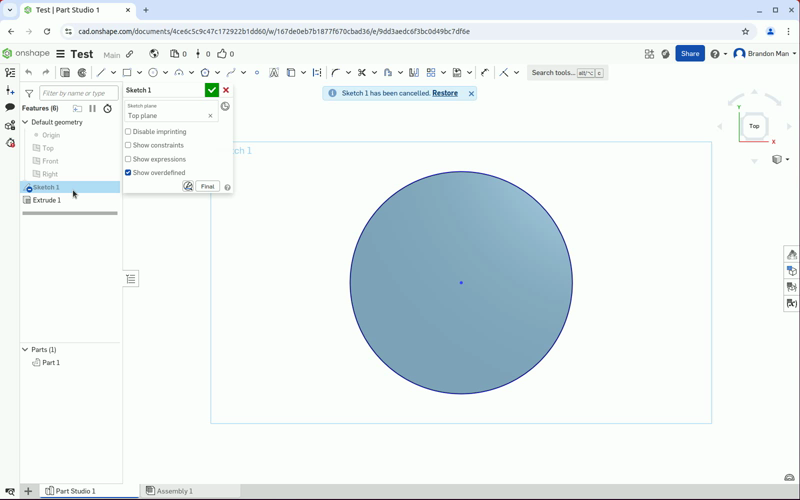
mouse_move(229, 92)
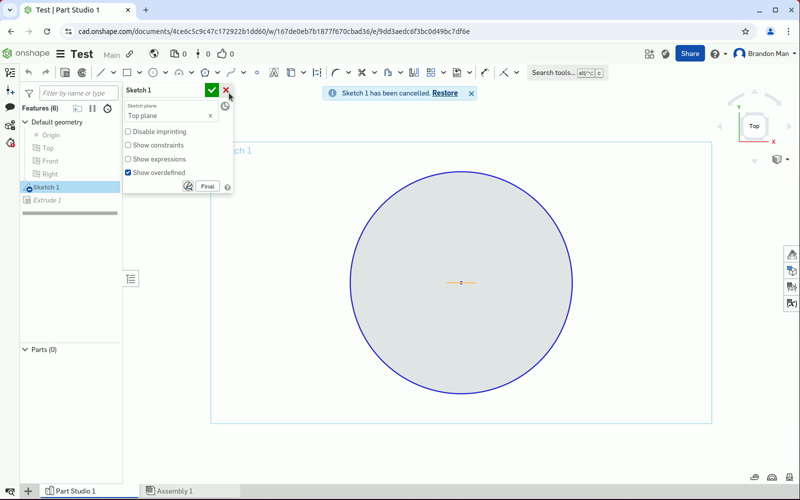
click(229, 92)
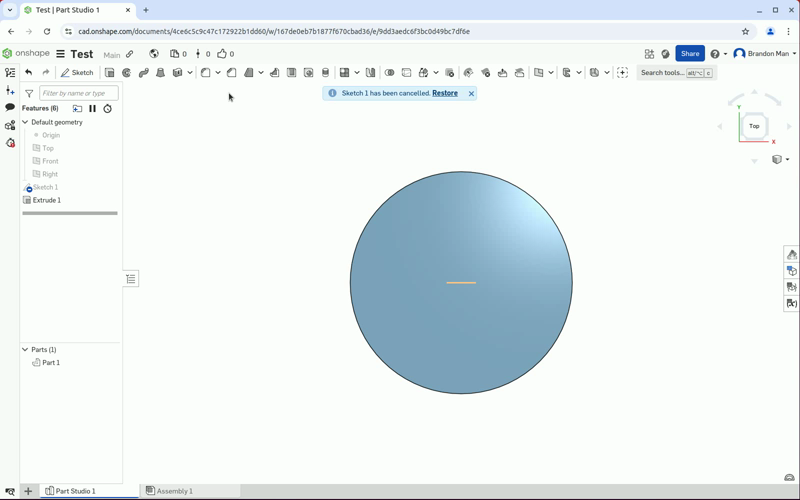
mouse_move(541, 75)
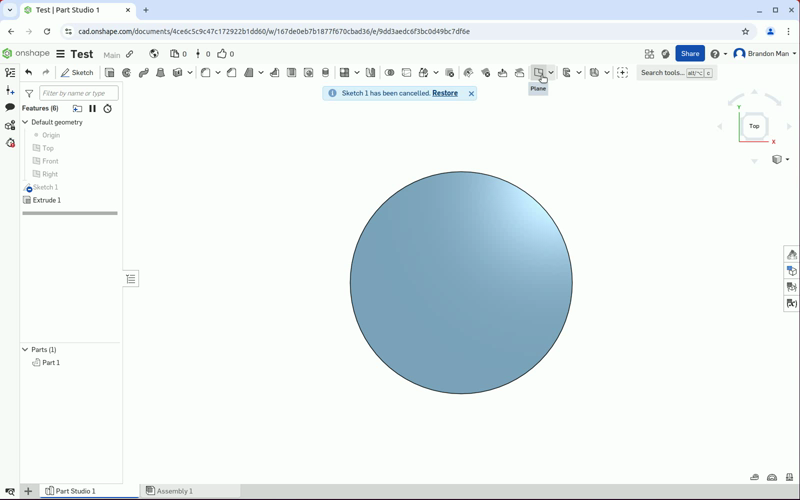
click(541, 75)
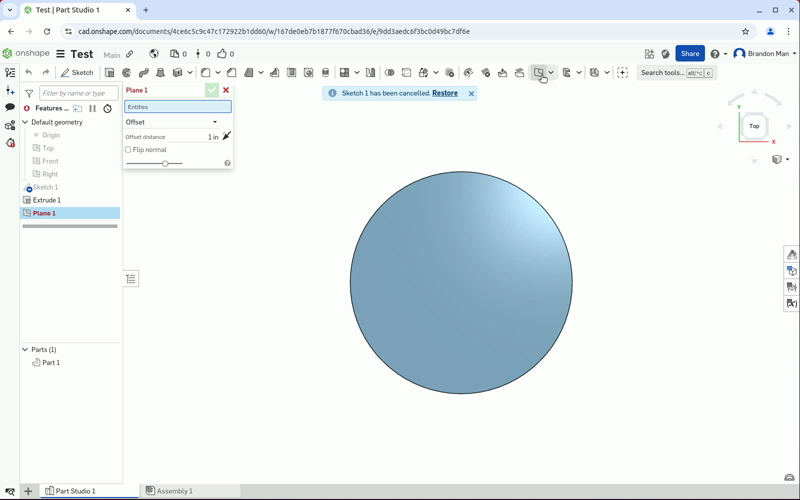
mouse_move(73, 150)
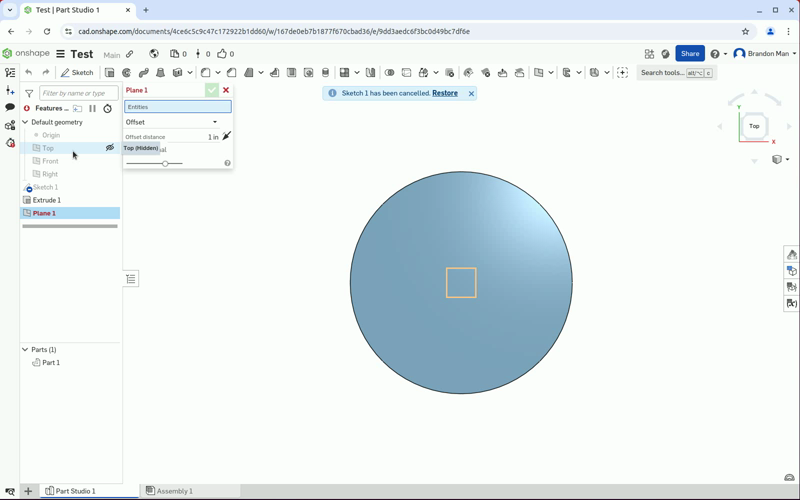
click(73, 150)
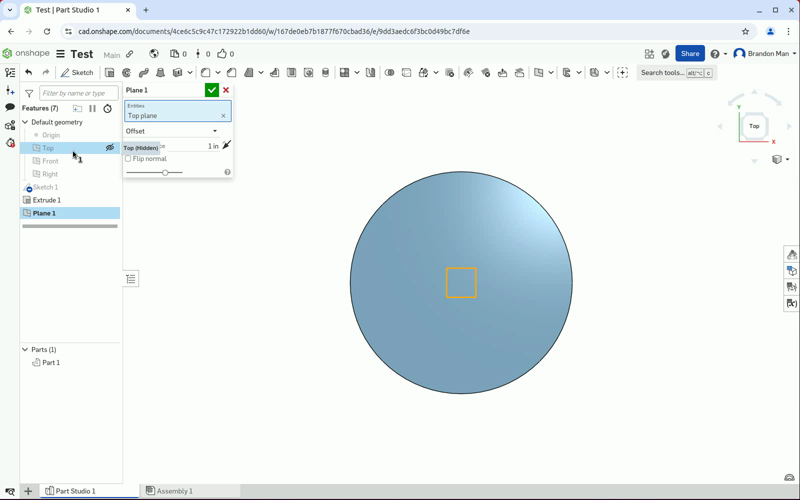
key(tab, 2)
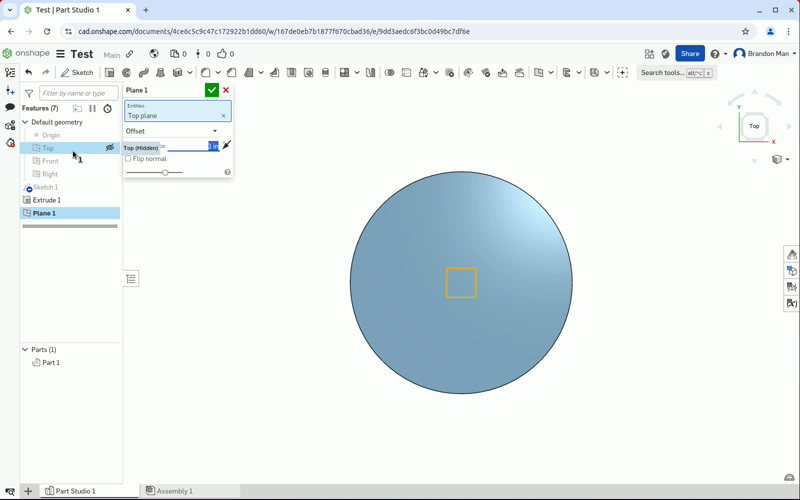
text(3.143)
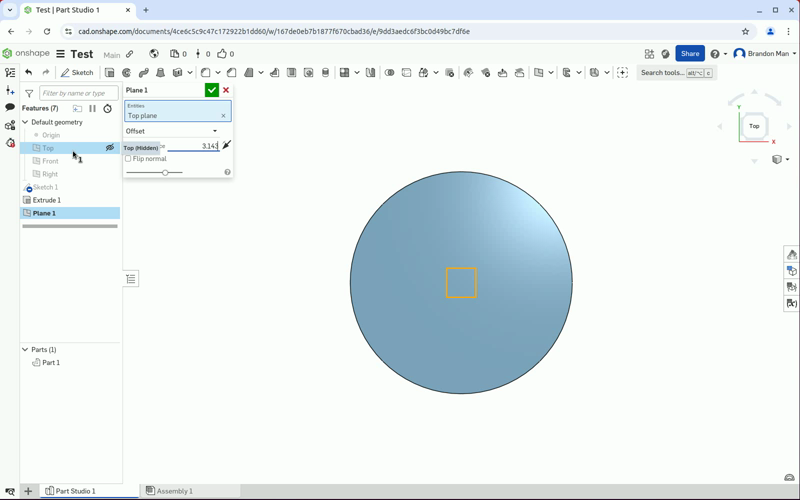
key(enter, 2)
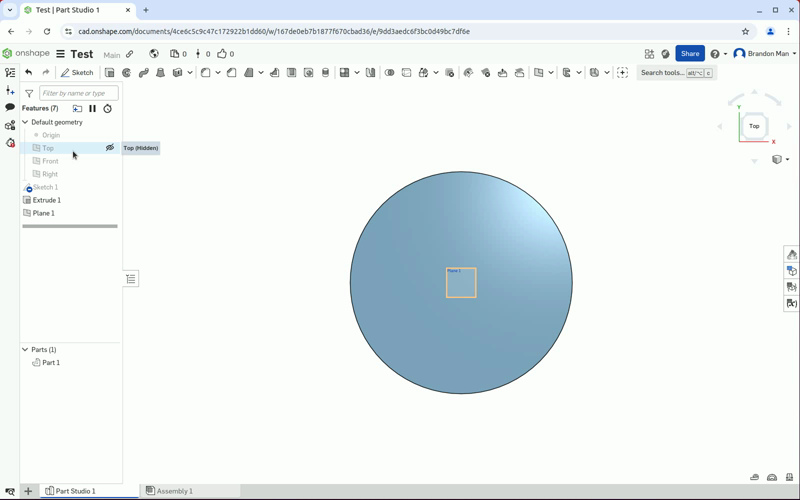
key(shift+s)
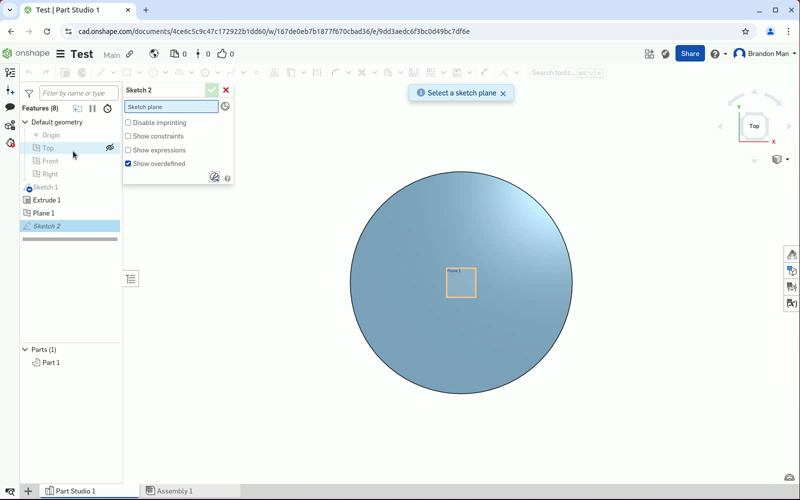
mouse_move(73, 215)
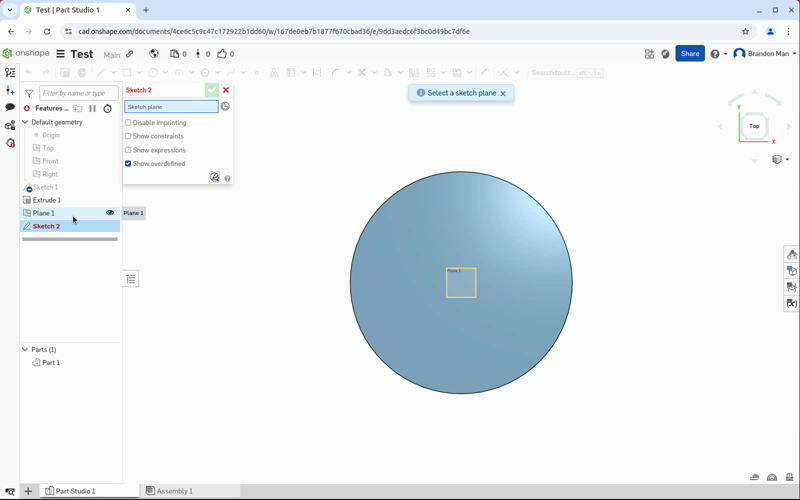
click(73, 215)
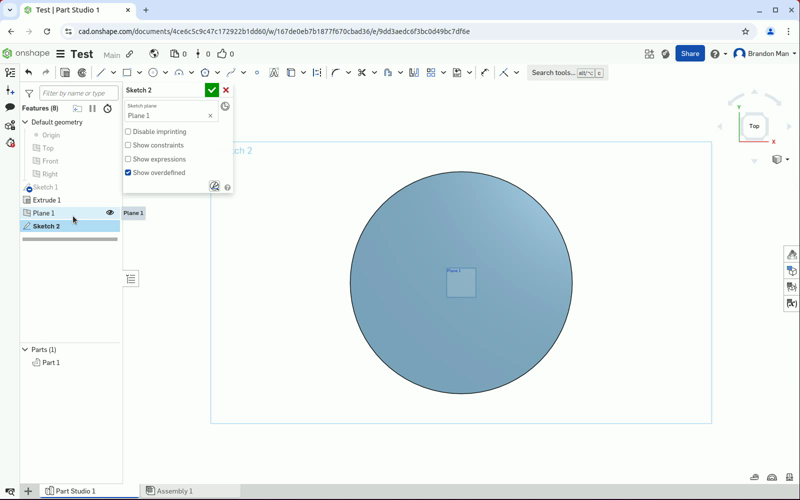
mouse_move(73, 352)
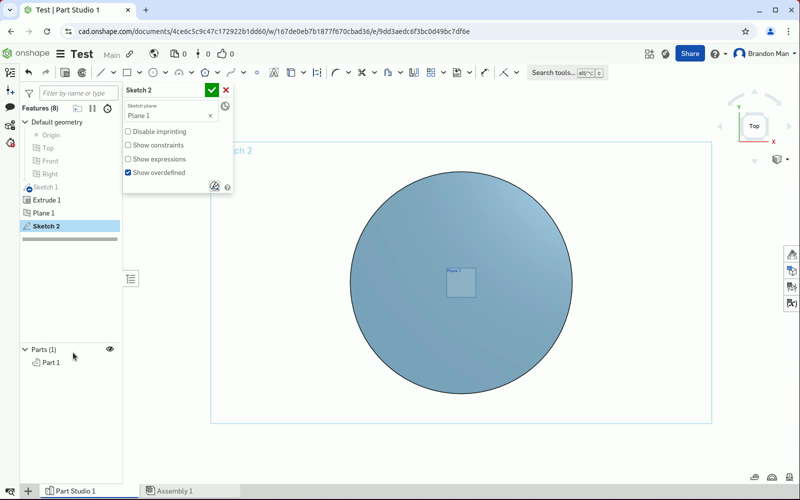
key(y)
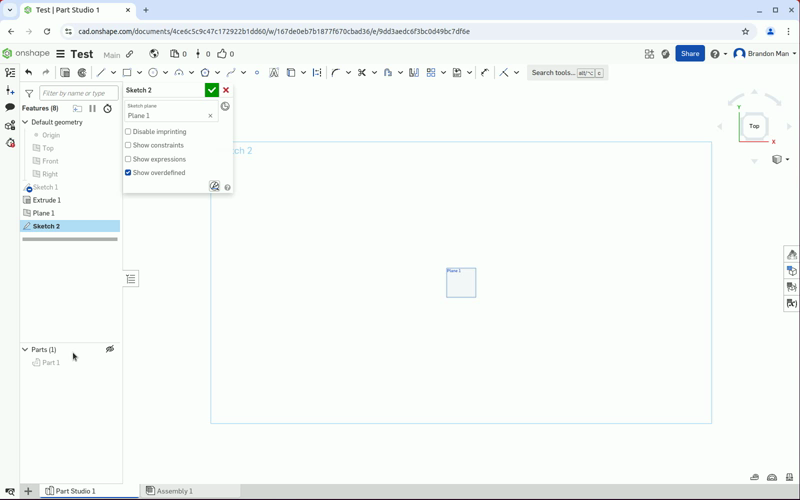
key(c)
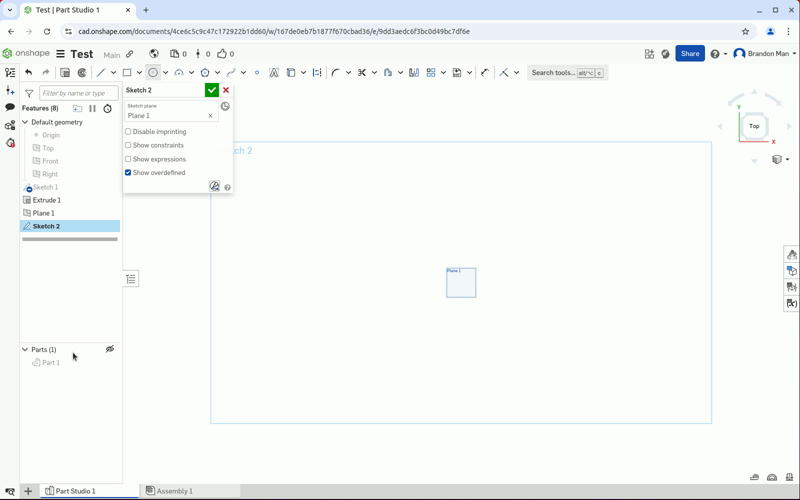
key_down(shift)
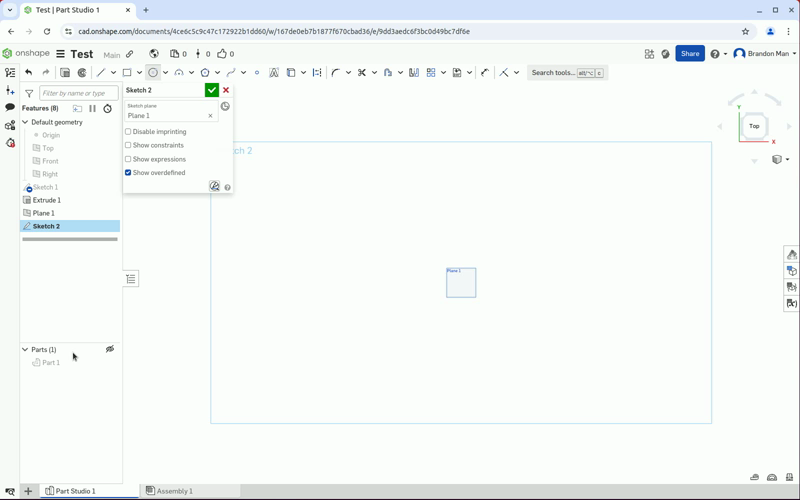
mouse_move(427, 337)
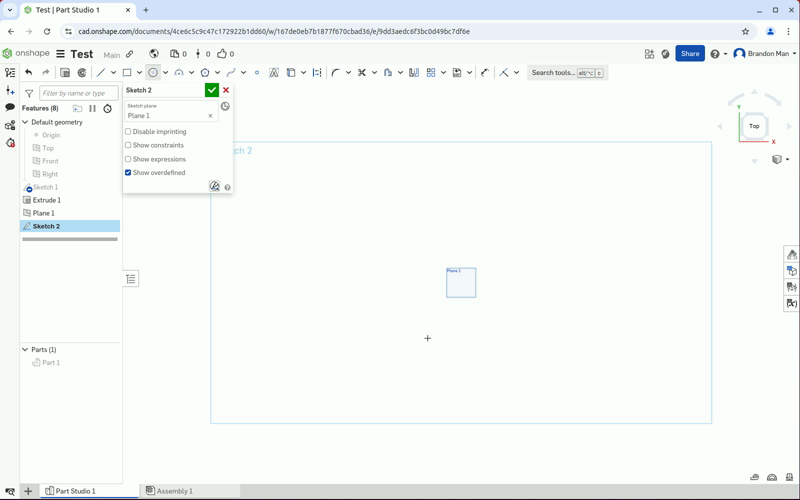
click(427, 337)
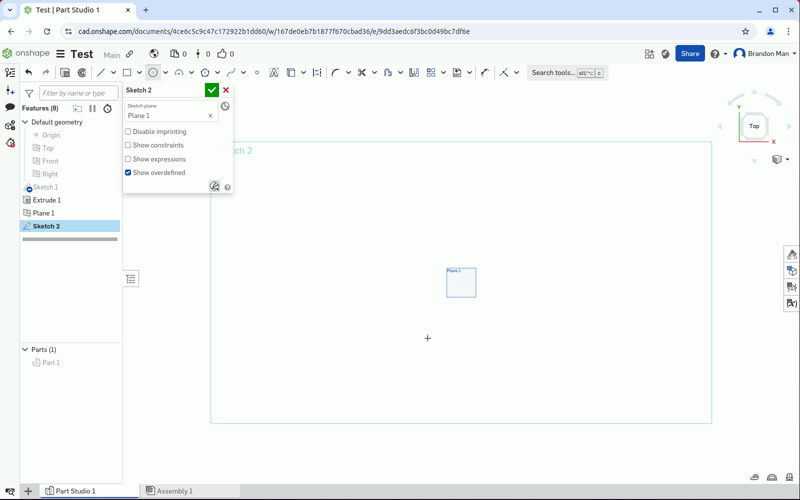
key_up(shift)
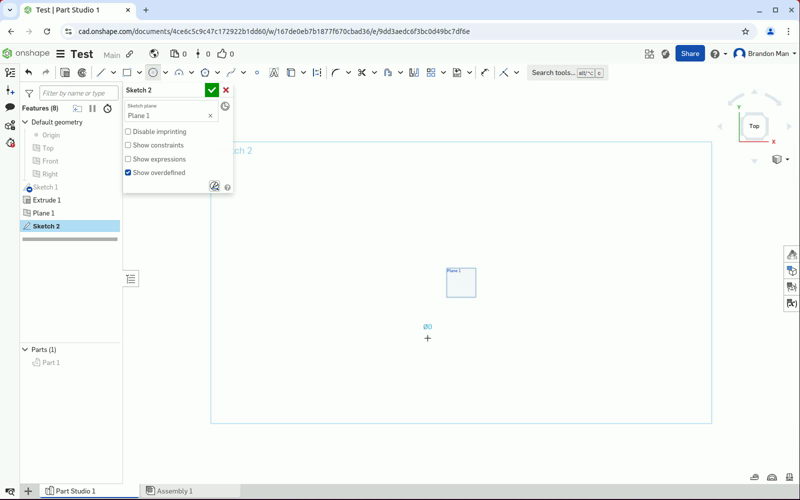
mouse_move(459, 337)
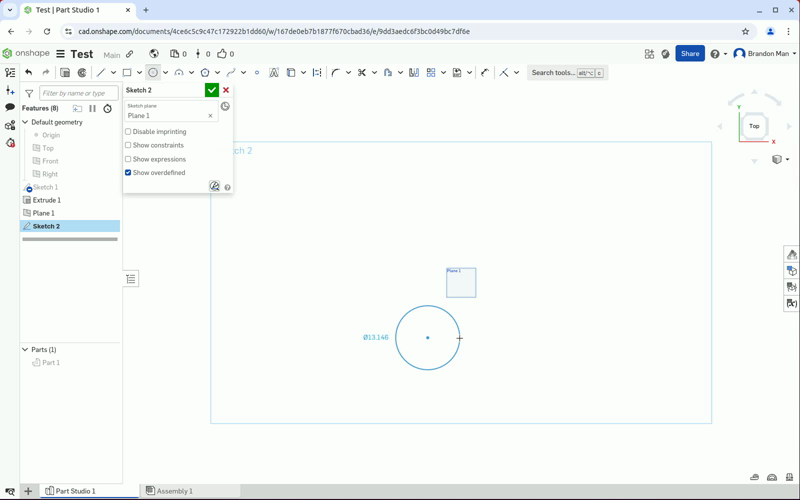
click(459, 337)
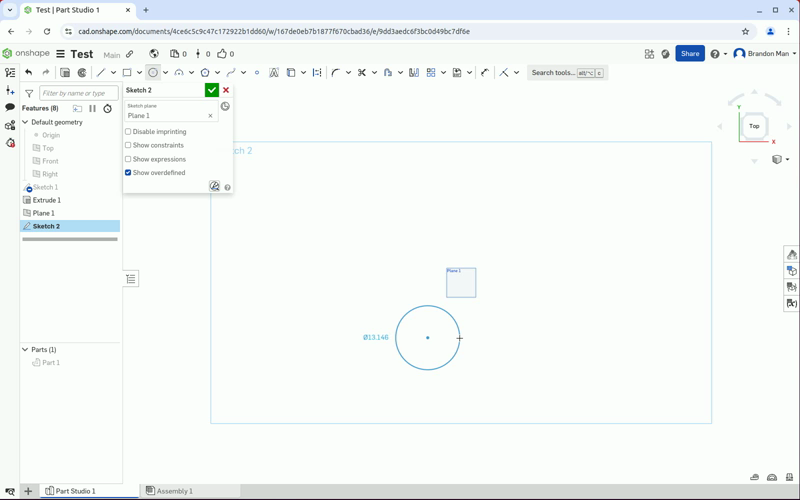
key(esc)
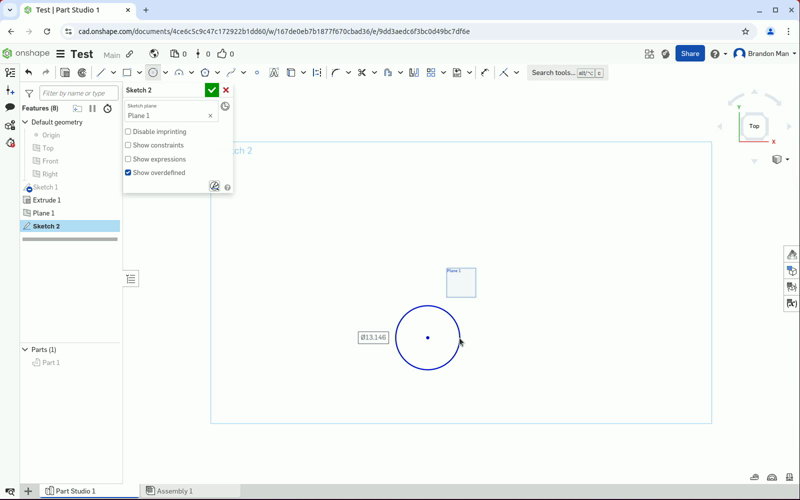
mouse_move(439, 321)
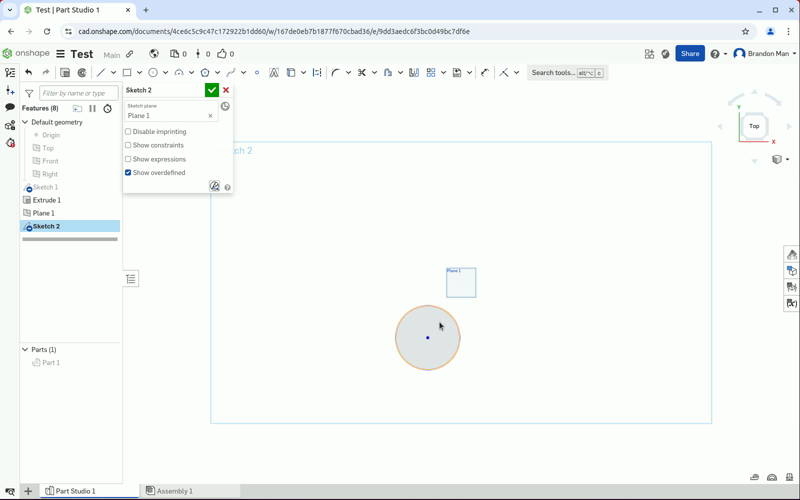
click(439, 321)
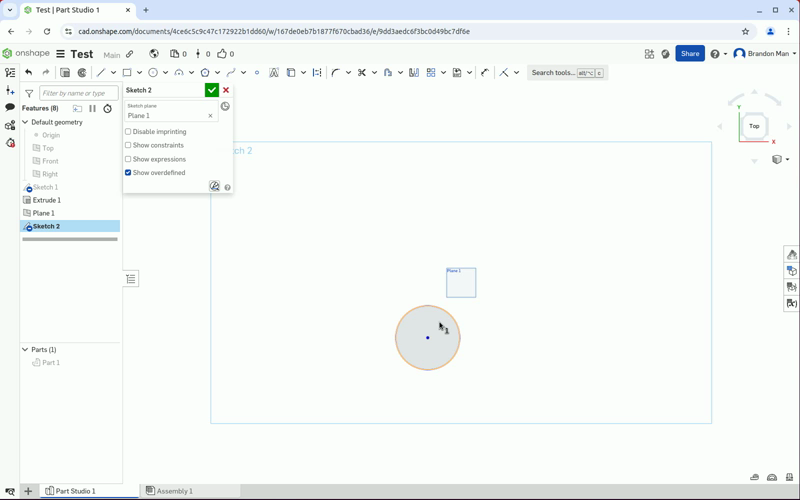
mouse_move(73, 352)
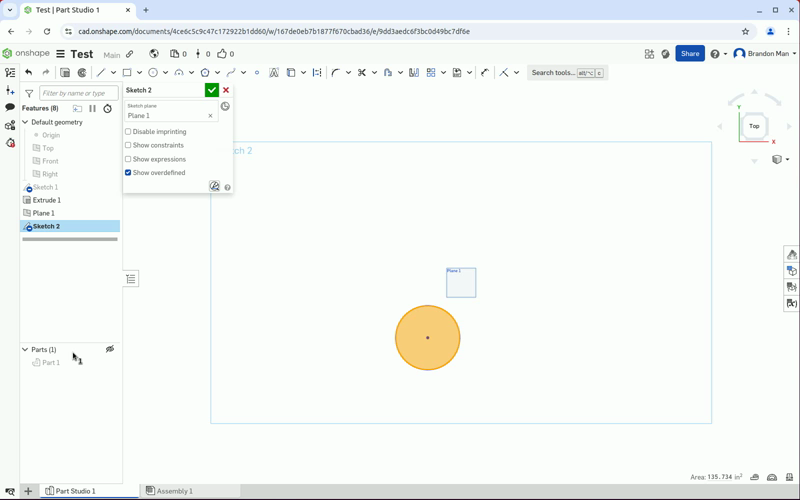
key(shift+y)
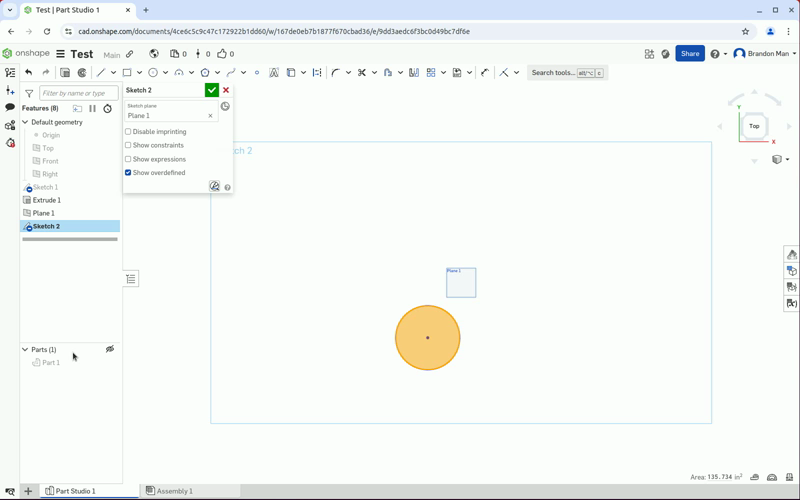
key(shift+e)
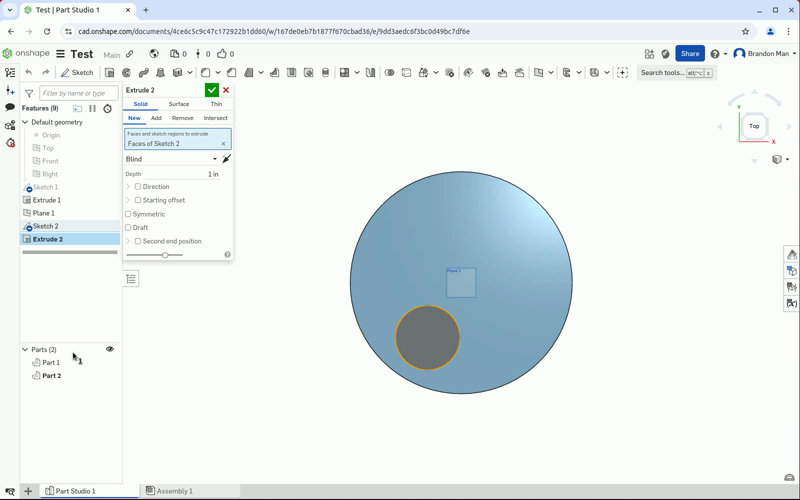
mouse_move(143, 106)
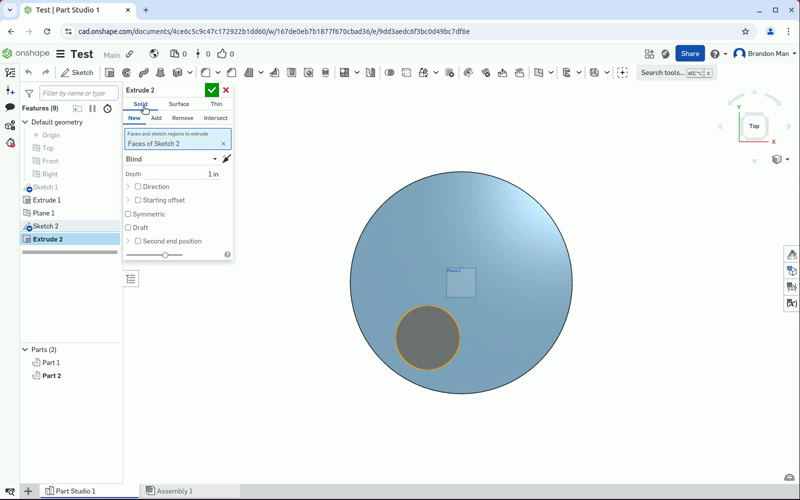
click(143, 106)
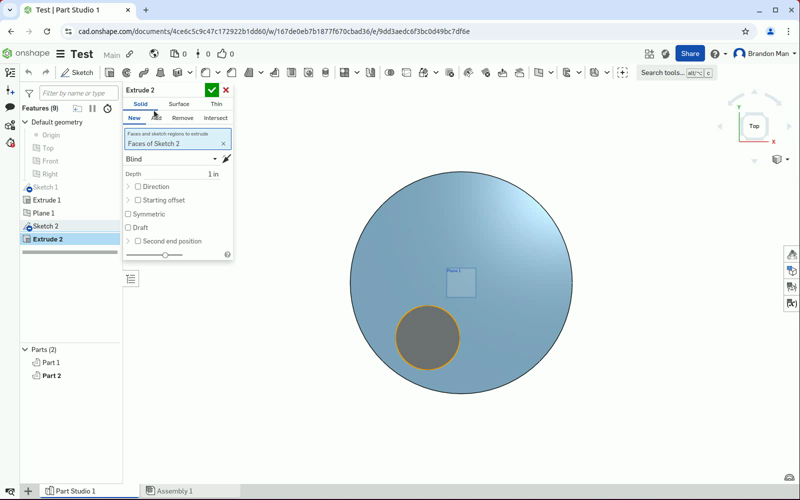
mouse_move(186, 120)
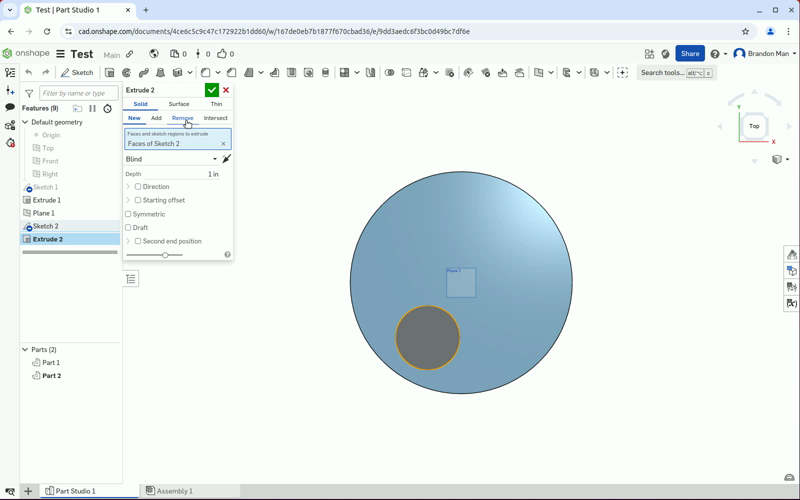
click(186, 120)
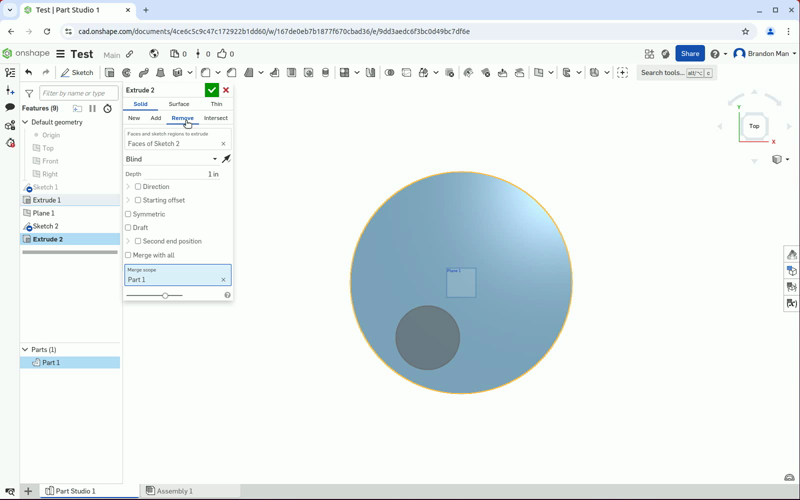
key(tab, 4)
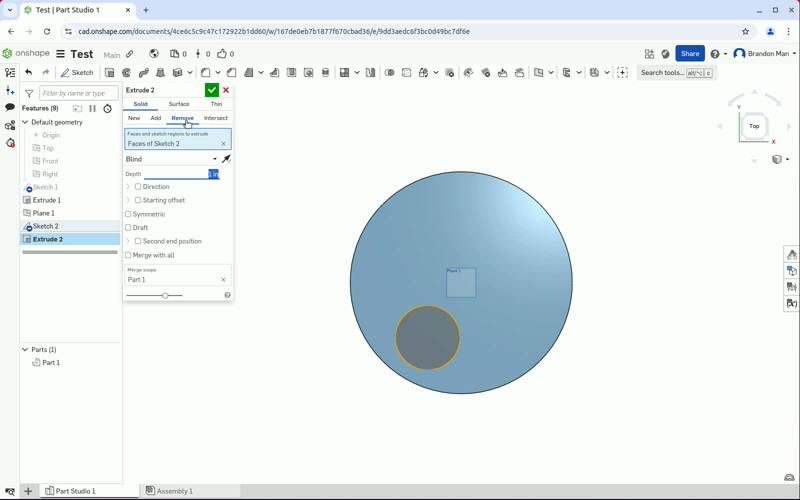
text(15.165)
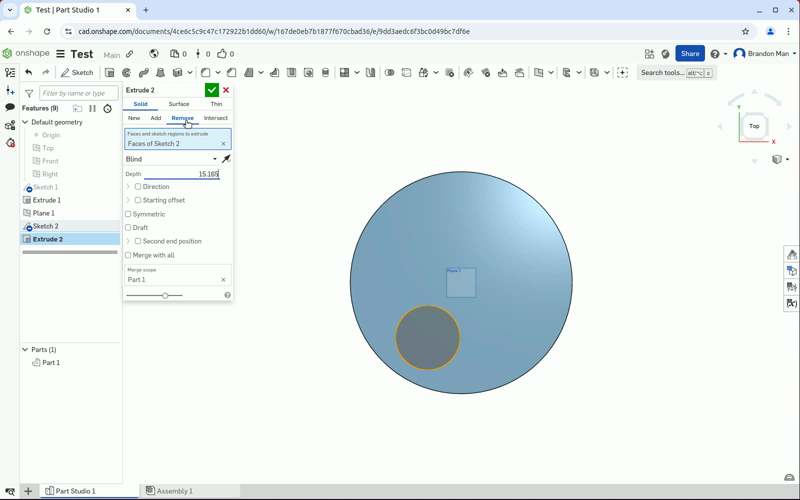
key(tab, 6)
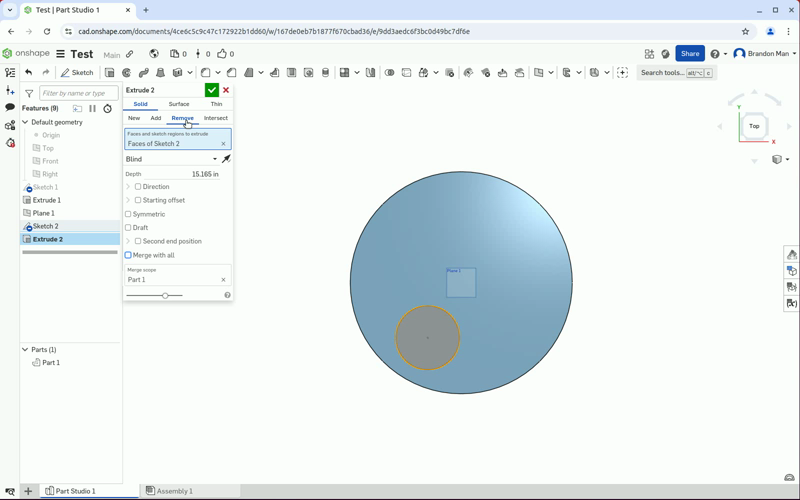
key(space)
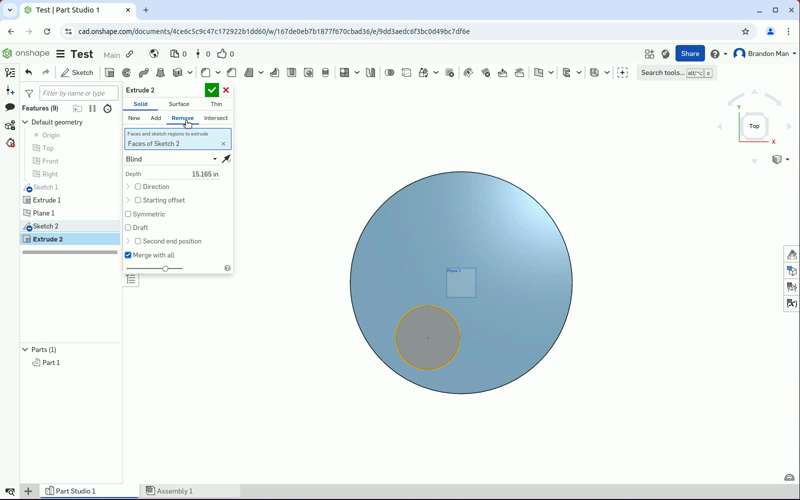
key(enter)
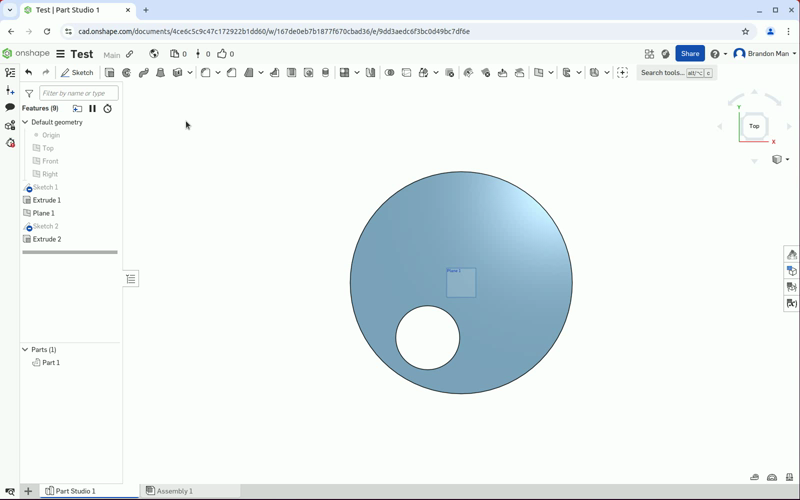
key(shift+h)
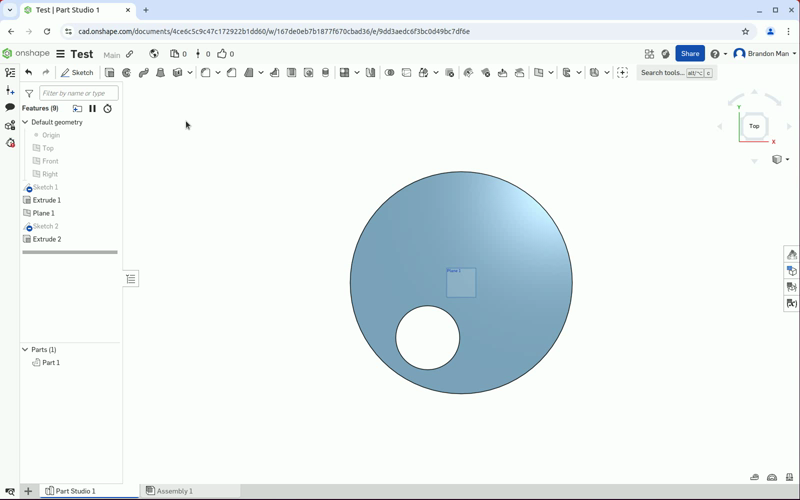
key(shift+h)
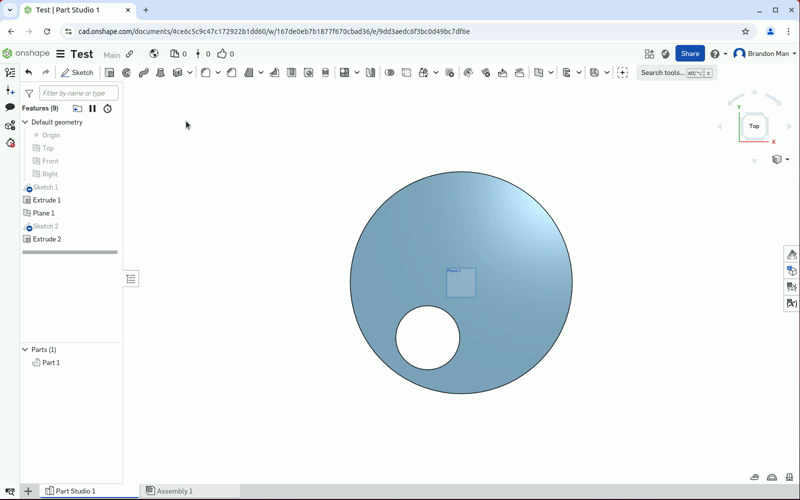
mouse_move(73, 189)
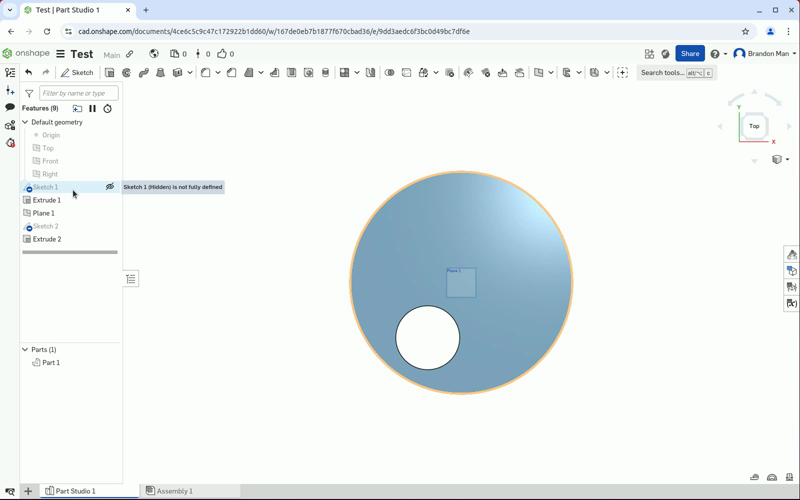
click(73, 189)
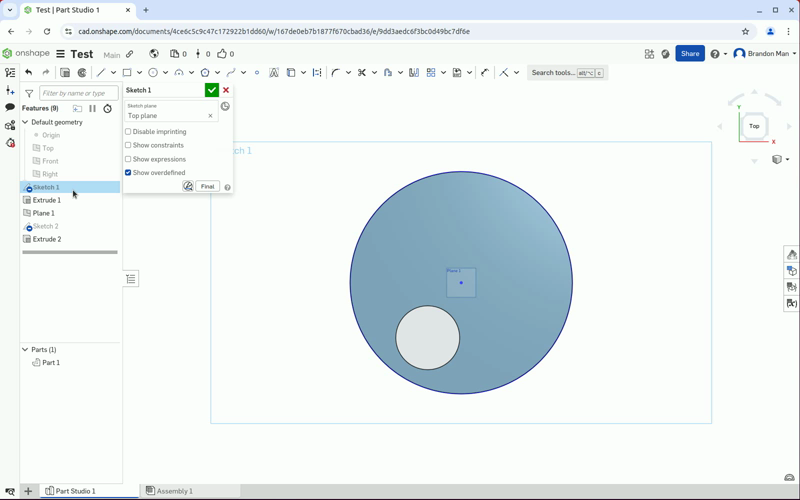
mouse_move(229, 92)
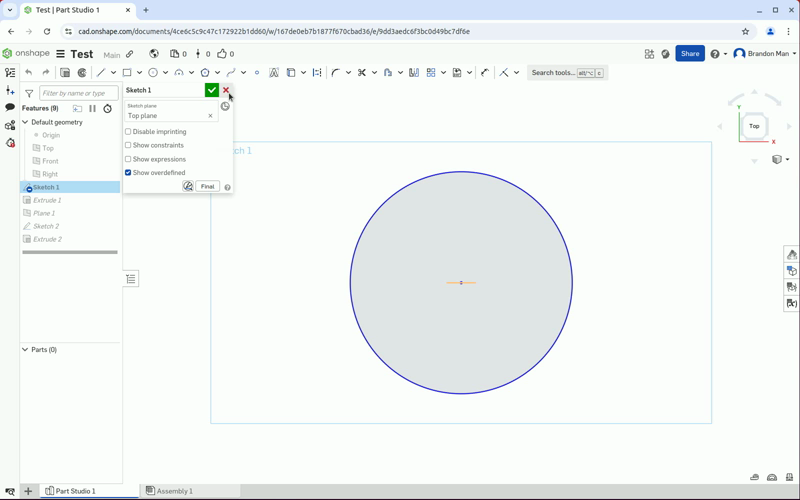
click(229, 92)
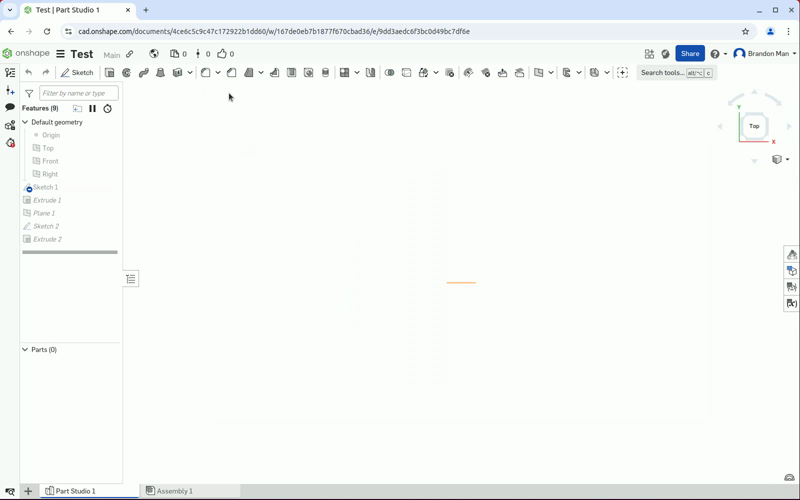
key(shift+s)
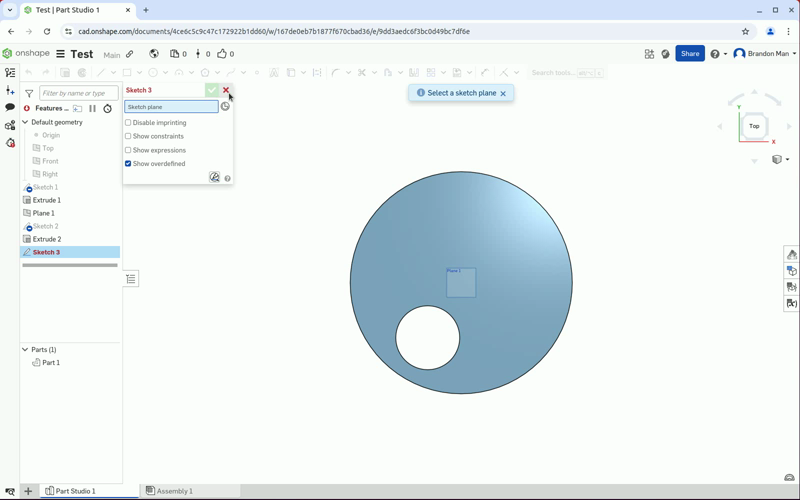
mouse_move(73, 215)
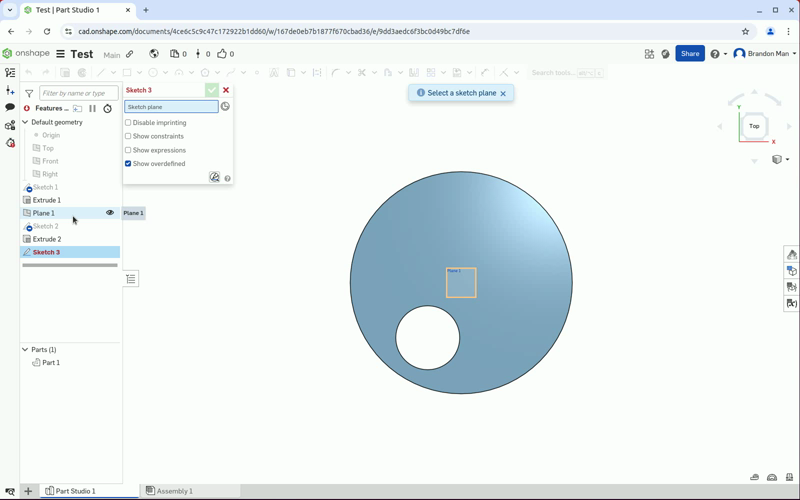
click(73, 215)
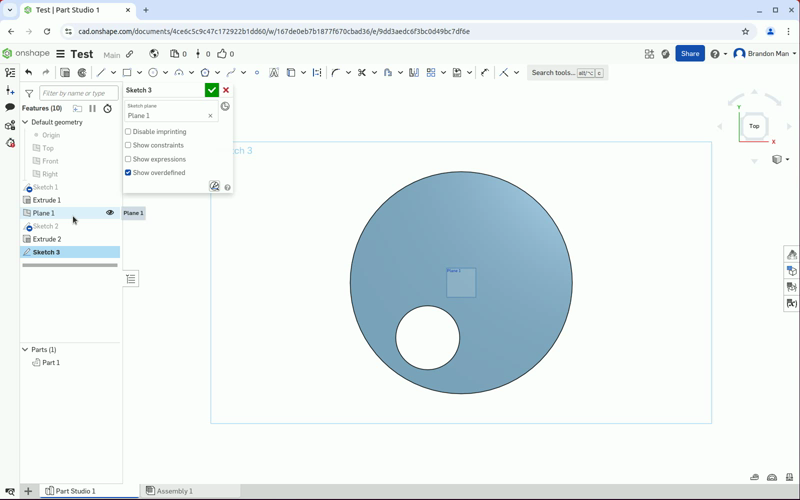
mouse_move(73, 352)
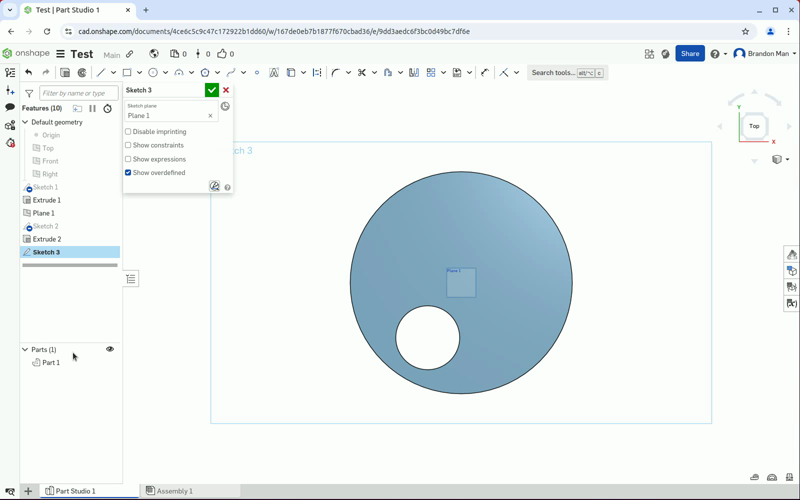
key(y)
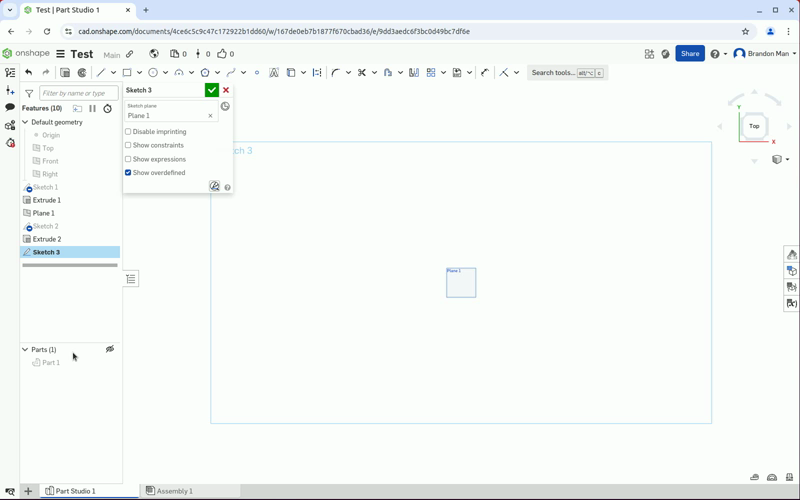
key(c)
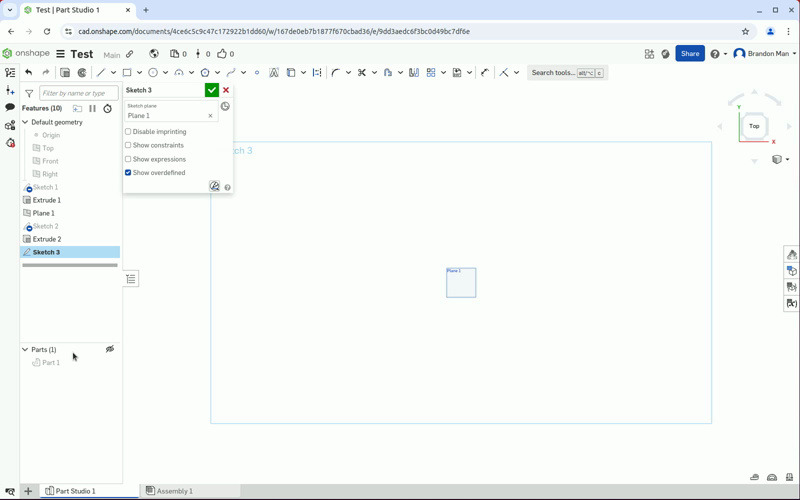
key_down(shift)
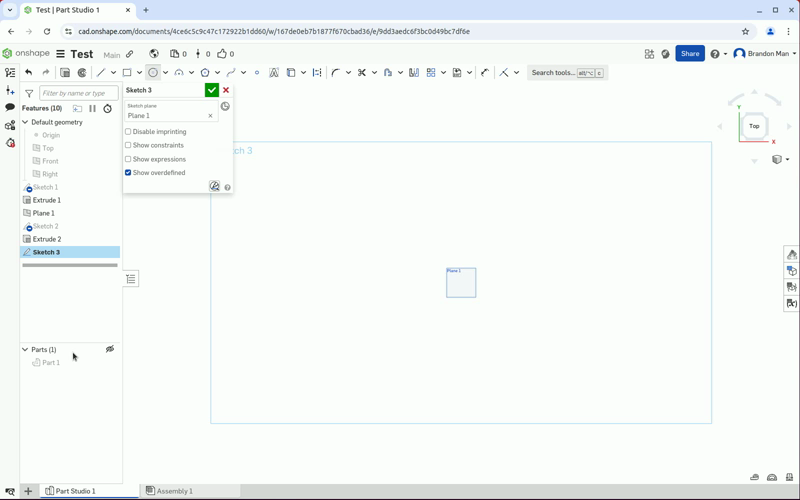
mouse_move(371, 304)
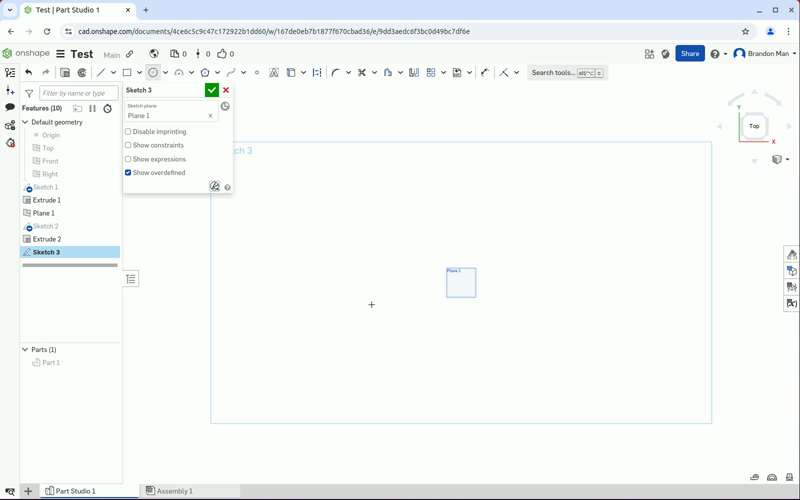
click(371, 304)
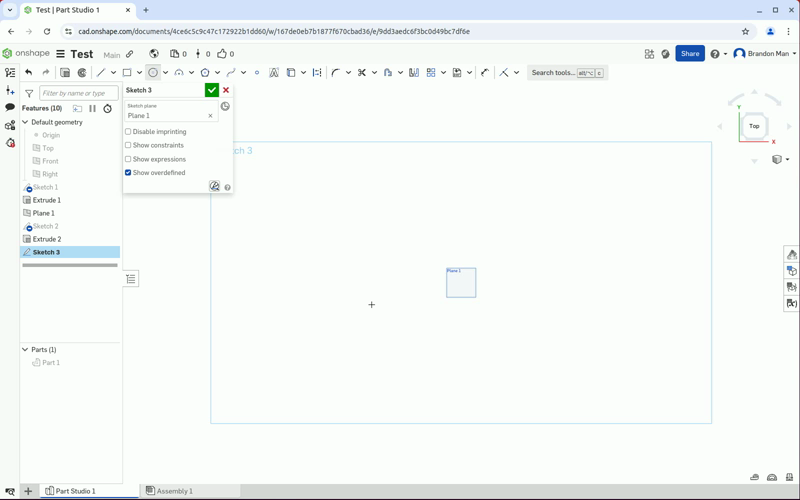
key_up(shift)
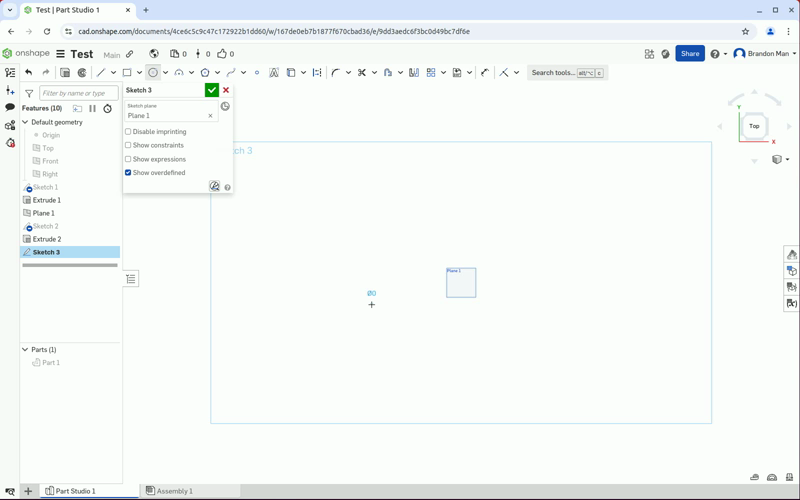
mouse_move(378, 304)
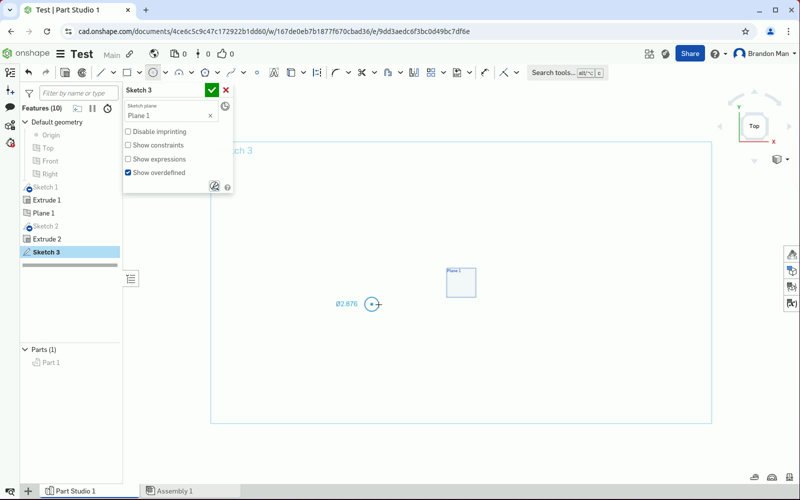
click(378, 304)
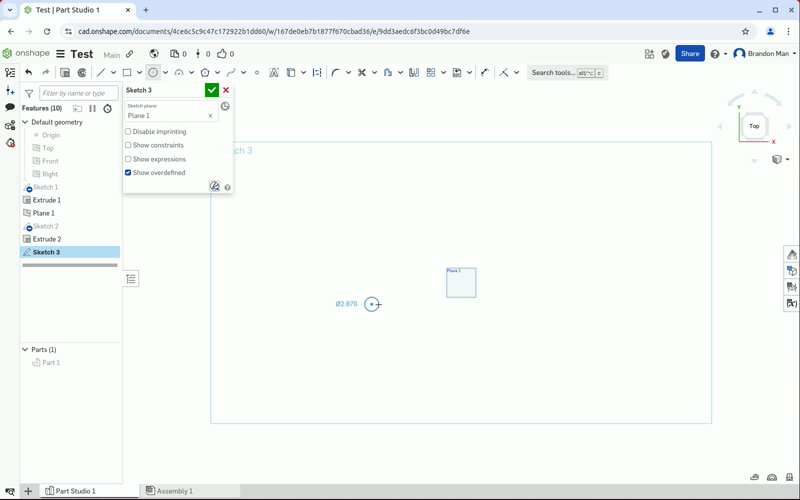
key(esc)
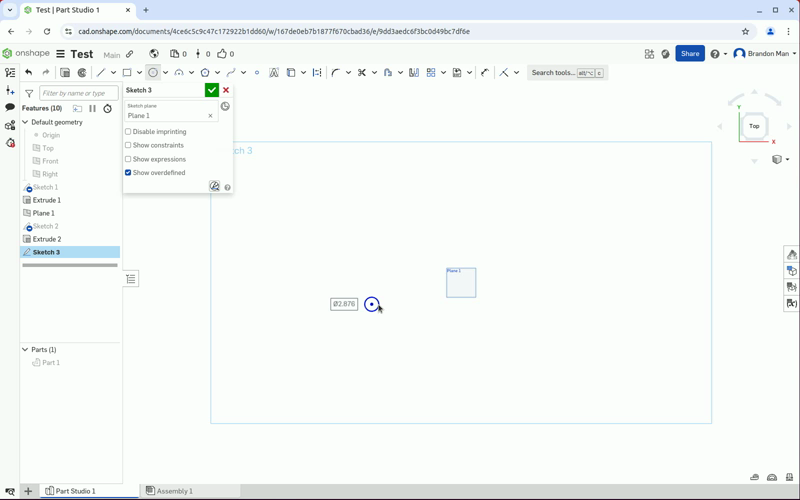
mouse_move(370, 299)
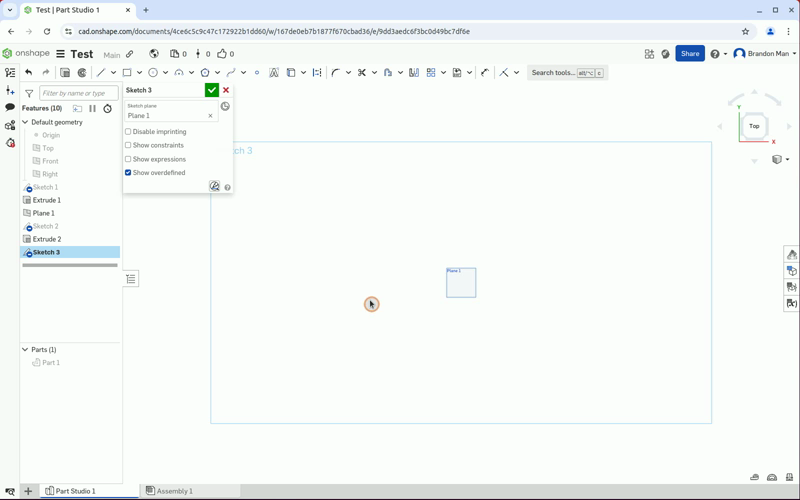
scroll(6)
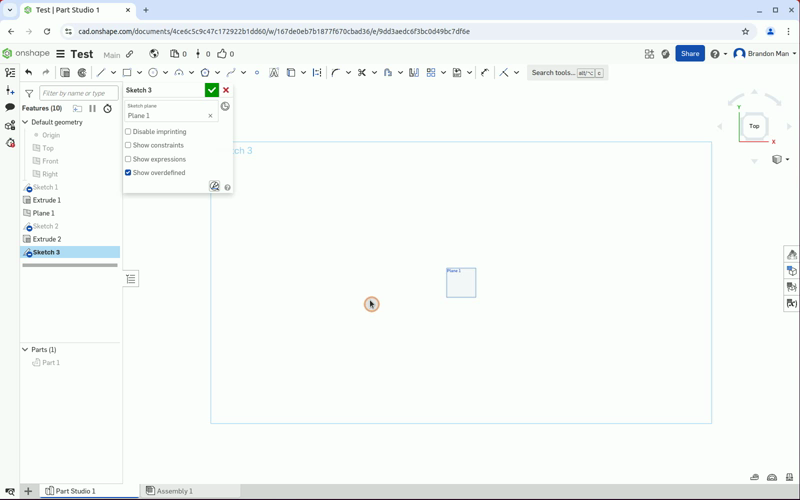
scroll(6)
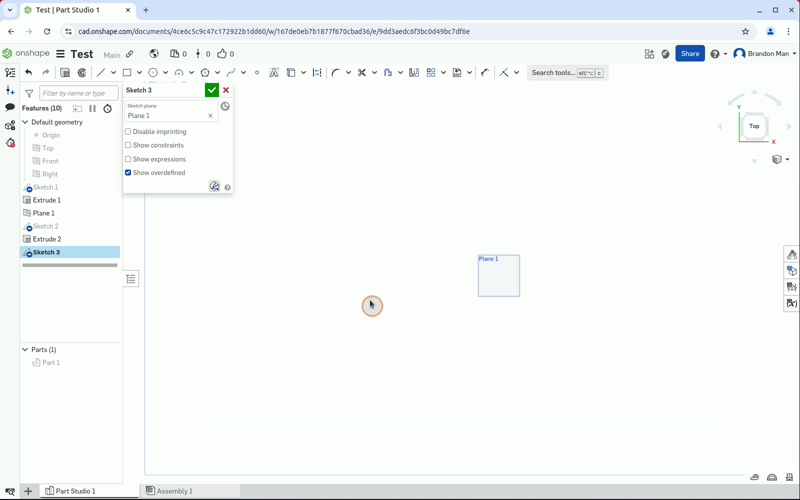
scroll(6)
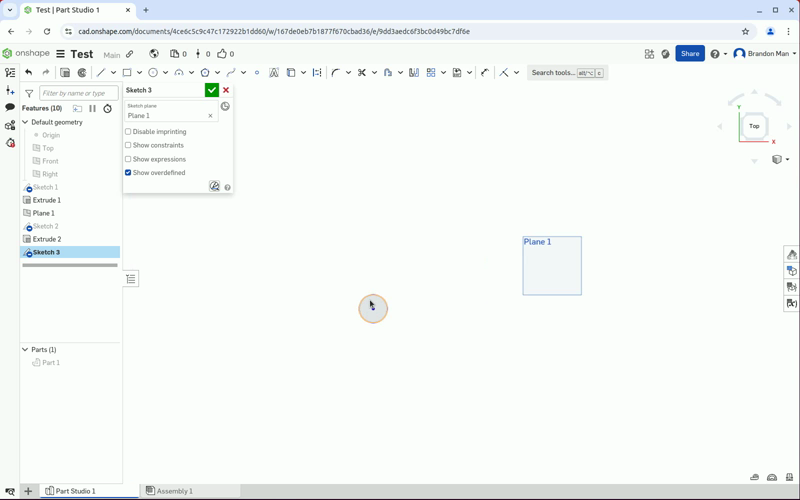
scroll(6)
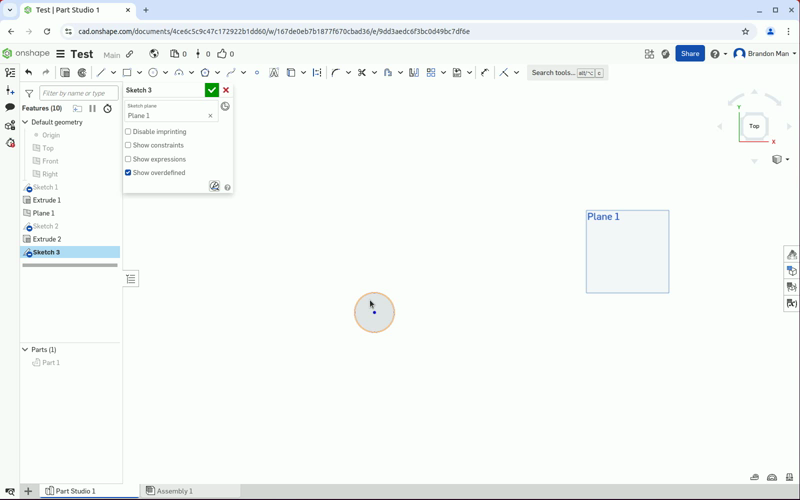
scroll(6)
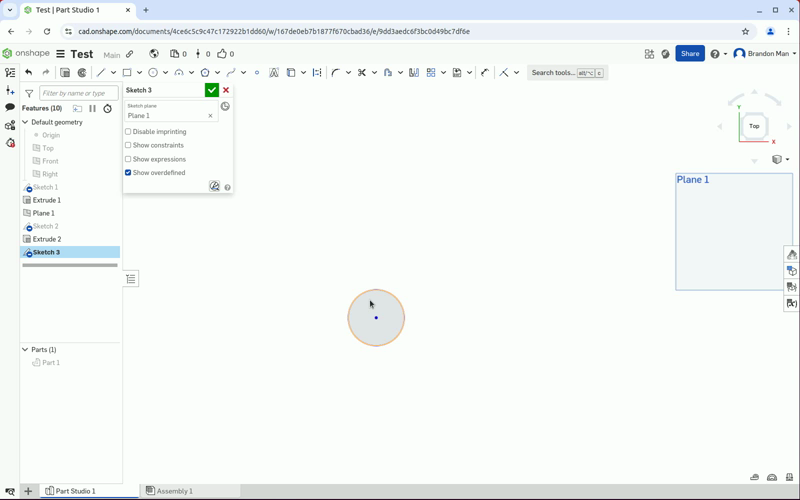
scroll(6)
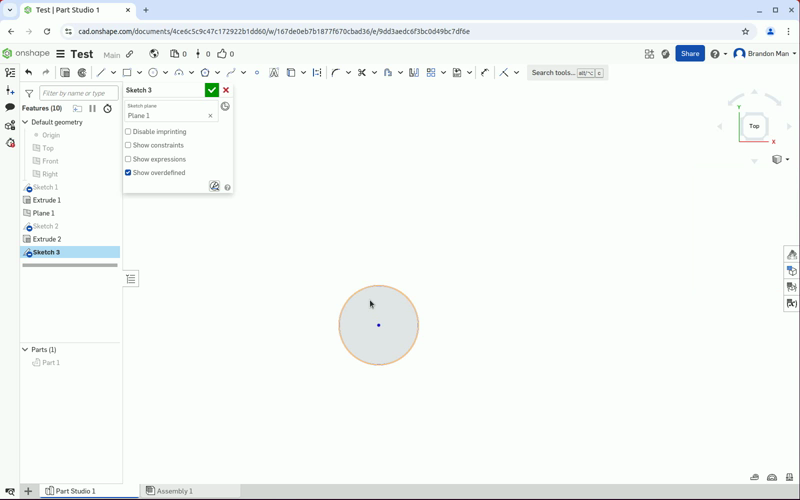
scroll(6)
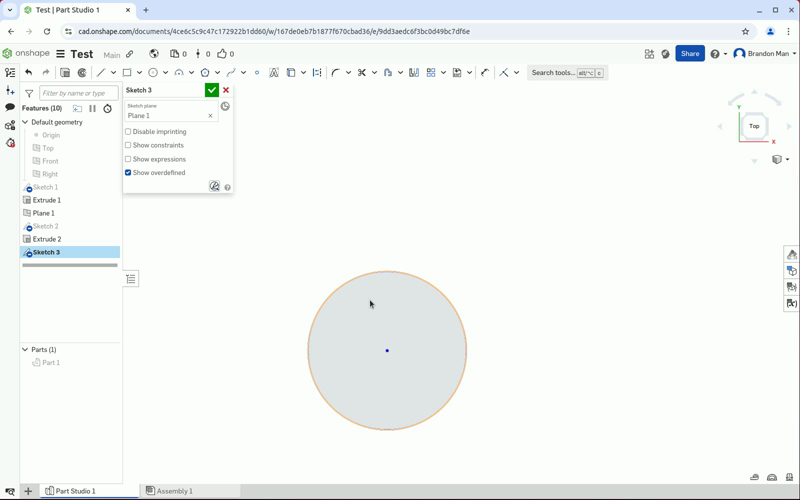
click(370, 299)
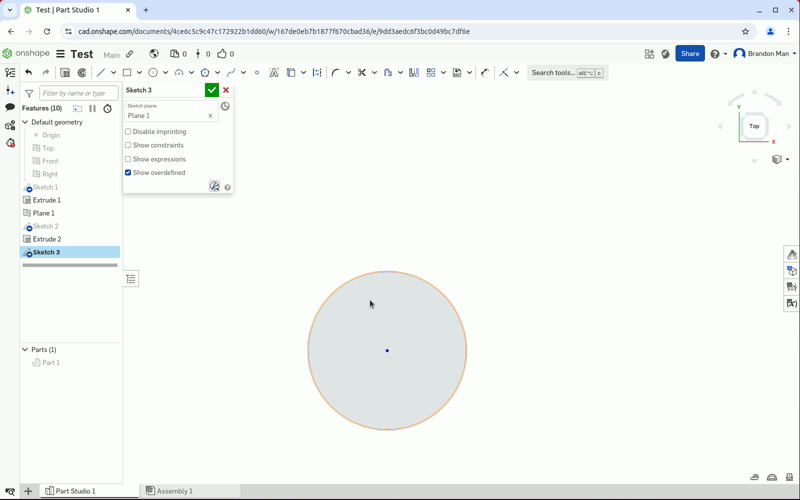
scroll(-6)
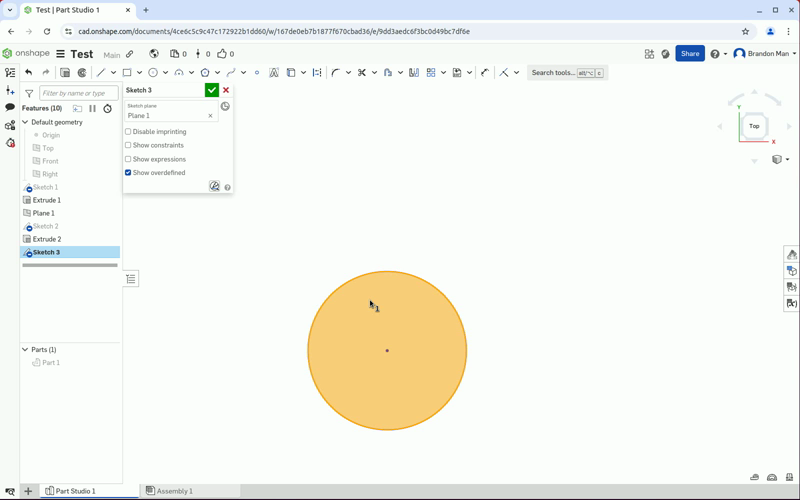
scroll(-6)
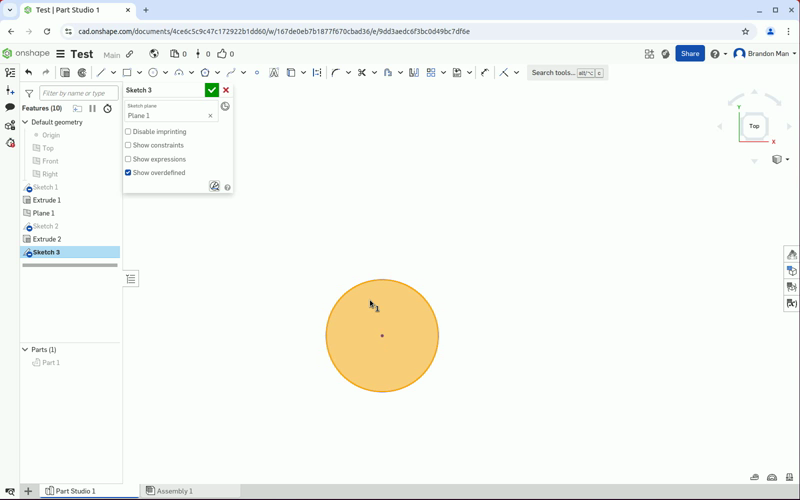
scroll(-6)
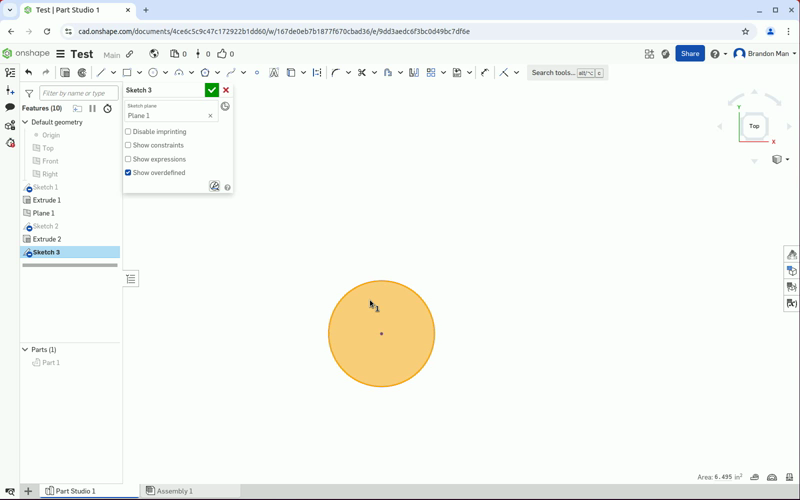
scroll(-6)
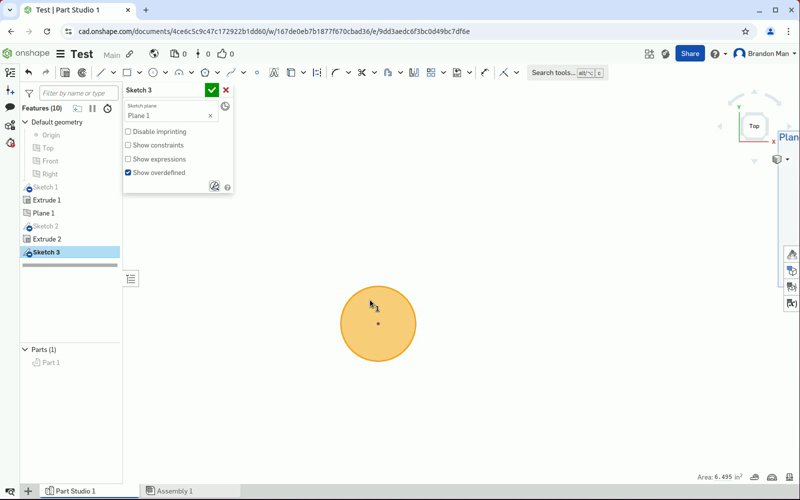
scroll(-6)
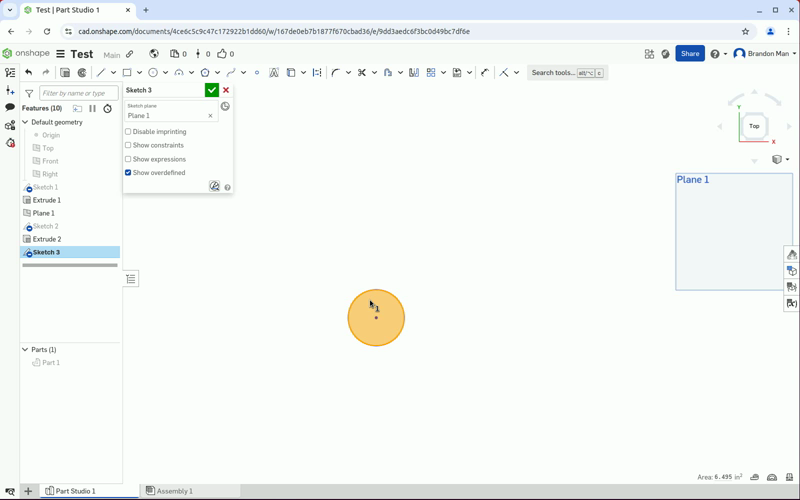
scroll(-6)
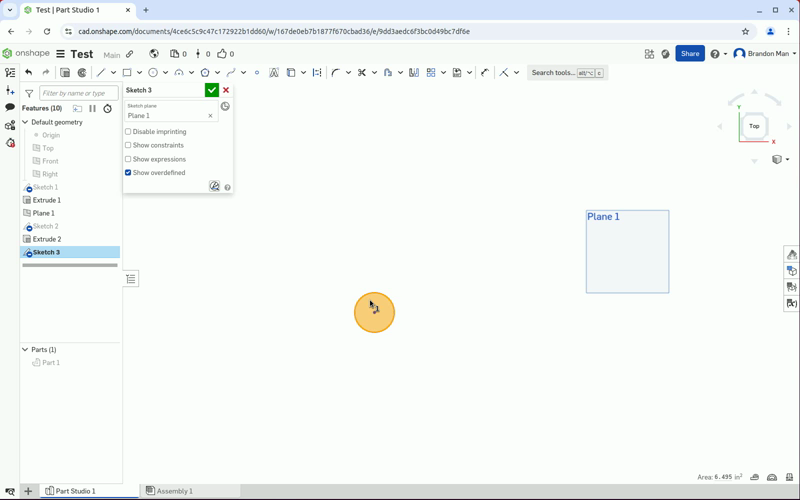
scroll(-6)
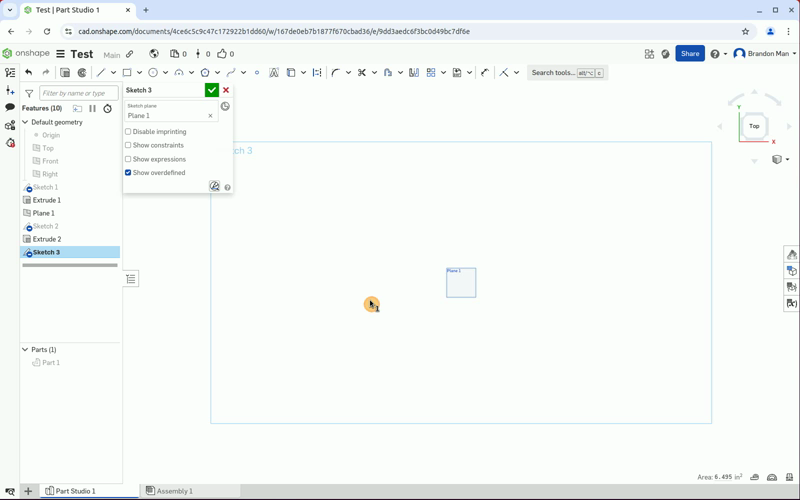
mouse_move(73, 352)
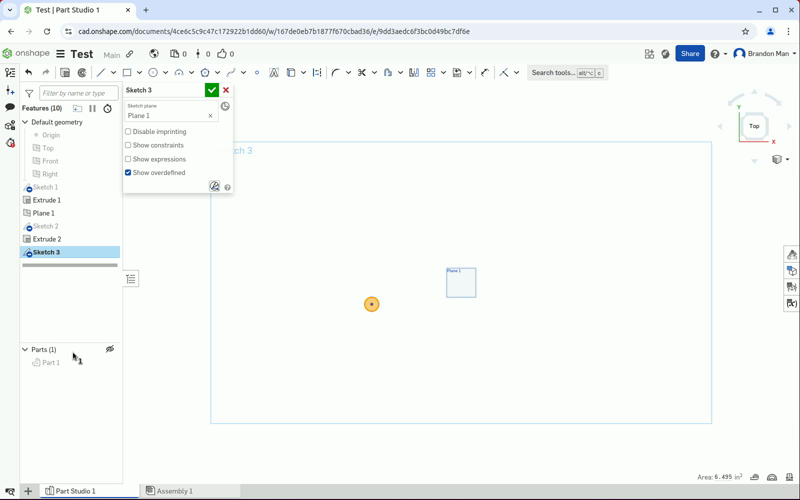
key(shift+y)
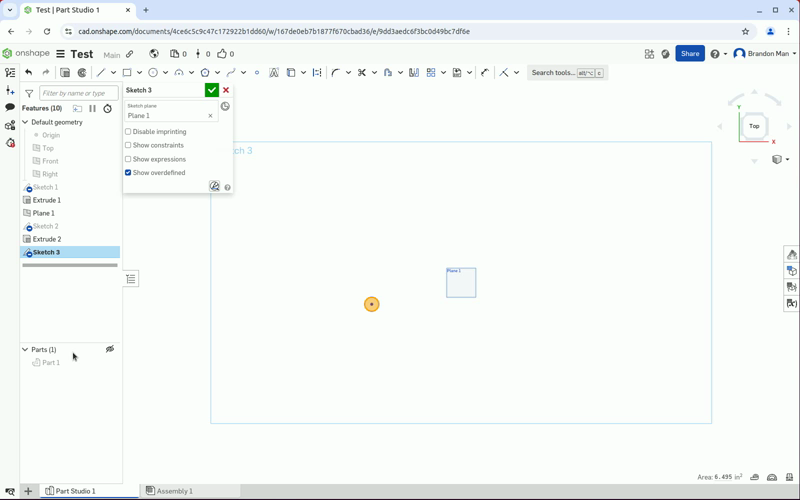
key(shift+e)
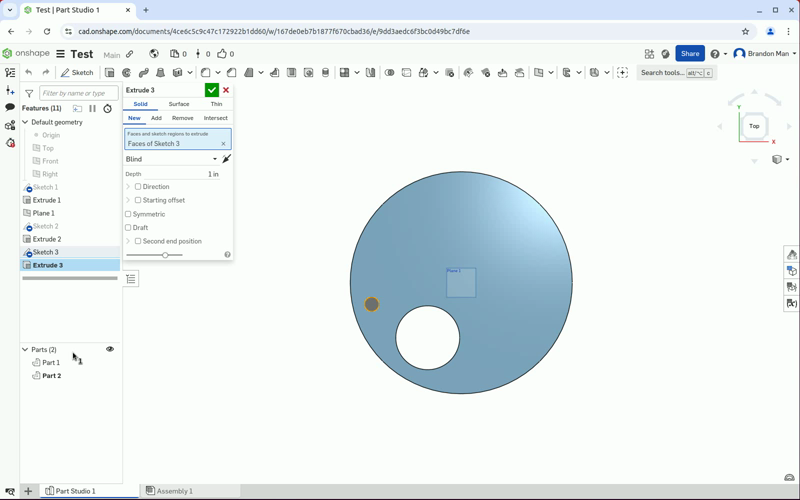
mouse_move(143, 106)
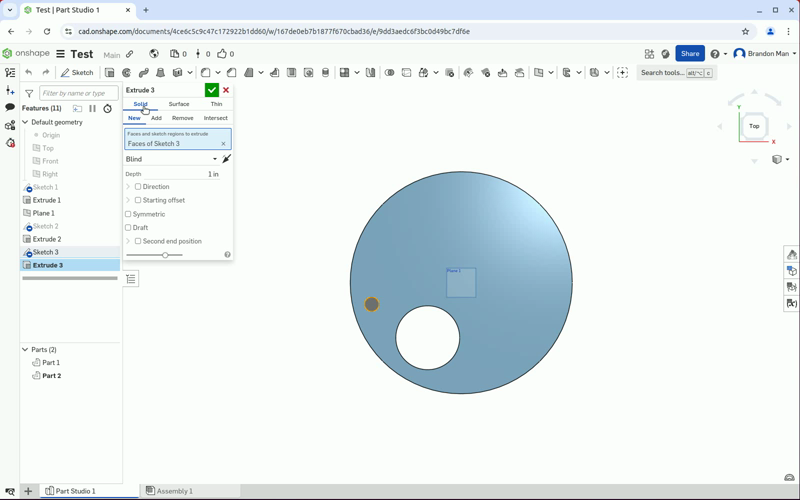
click(143, 106)
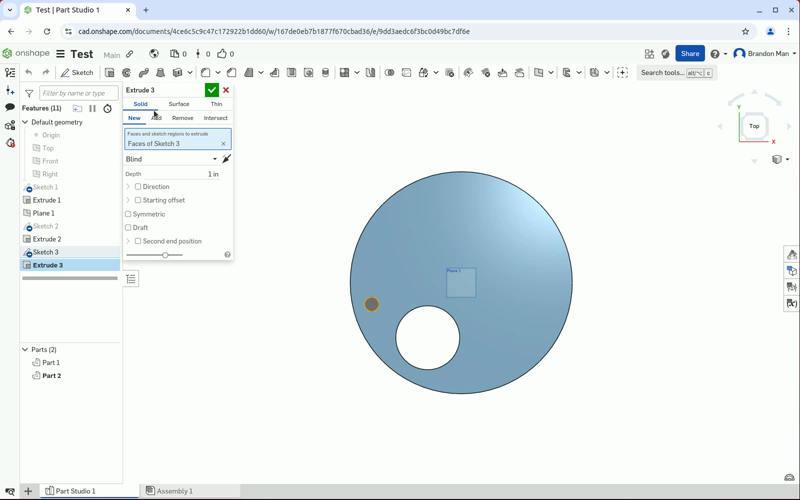
mouse_move(186, 120)
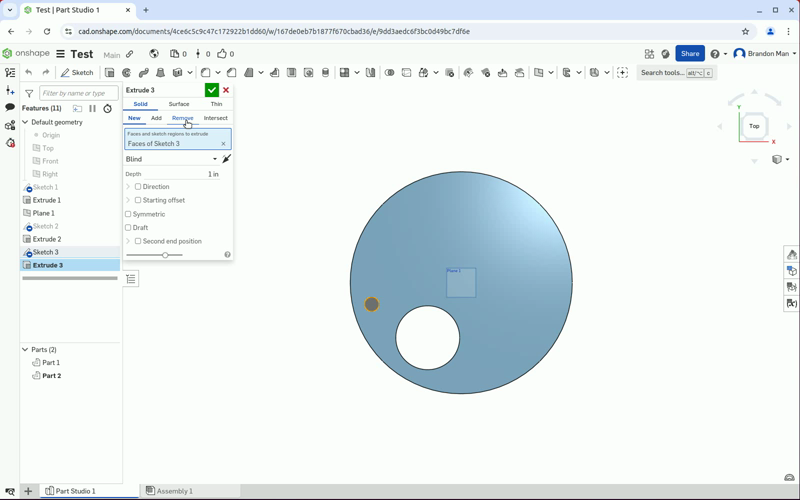
click(186, 120)
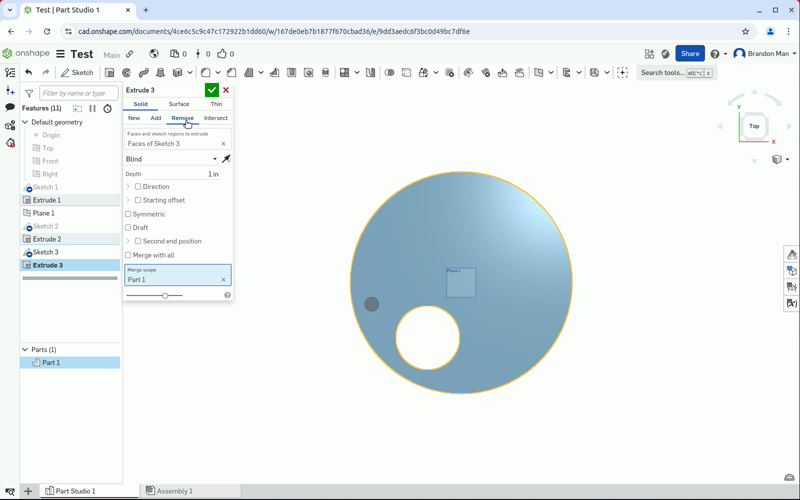
key(tab, 4)
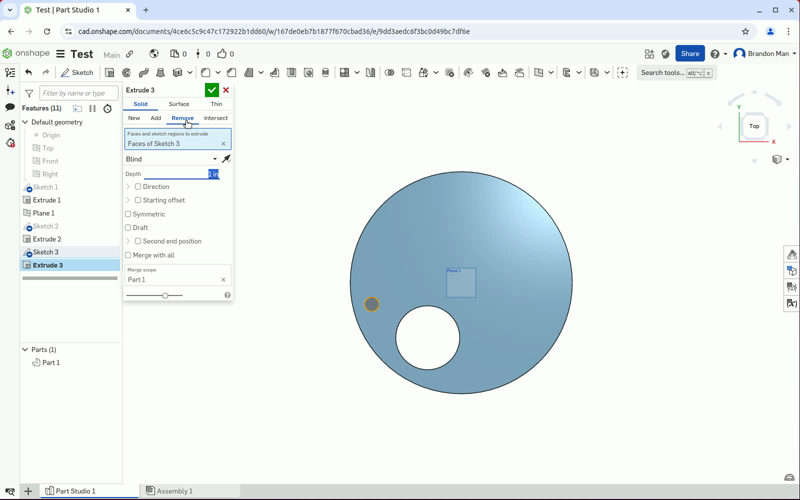
text(15.165)
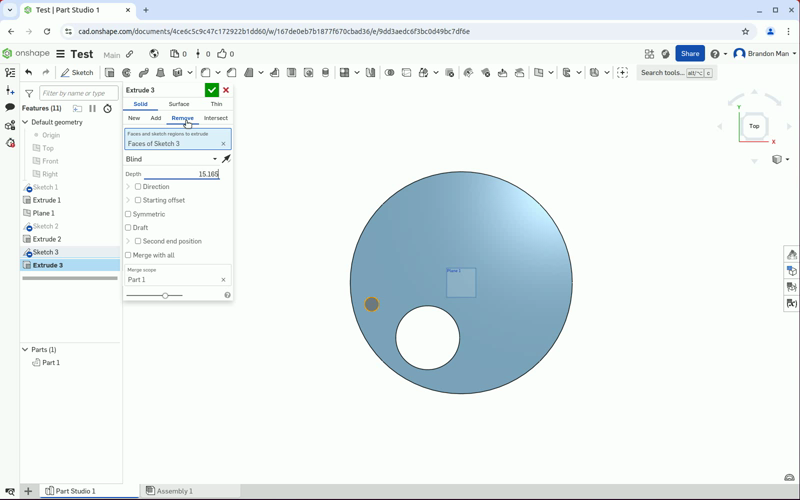
key(tab, 6)
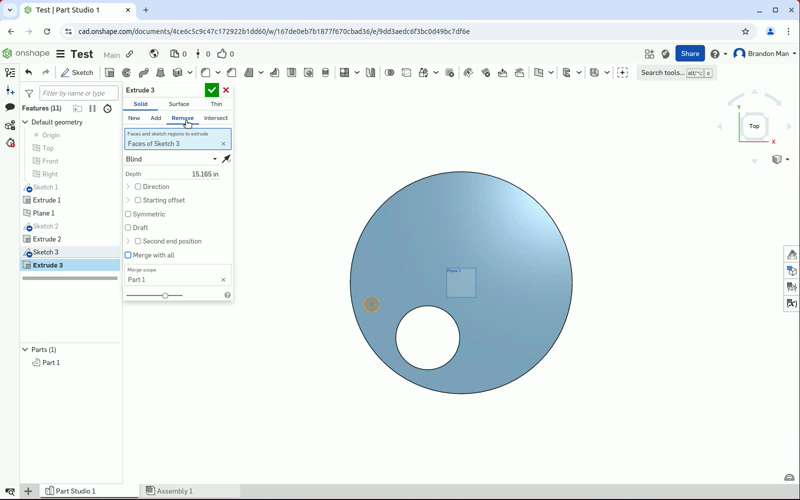
key(space)
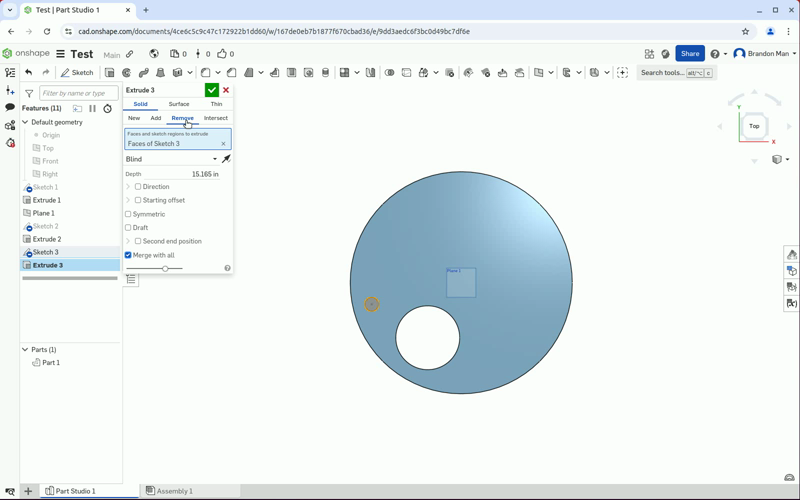
key(enter)
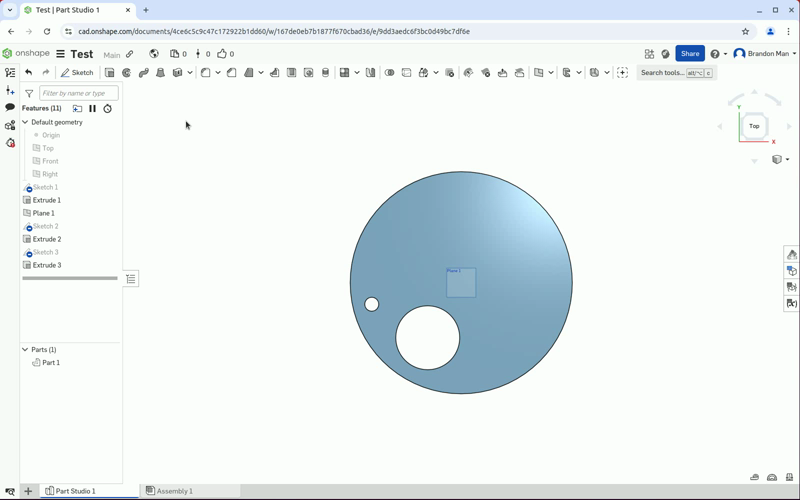
key(shift+h)
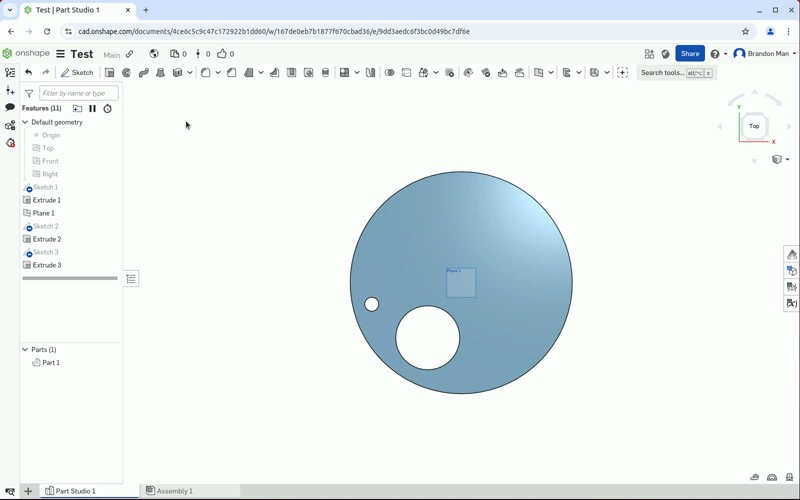
key(shift+h)
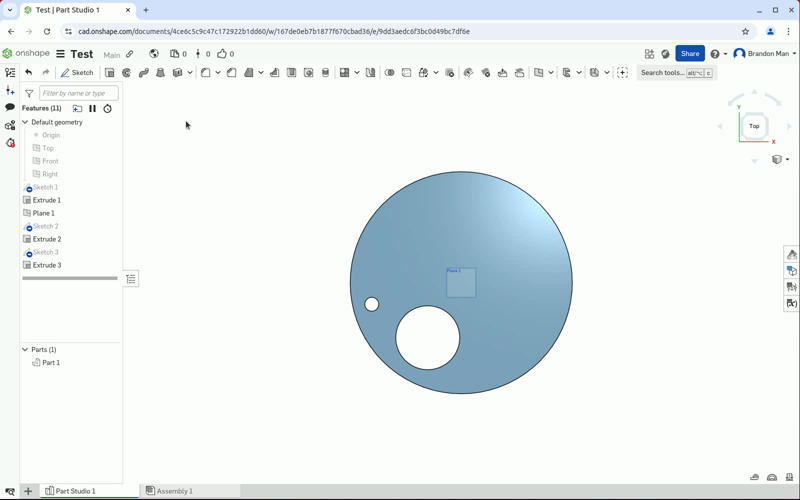
mouse_move(73, 189)
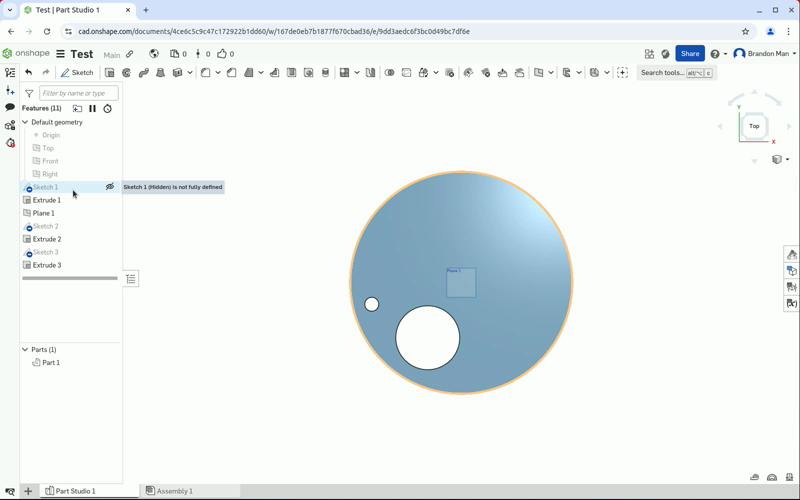
click(73, 189)
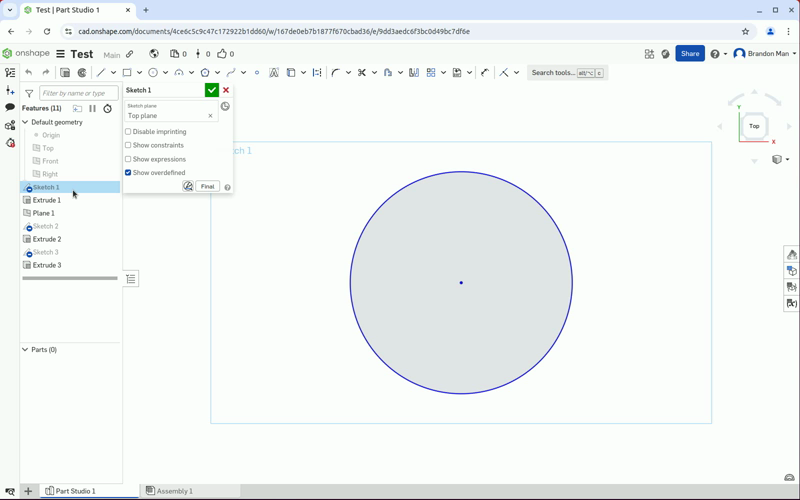
mouse_move(229, 92)
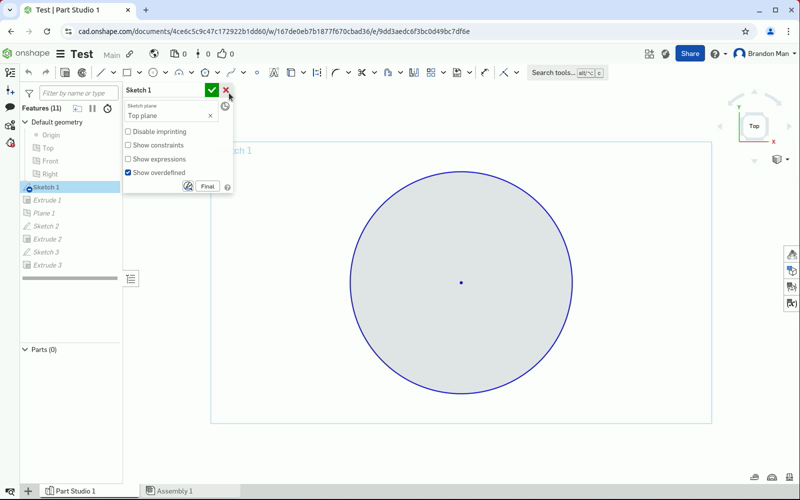
click(229, 92)
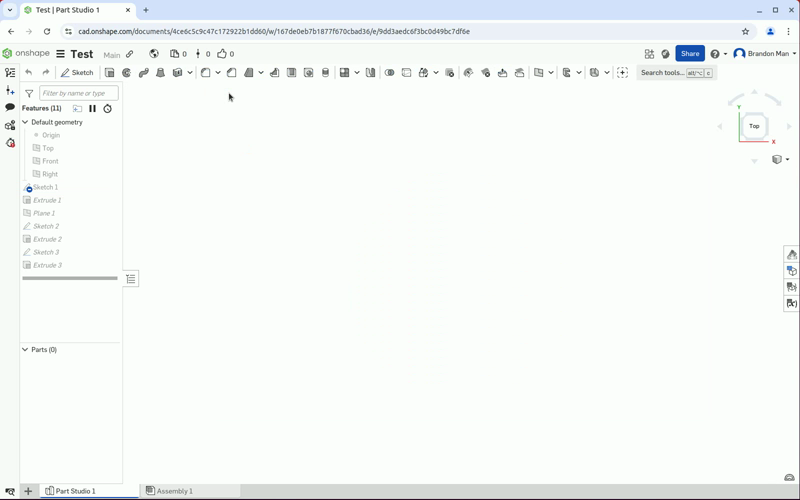
key(shift+s)
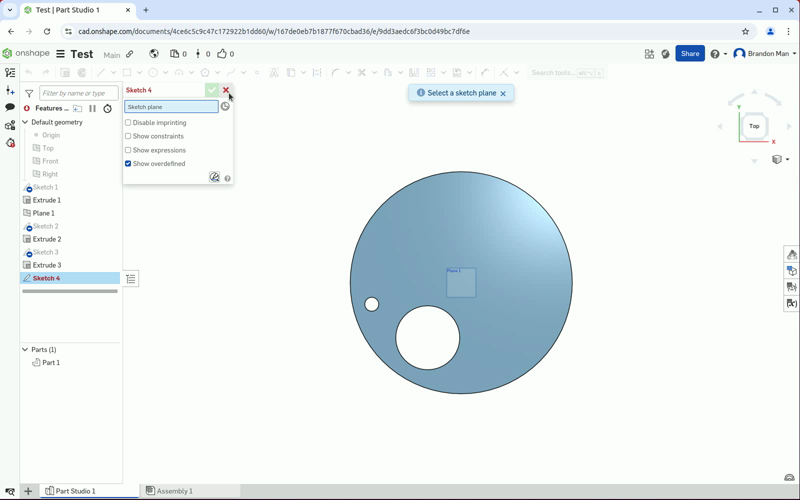
mouse_move(73, 215)
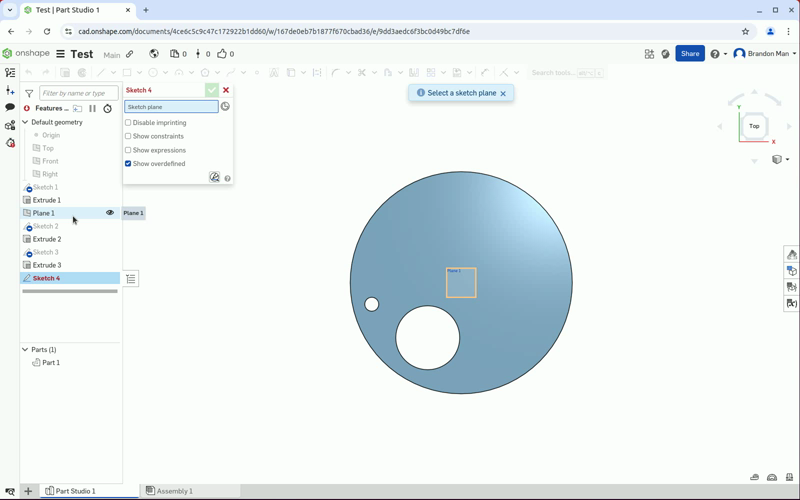
click(73, 215)
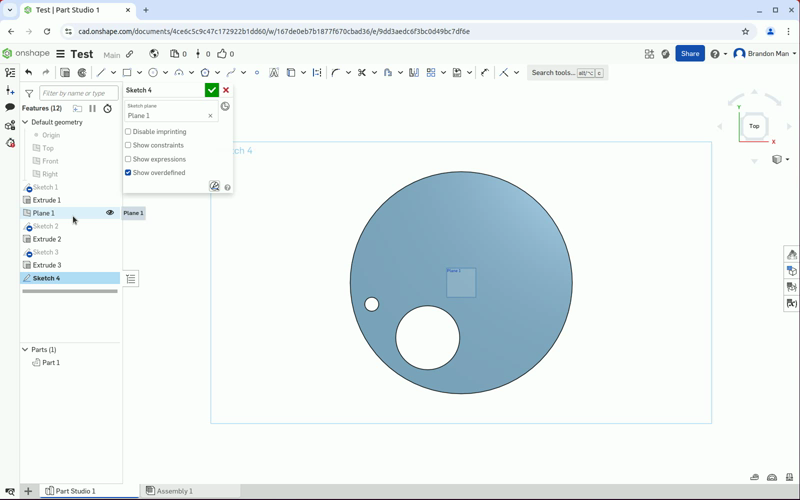
mouse_move(73, 352)
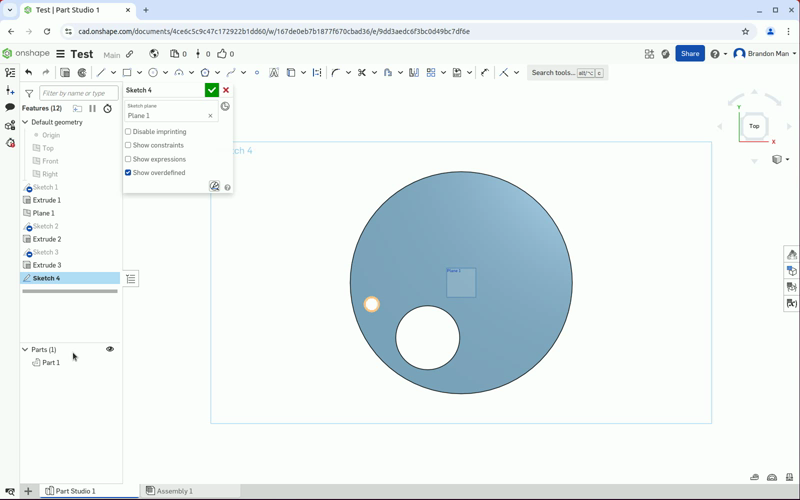
key(y)
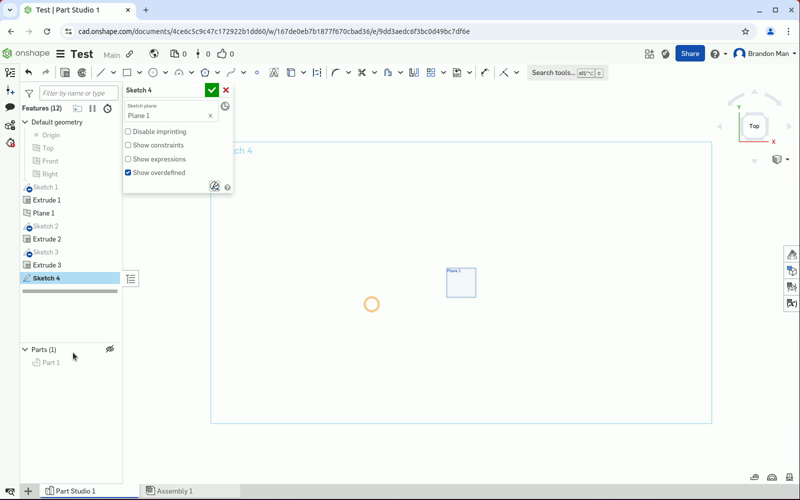
key(c)
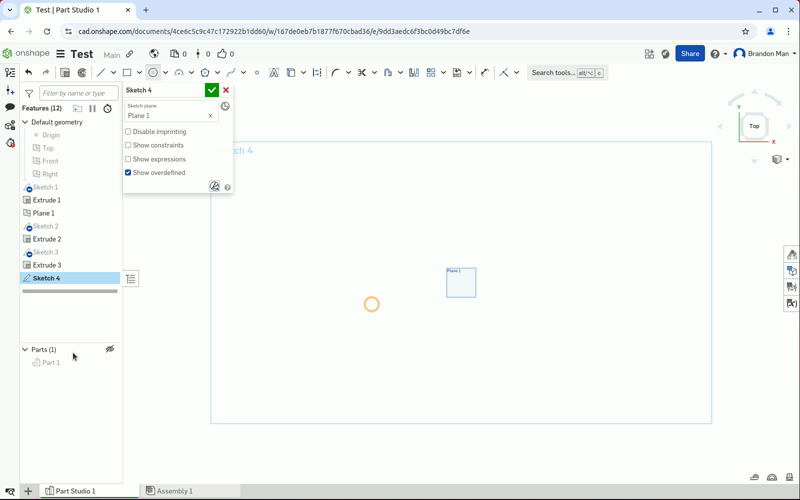
key_down(shift)
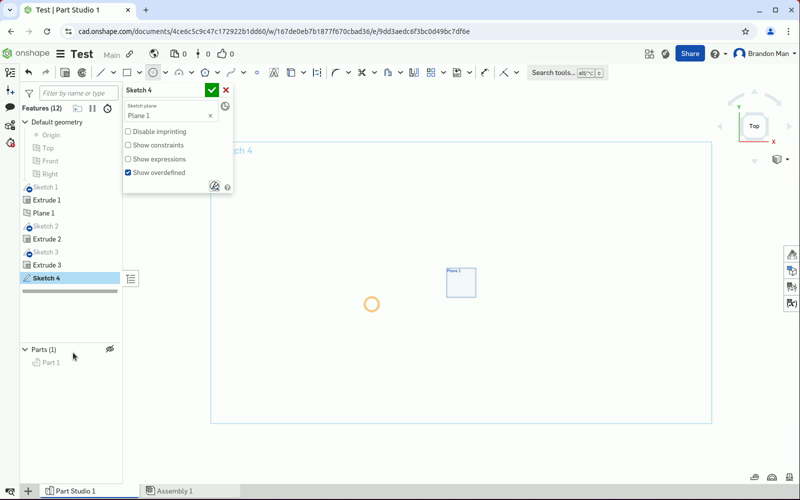
mouse_move(484, 372)
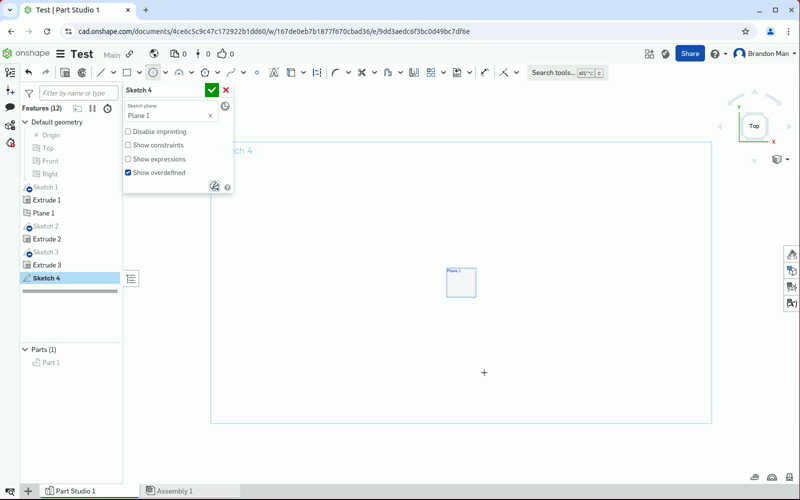
click(484, 372)
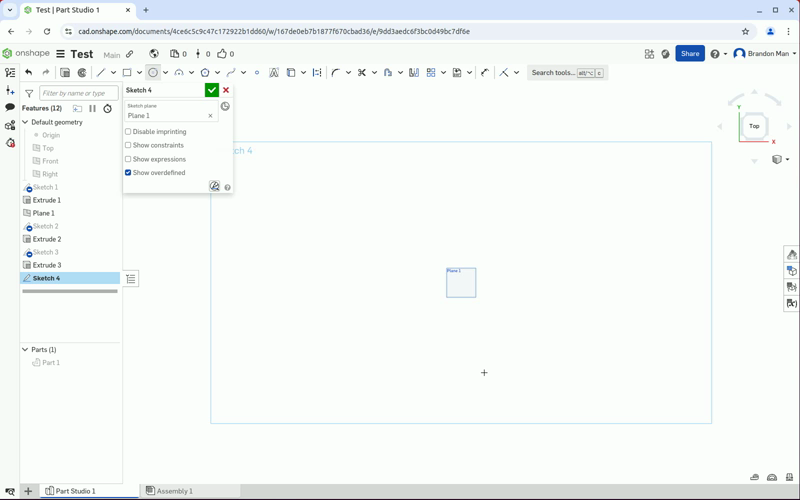
key_up(shift)
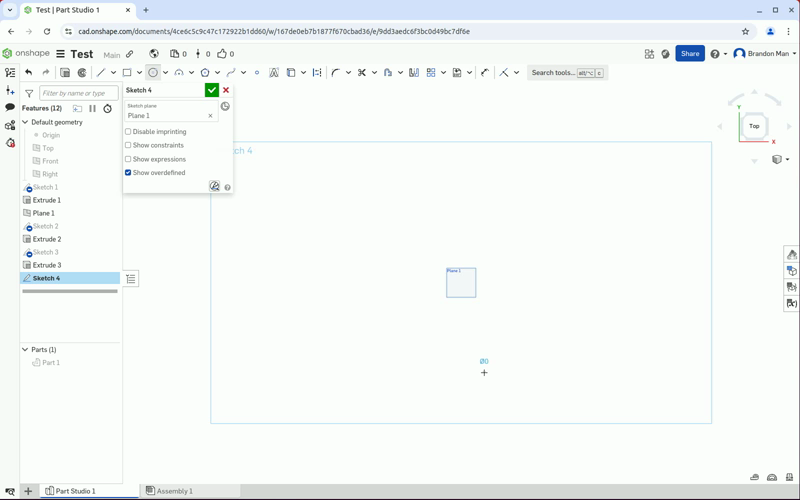
mouse_move(491, 372)
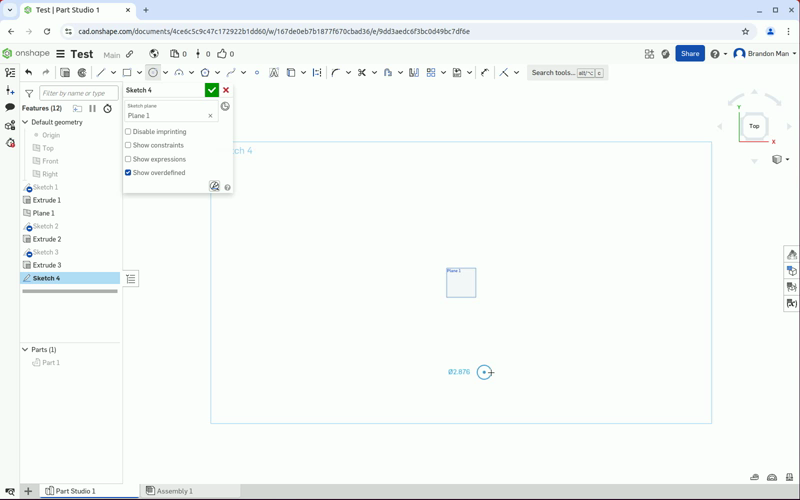
click(491, 372)
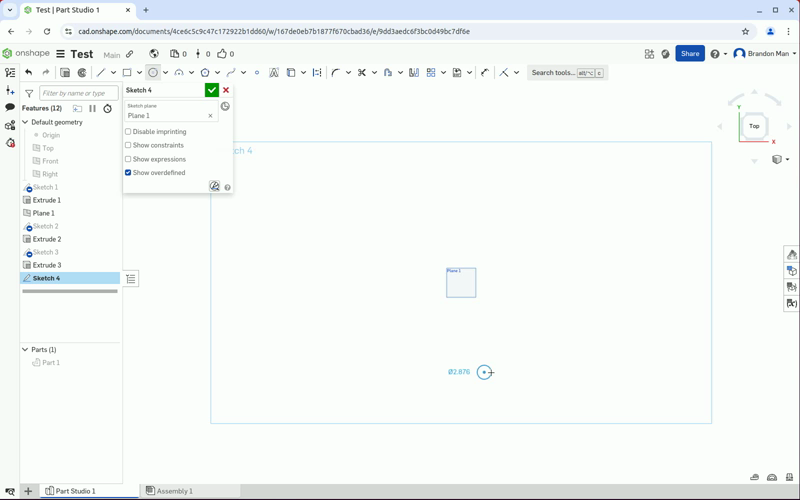
key(esc)
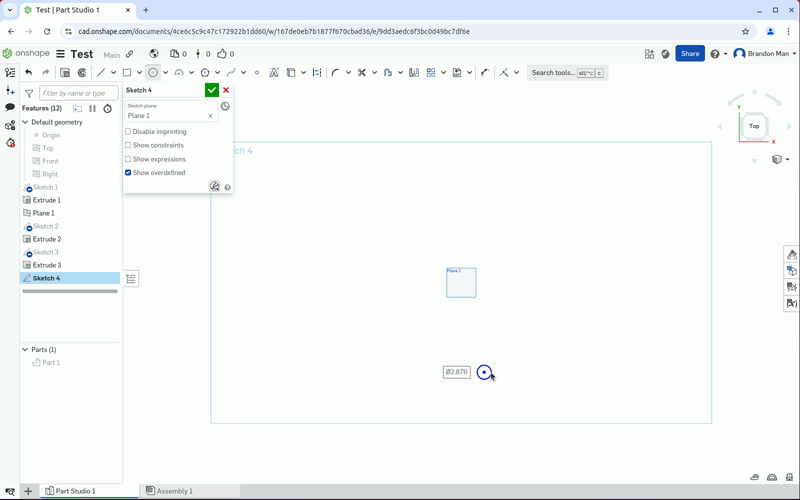
mouse_move(482, 375)
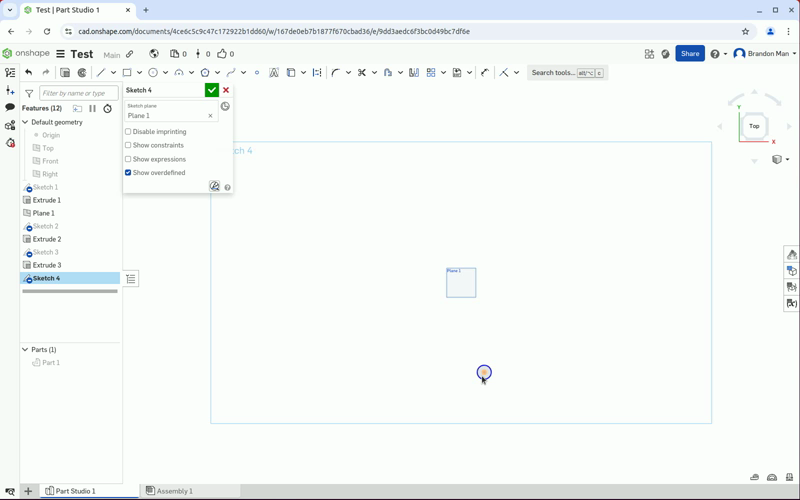
scroll(6)
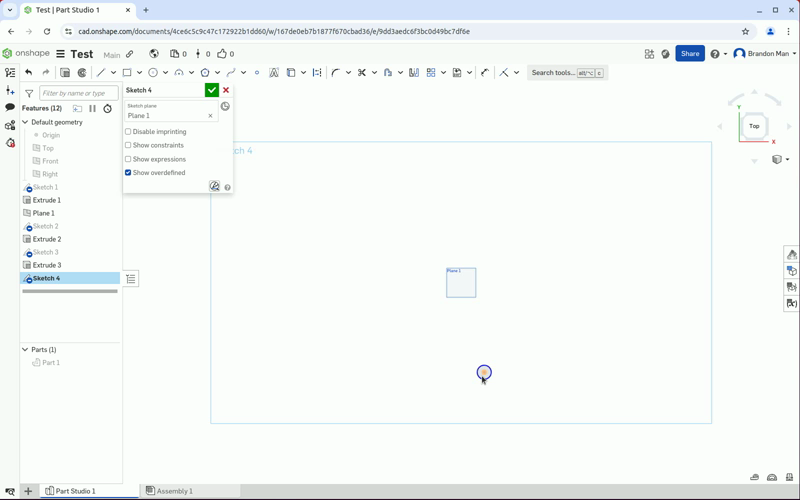
scroll(6)
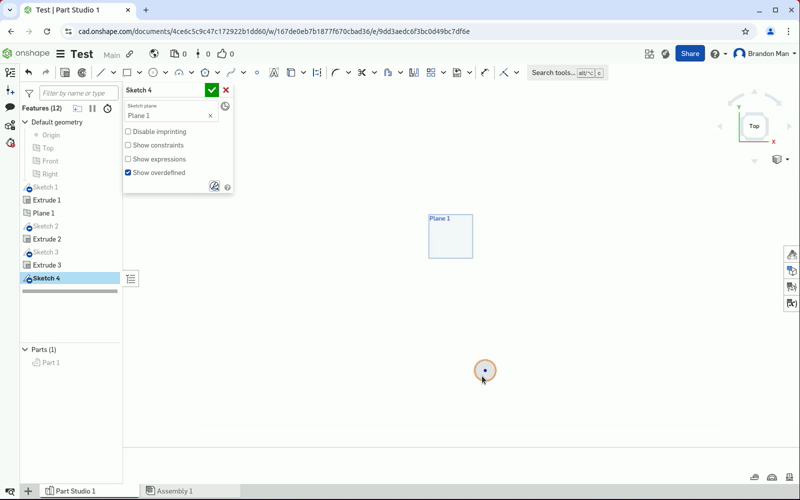
scroll(6)
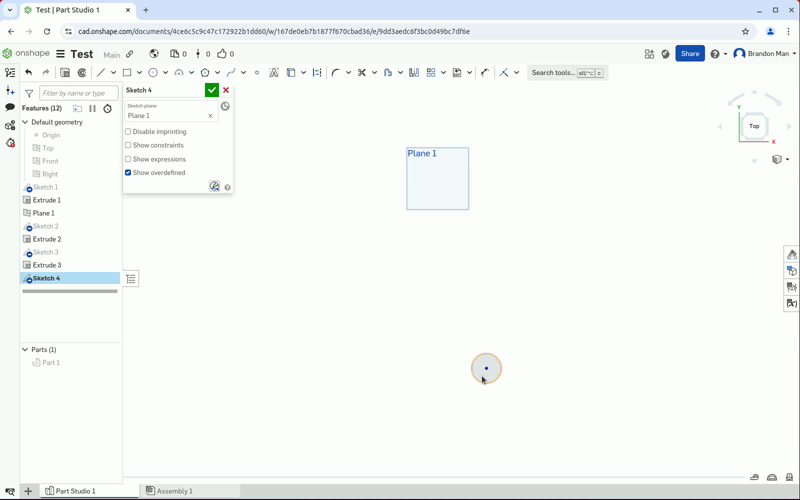
scroll(6)
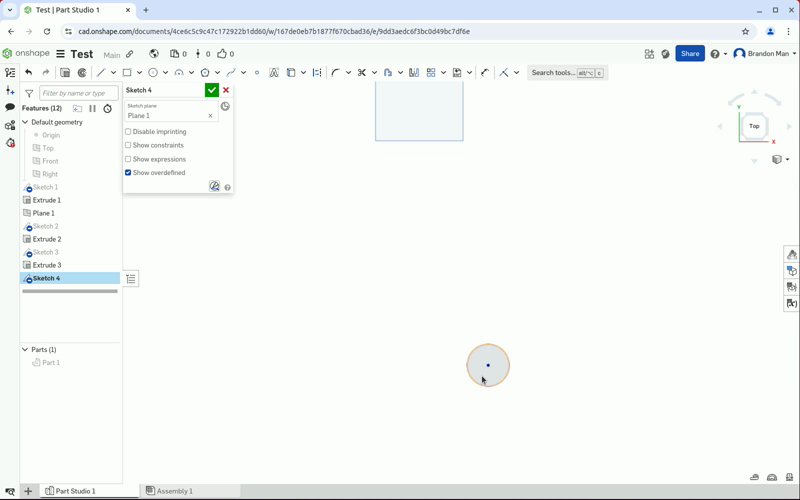
scroll(6)
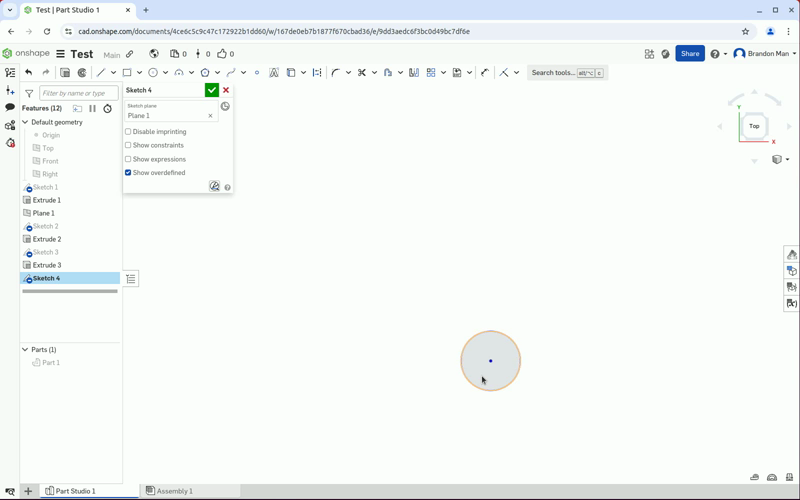
scroll(6)
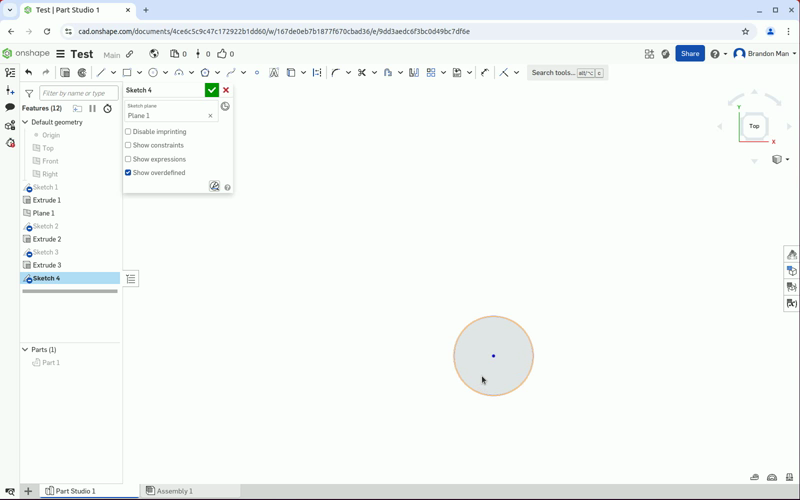
scroll(6)
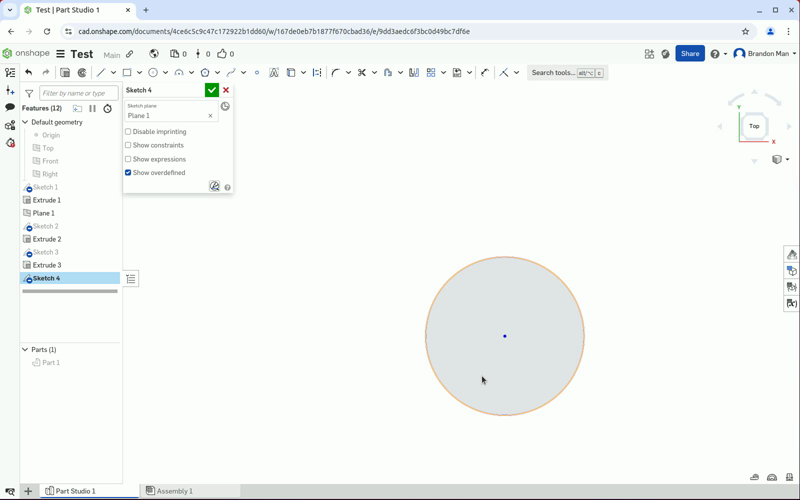
click(482, 375)
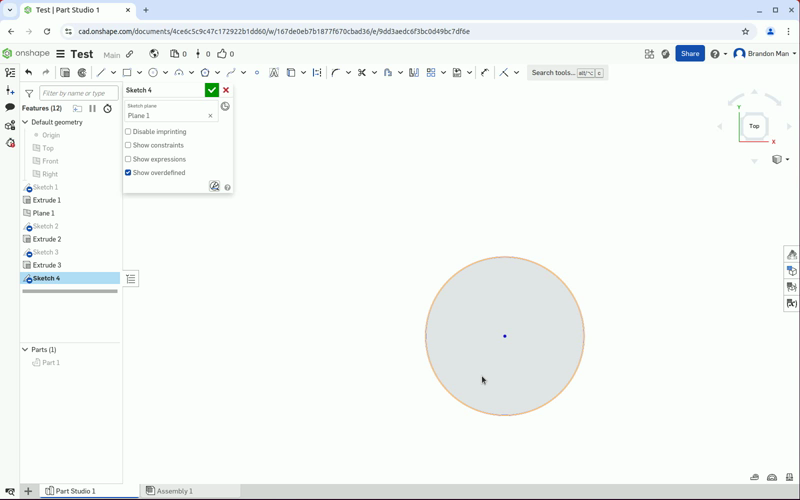
scroll(-6)
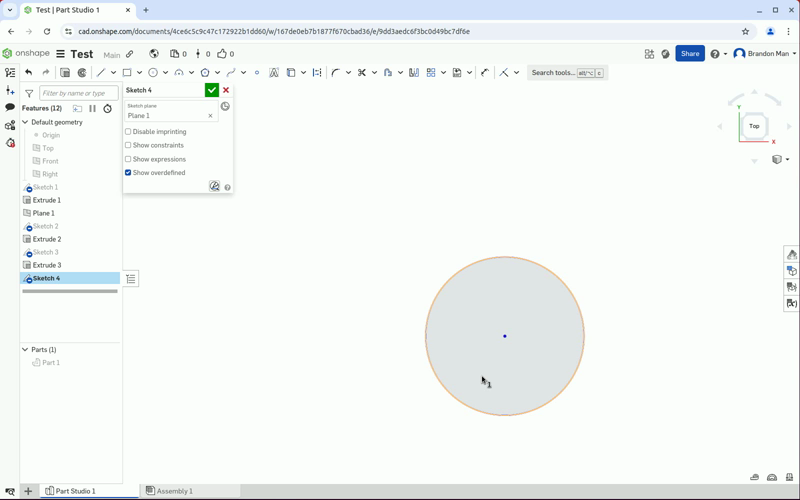
scroll(-6)
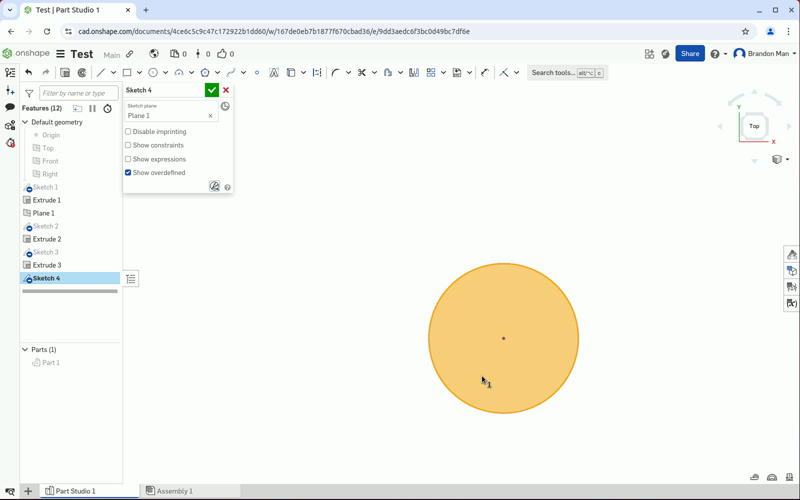
scroll(-6)
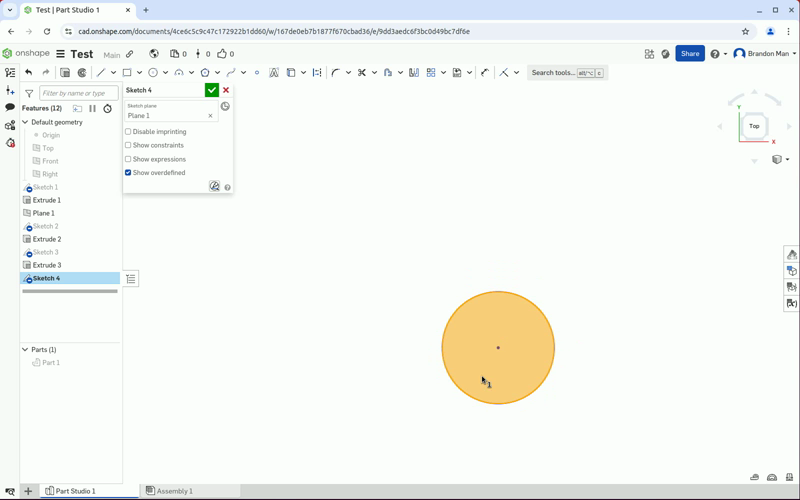
scroll(-6)
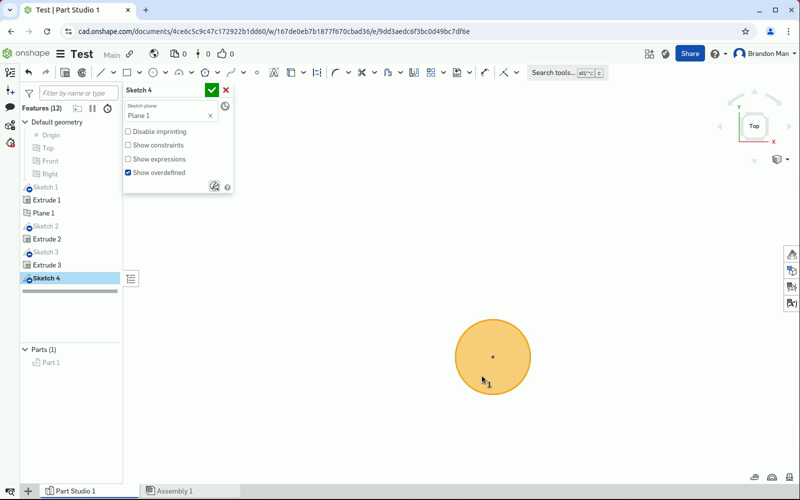
scroll(-6)
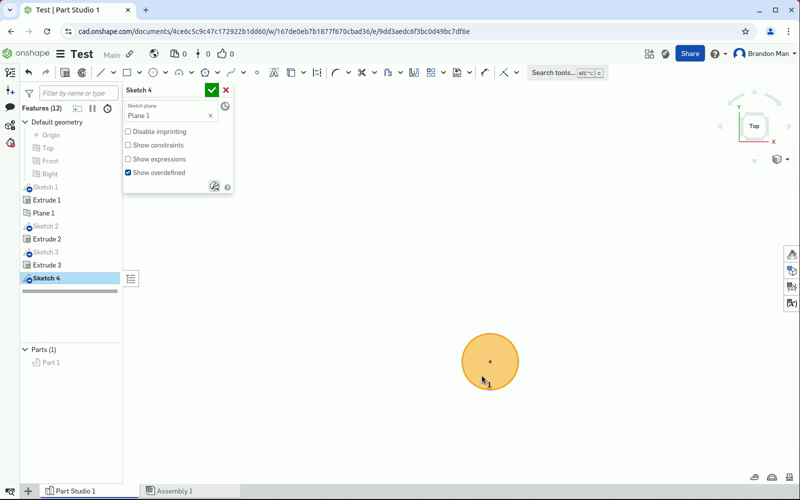
scroll(-6)
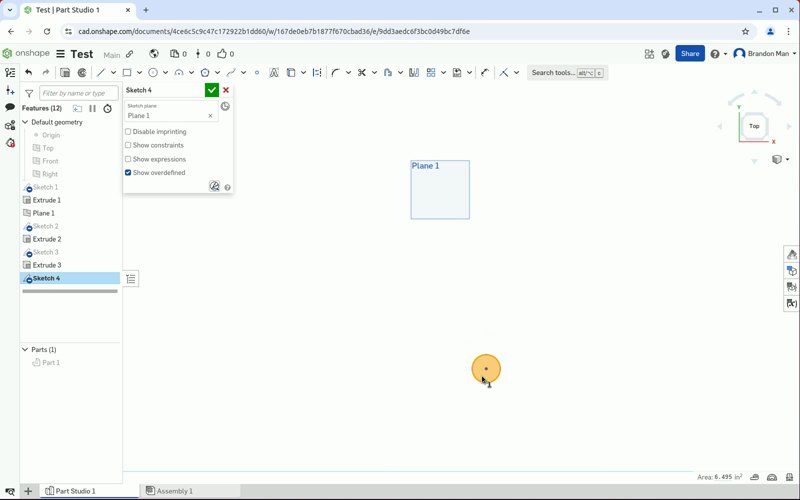
scroll(-6)
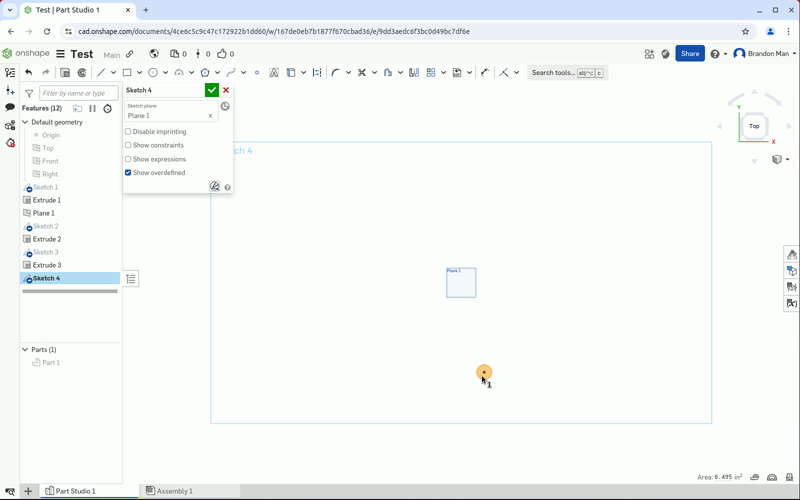
mouse_move(73, 352)
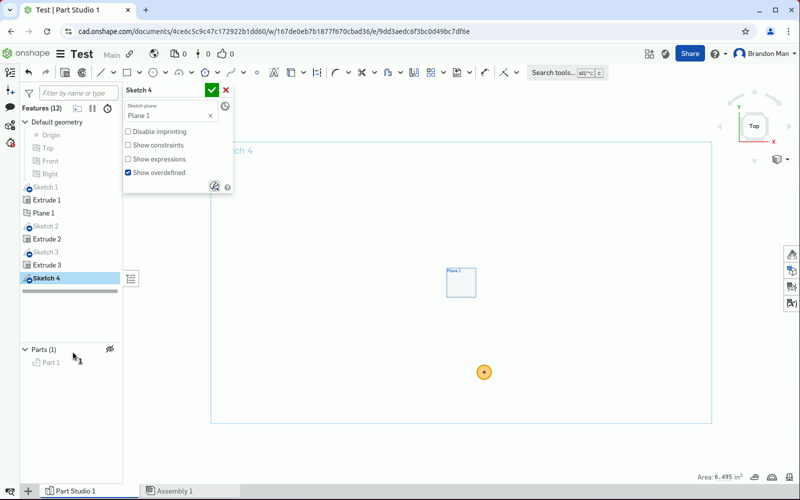
key(shift+y)
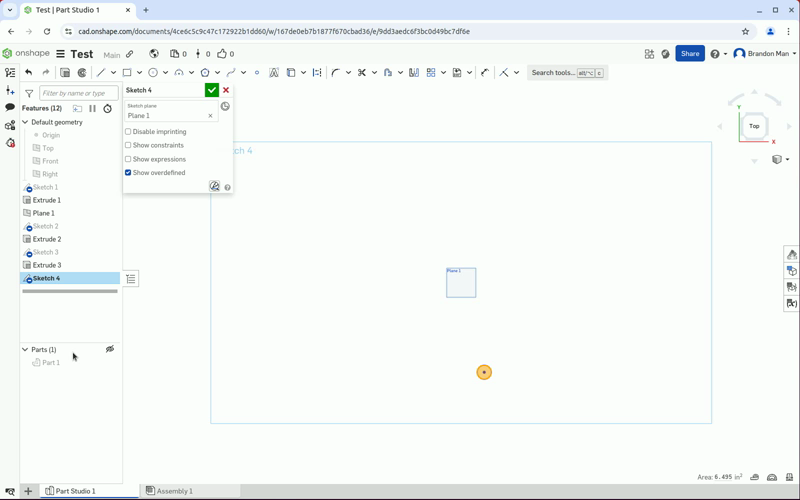
key(shift+e)
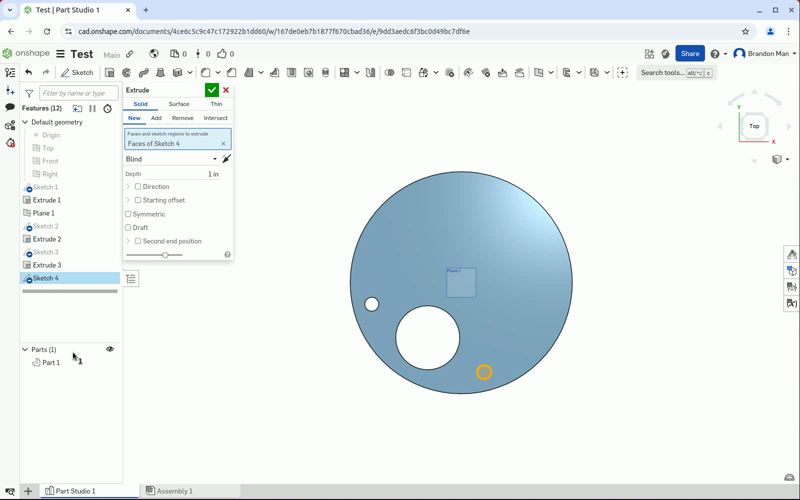
mouse_move(143, 106)
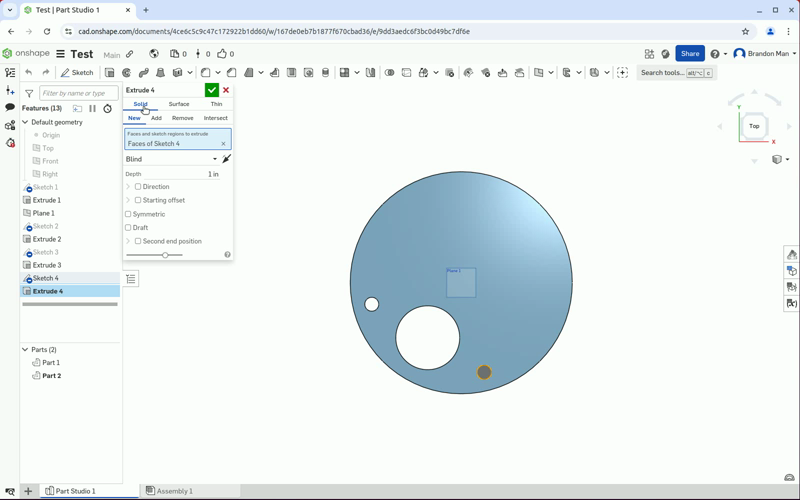
click(143, 106)
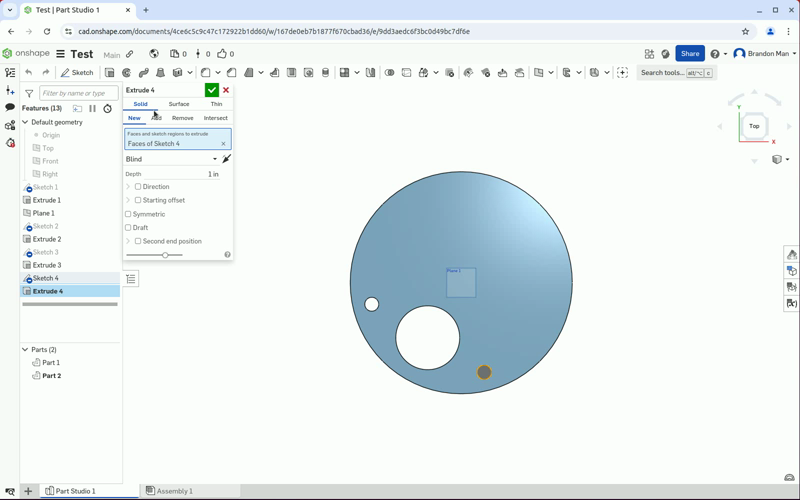
mouse_move(186, 120)
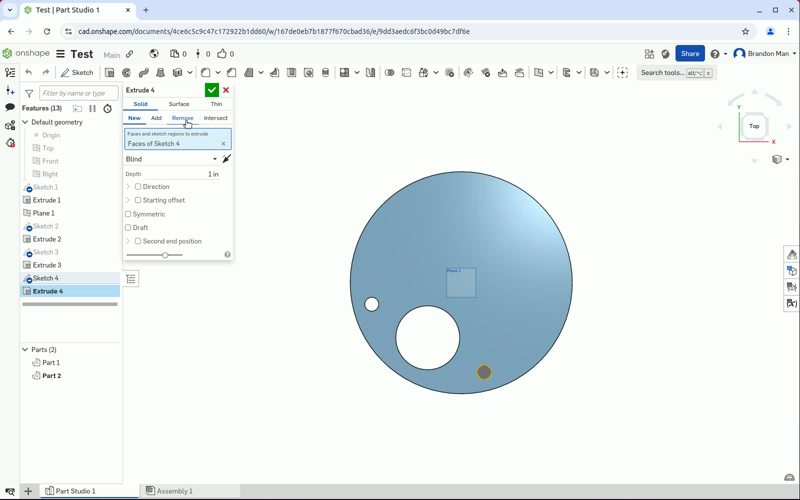
click(186, 120)
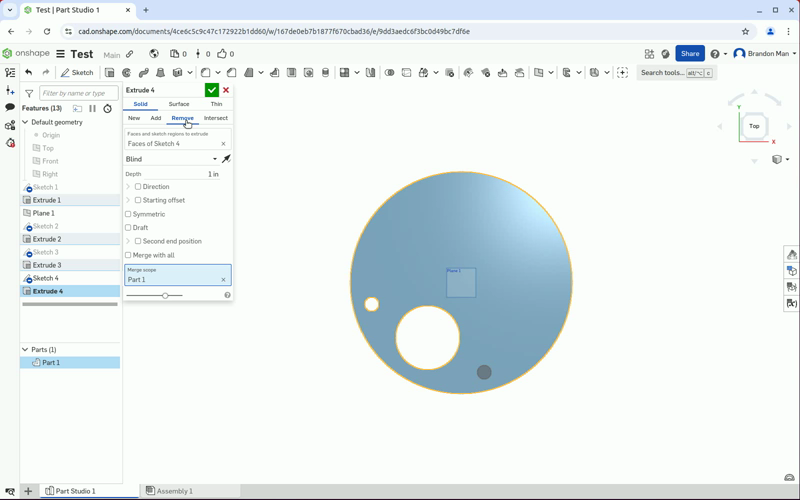
key(tab, 4)
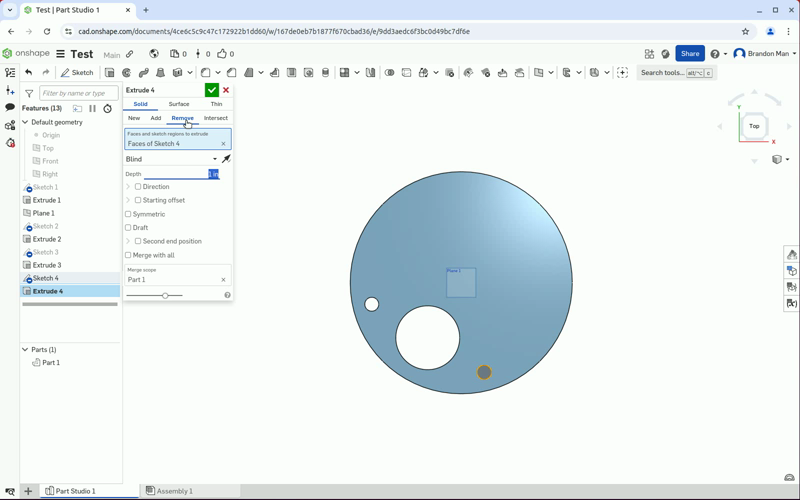
text(15.165)
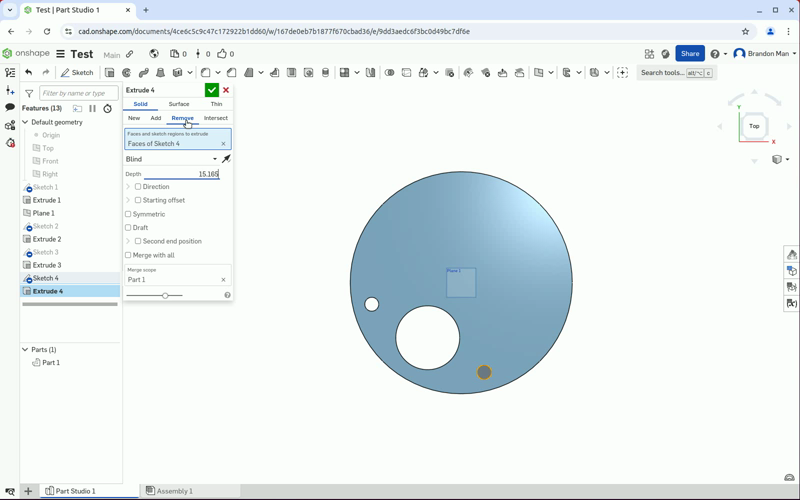
key(tab, 6)
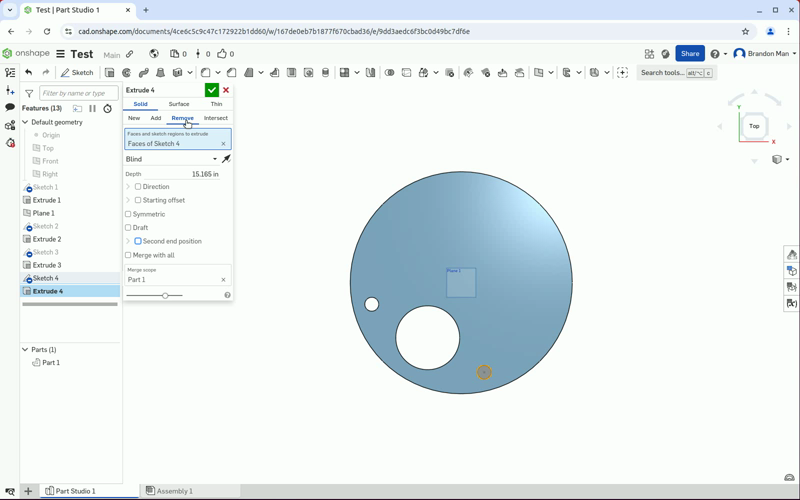
key(space)
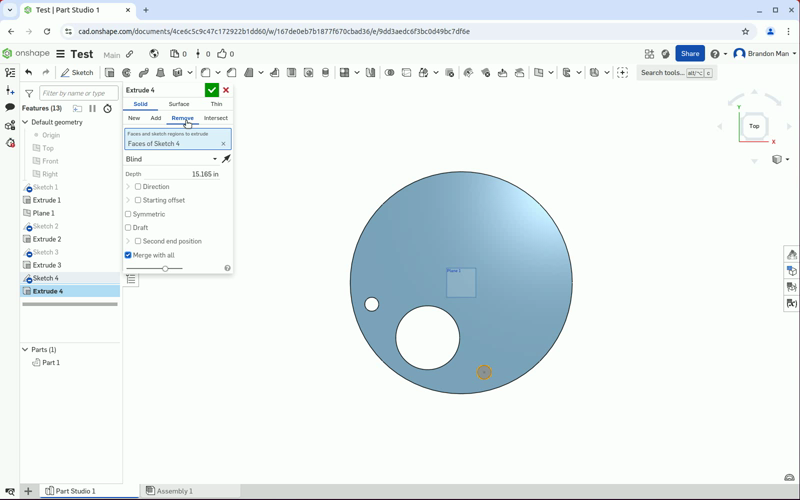
key(enter)
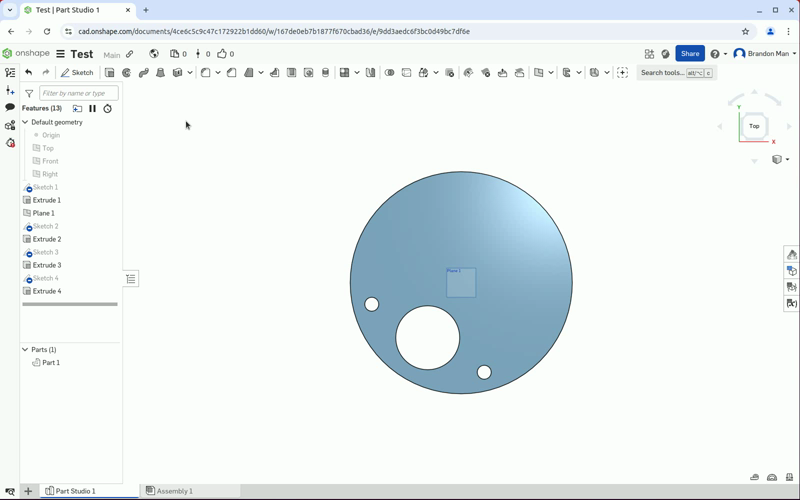
key(shift+h)
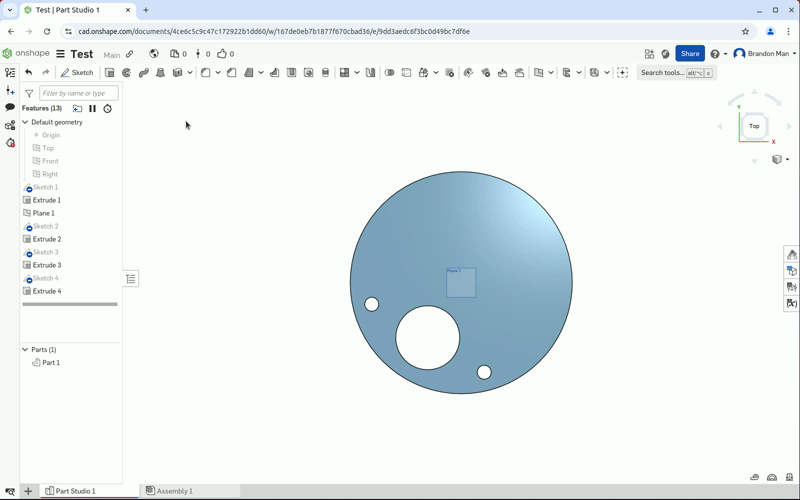
key(shift+h)
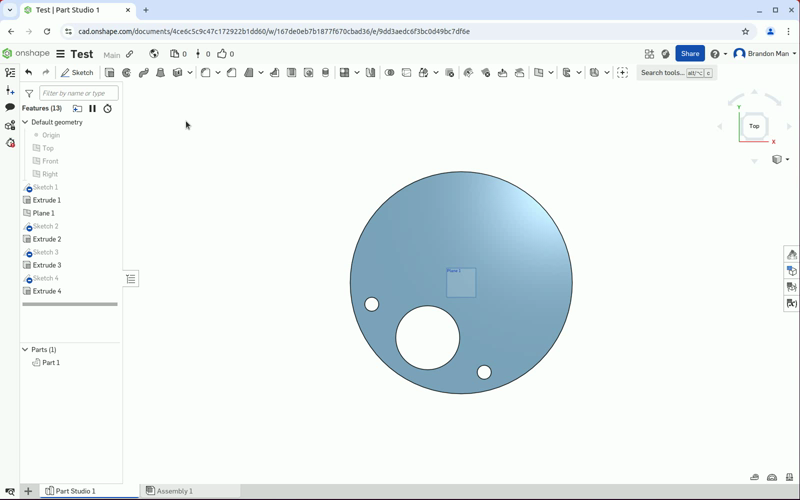
mouse_move(73, 189)
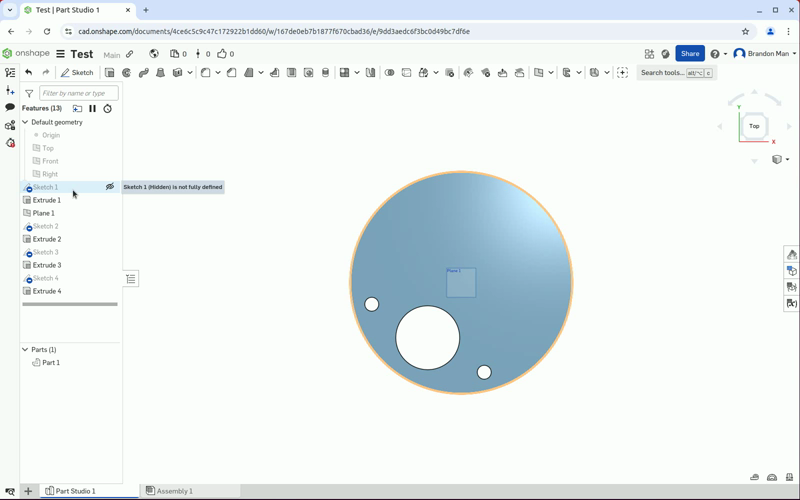
click(73, 189)
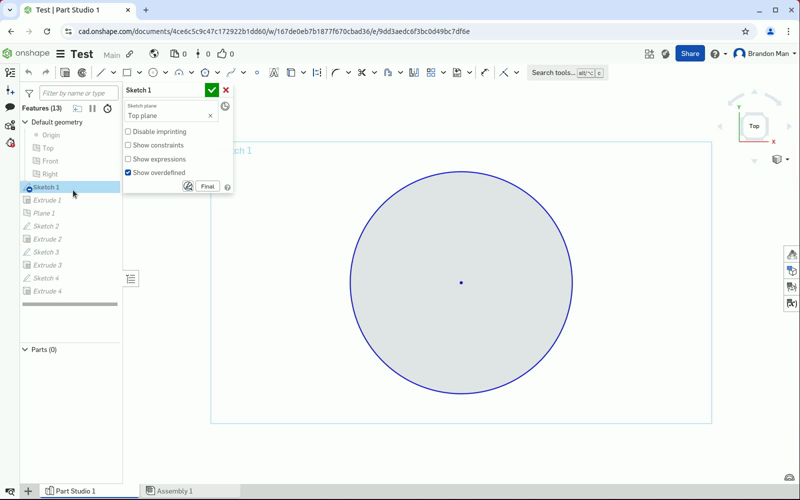
mouse_move(229, 92)
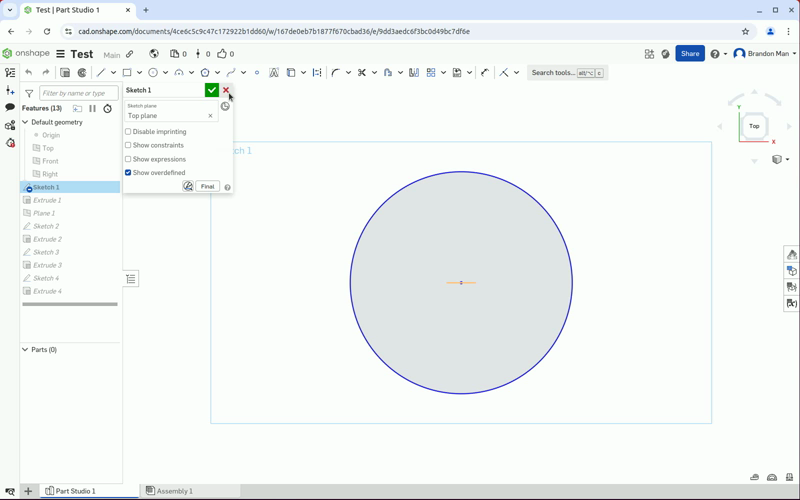
click(229, 92)
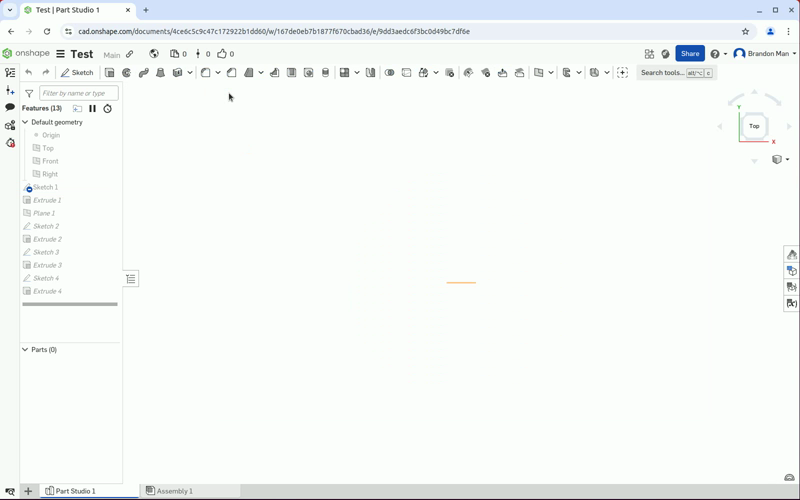
key(shift+s)
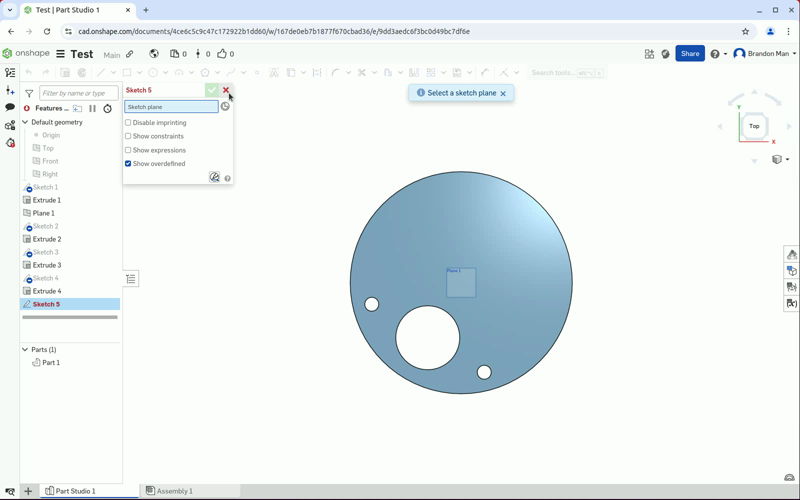
mouse_move(73, 215)
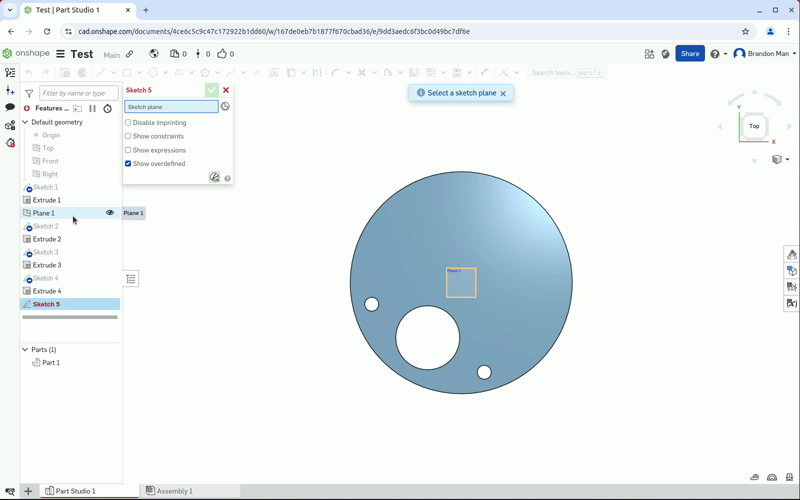
click(73, 215)
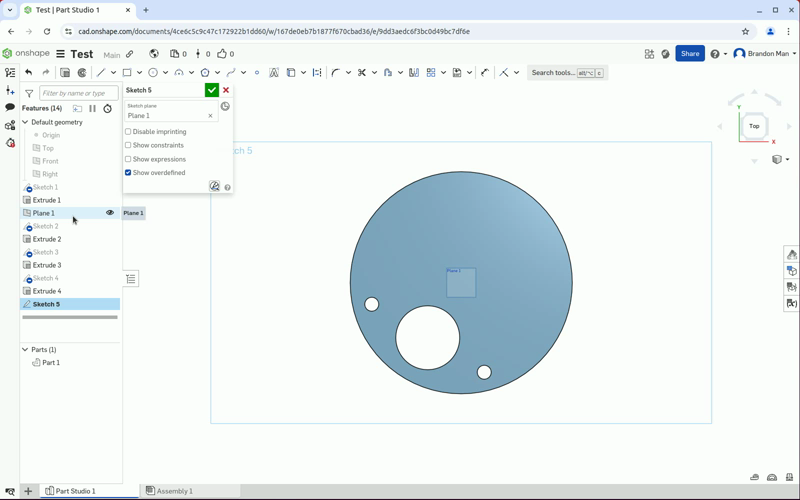
mouse_move(73, 352)
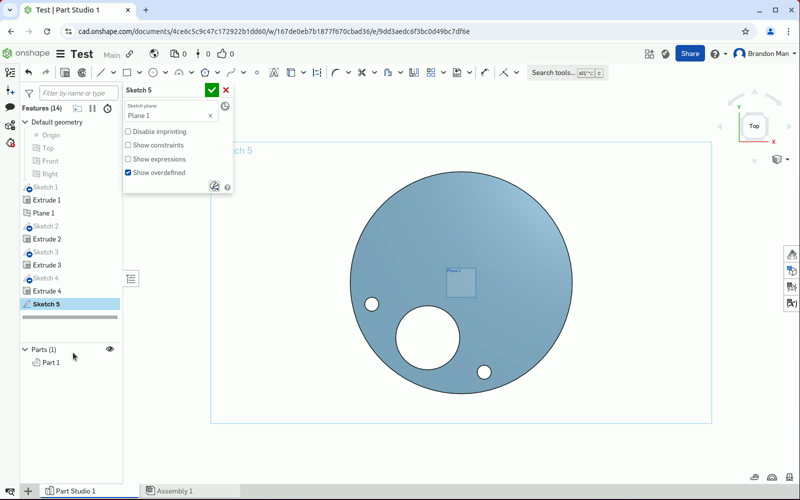
key(y)
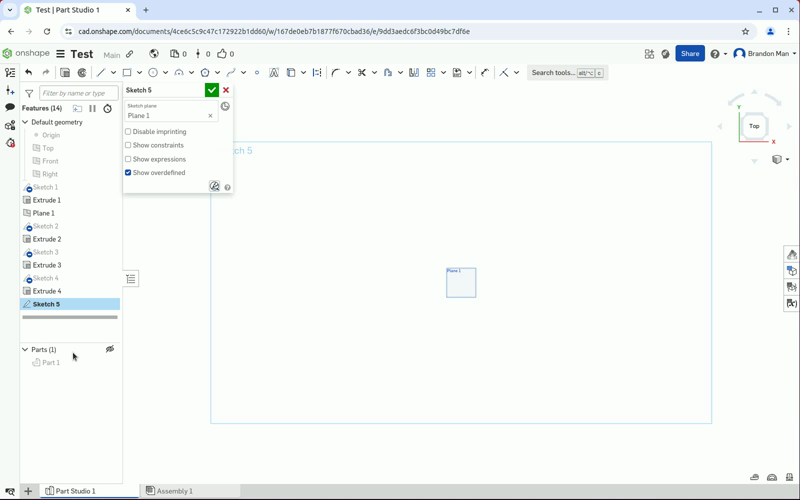
key(c)
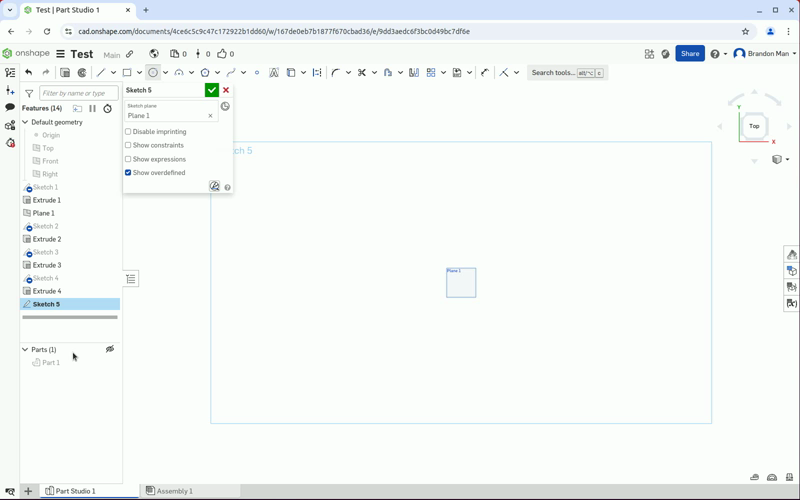
key_down(shift)
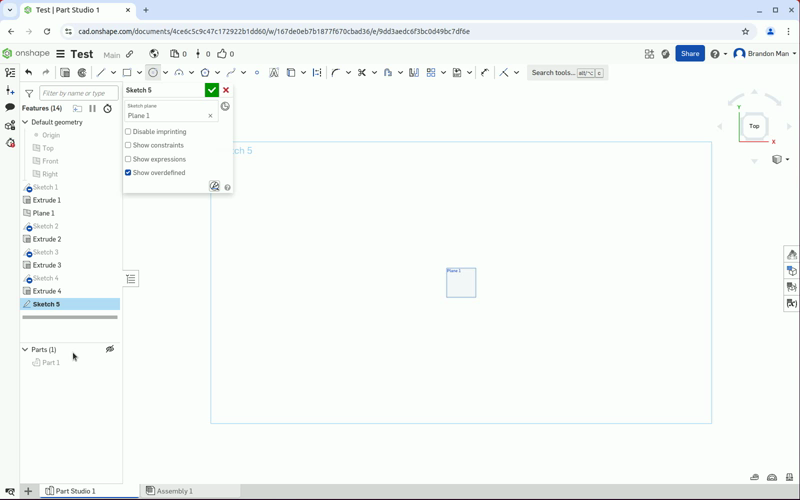
mouse_move(439, 238)
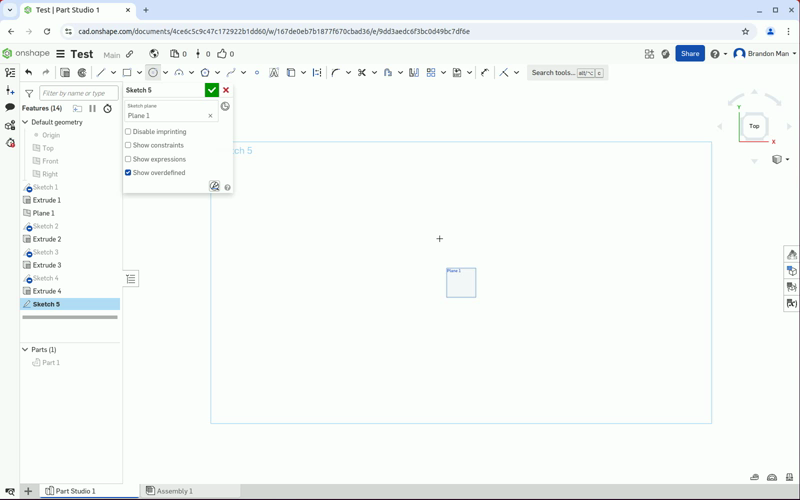
click(439, 238)
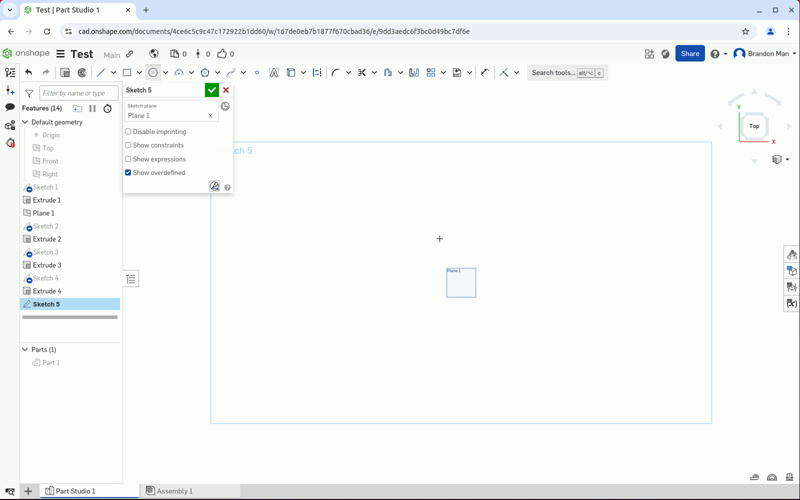
key_up(shift)
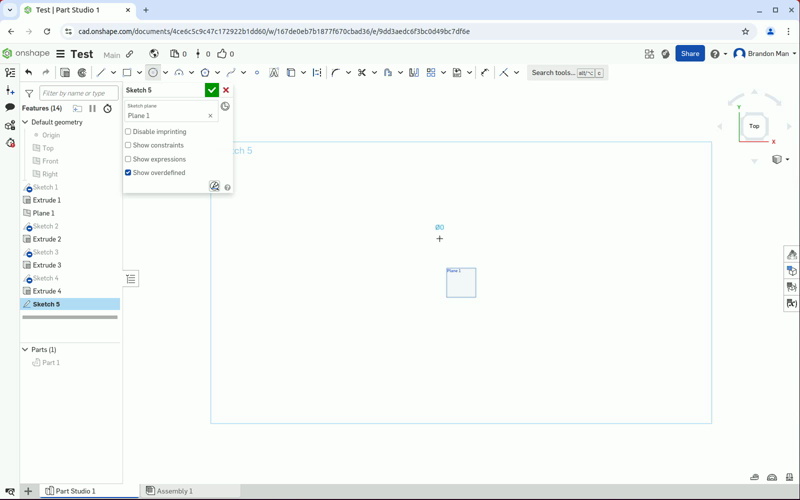
mouse_move(479, 238)
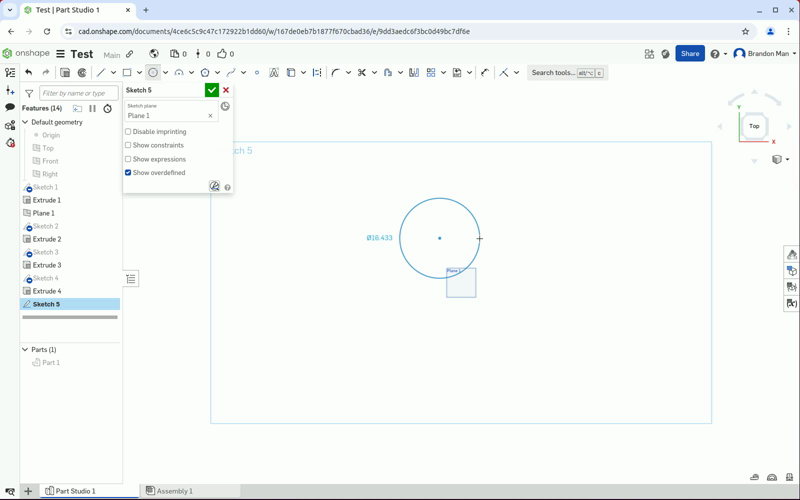
click(479, 238)
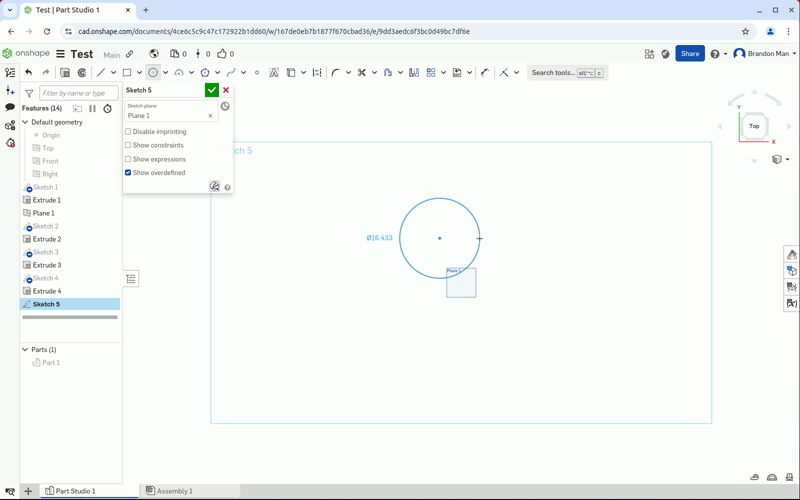
key(esc)
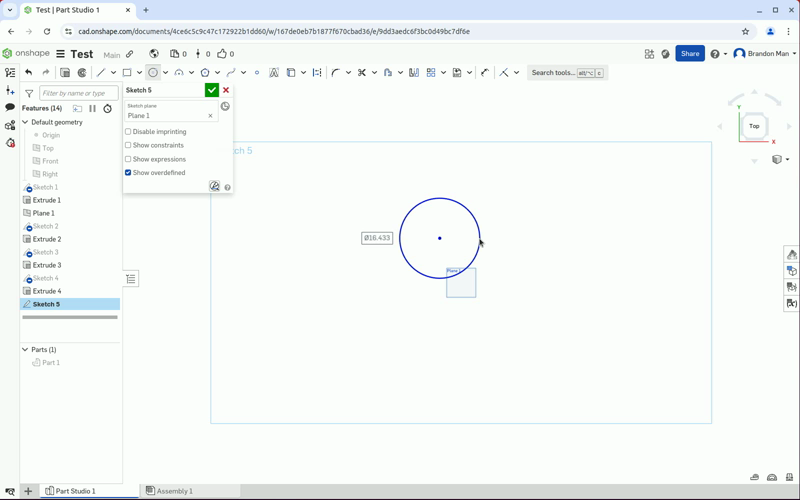
mouse_move(458, 234)
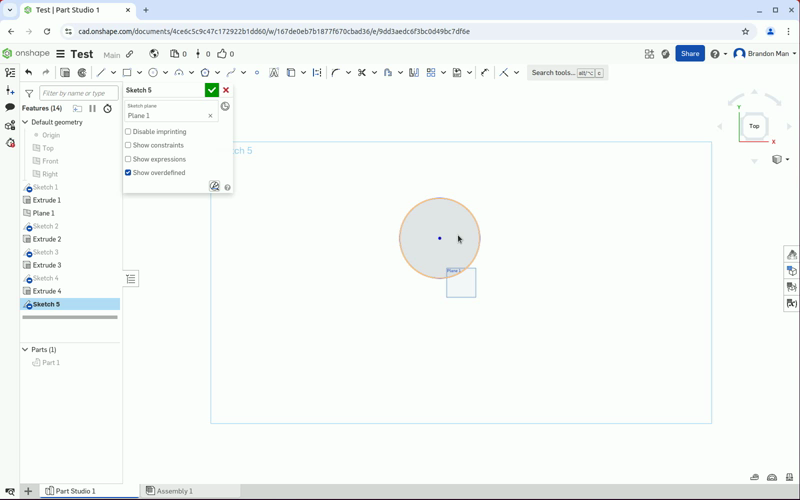
click(458, 234)
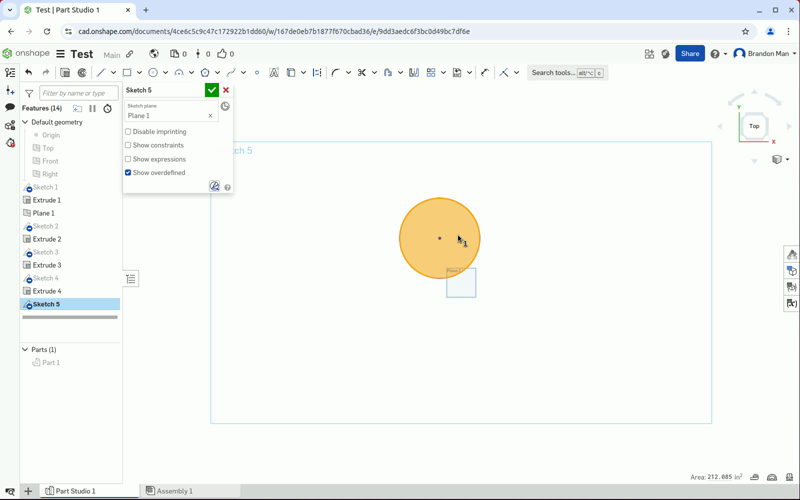
mouse_move(73, 352)
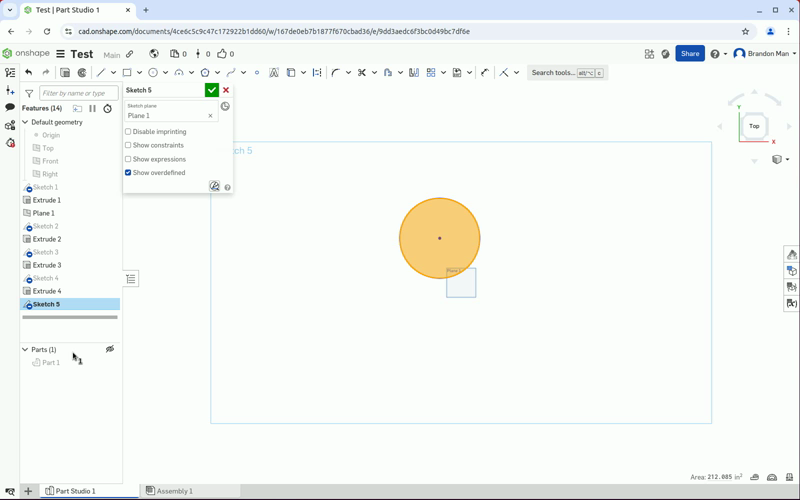
key(shift+y)
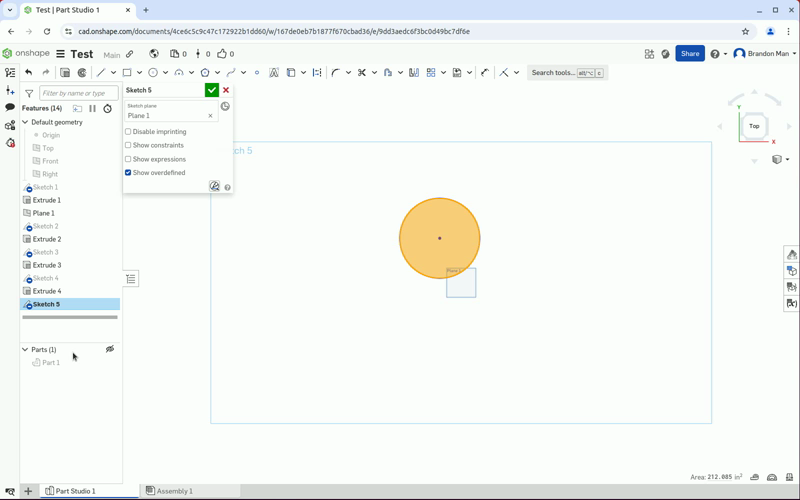
key(shift+e)
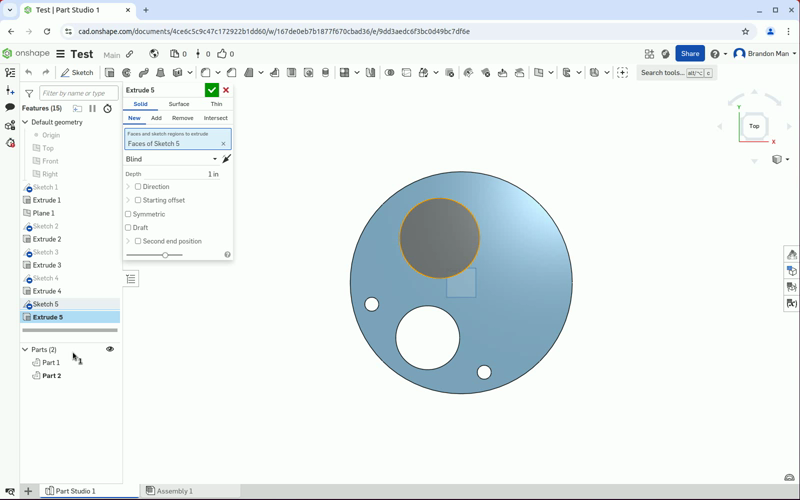
mouse_move(143, 106)
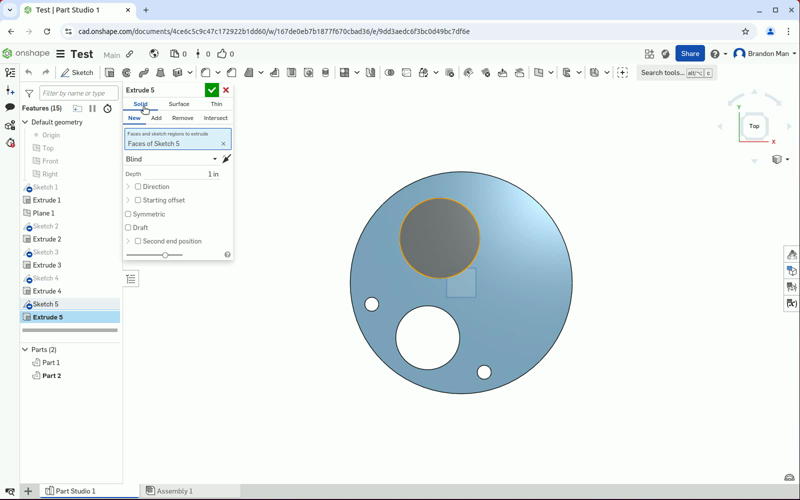
click(143, 106)
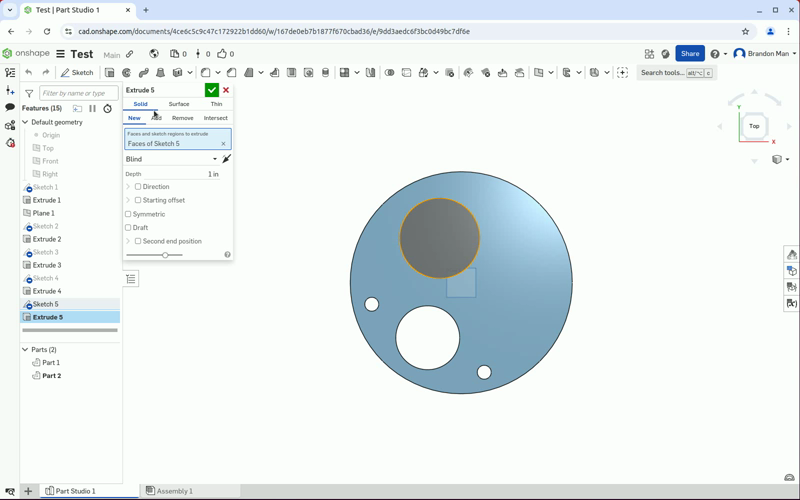
mouse_move(186, 120)
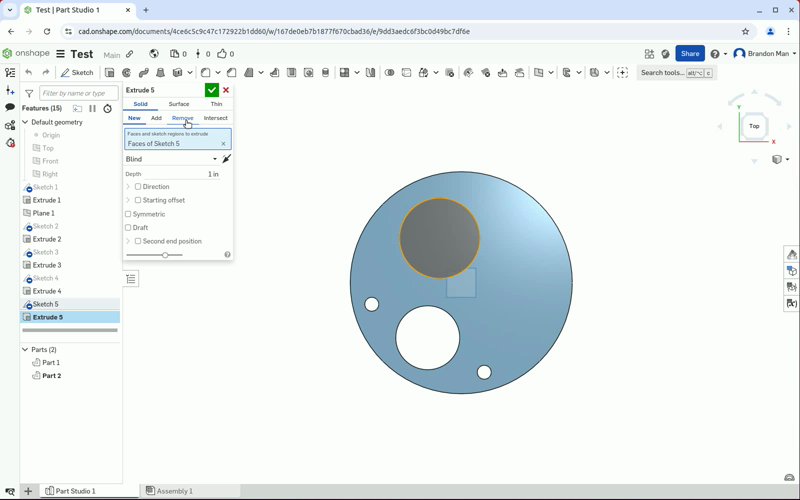
click(186, 120)
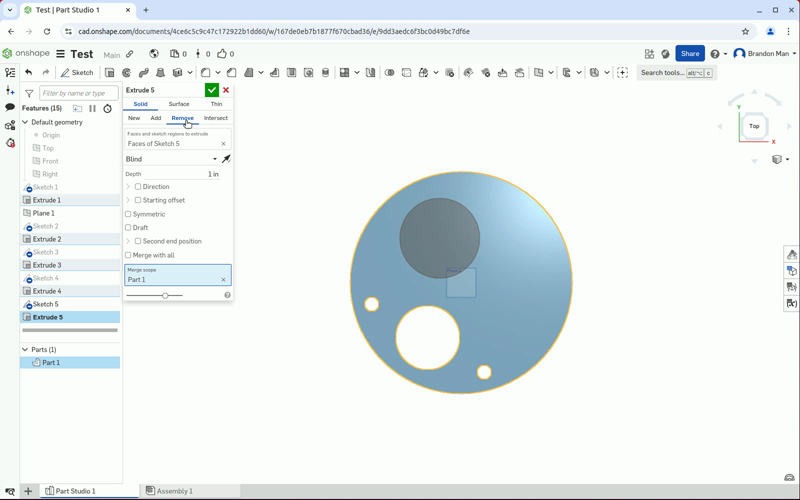
key(tab, 4)
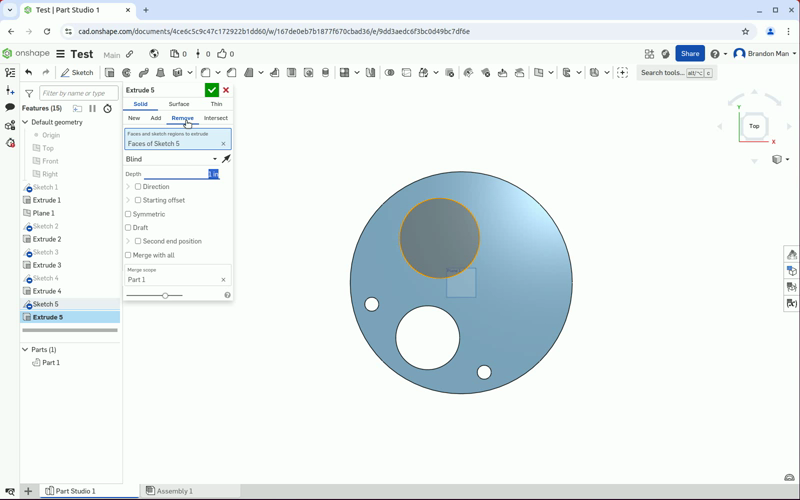
text(15.165)
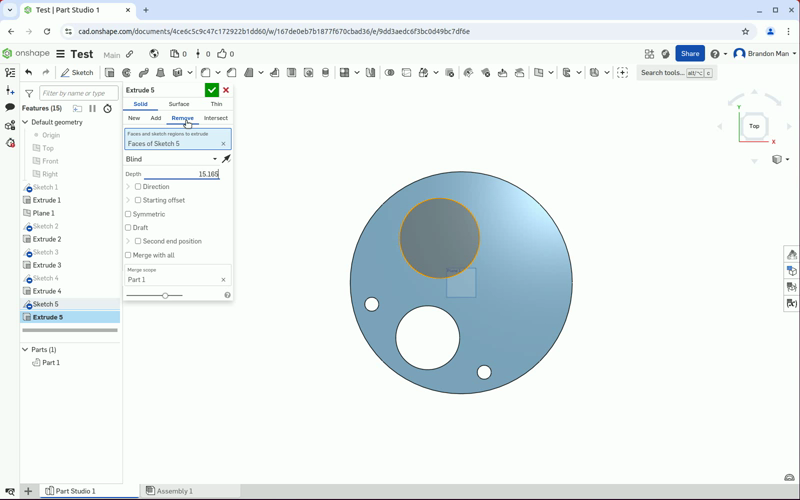
key(tab, 6)
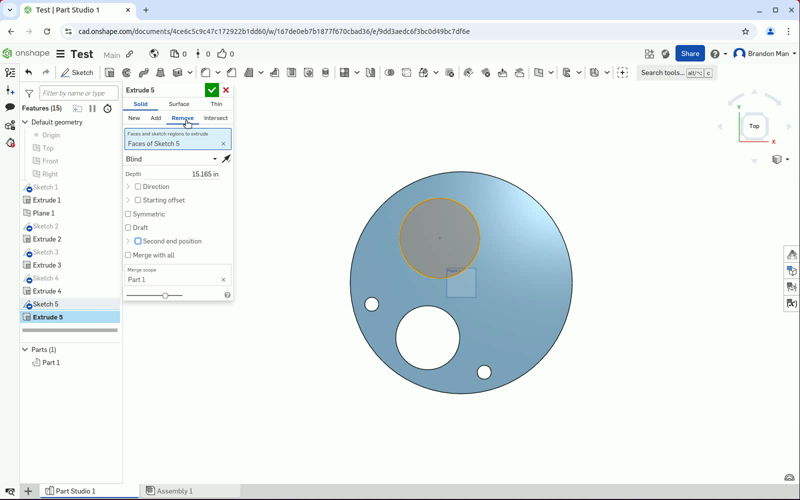
key(space)
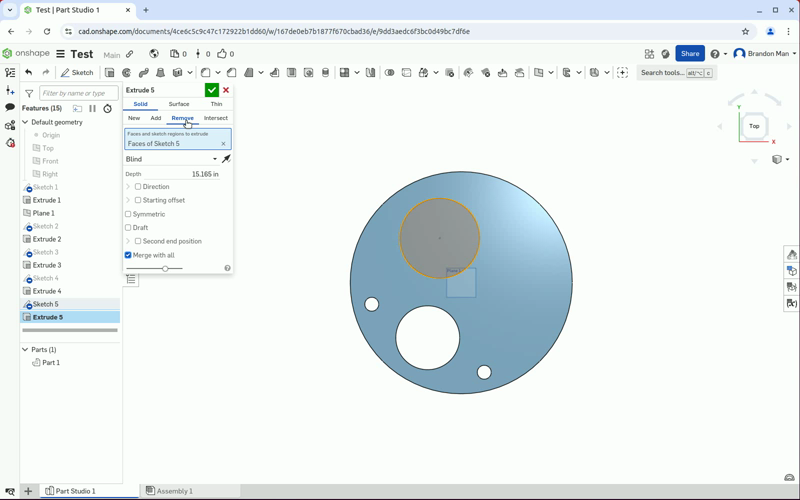
key(enter)
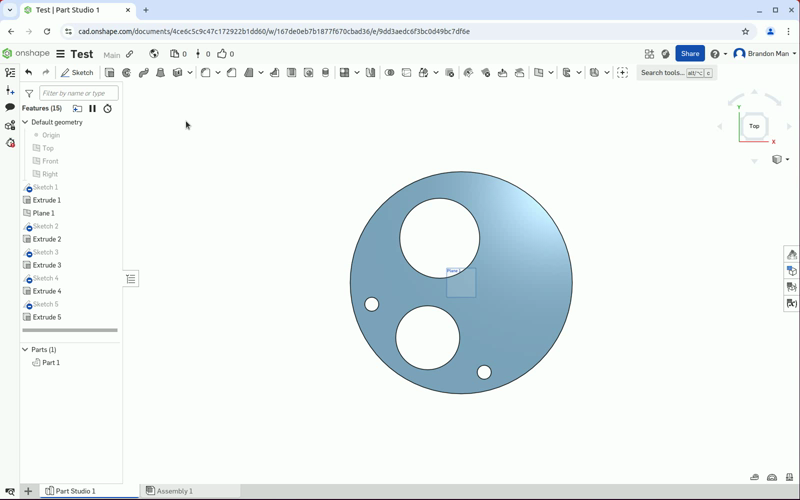
key(shift+h)
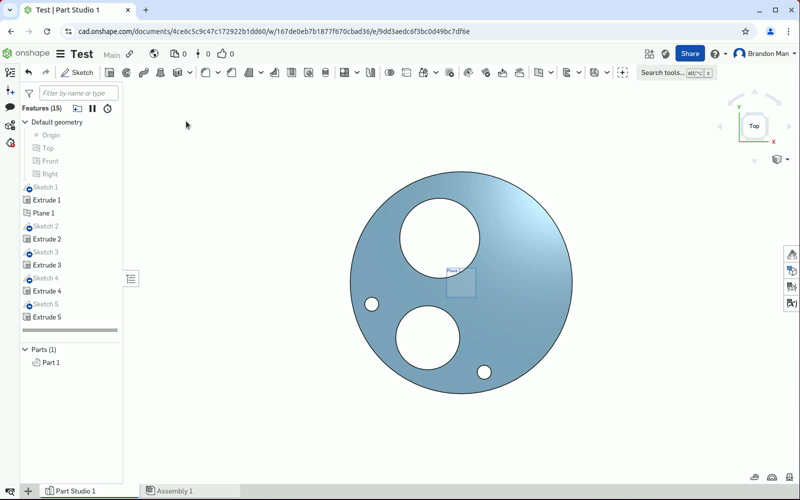
key(shift+h)
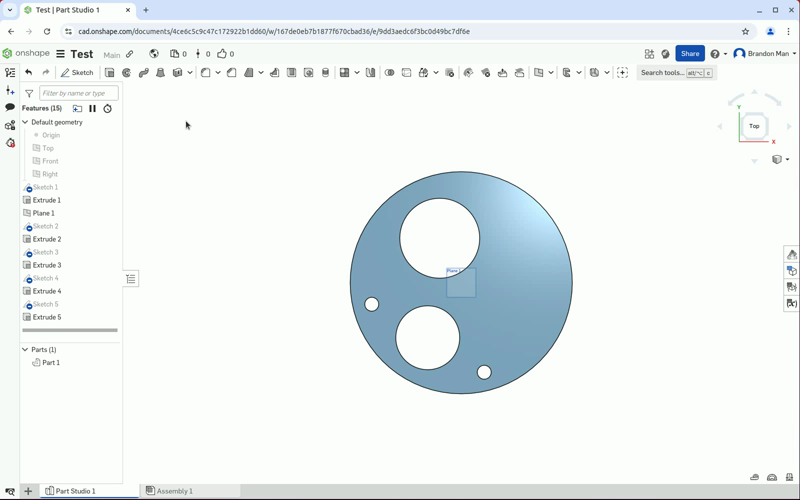
mouse_move(73, 189)
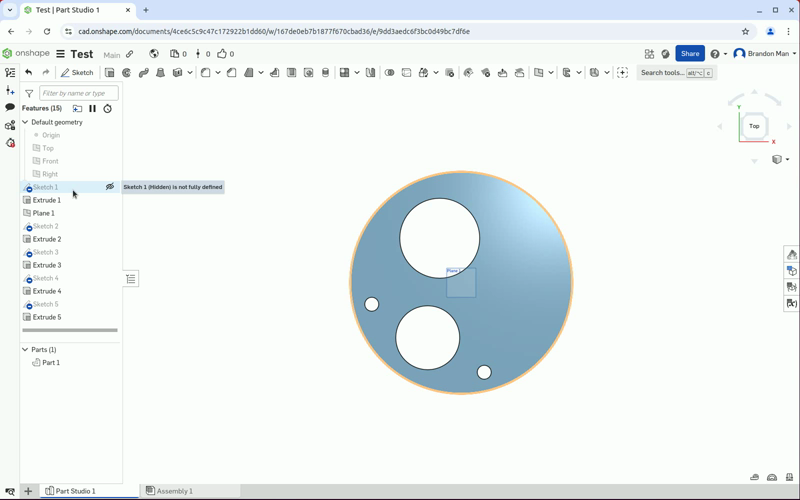
click(73, 189)
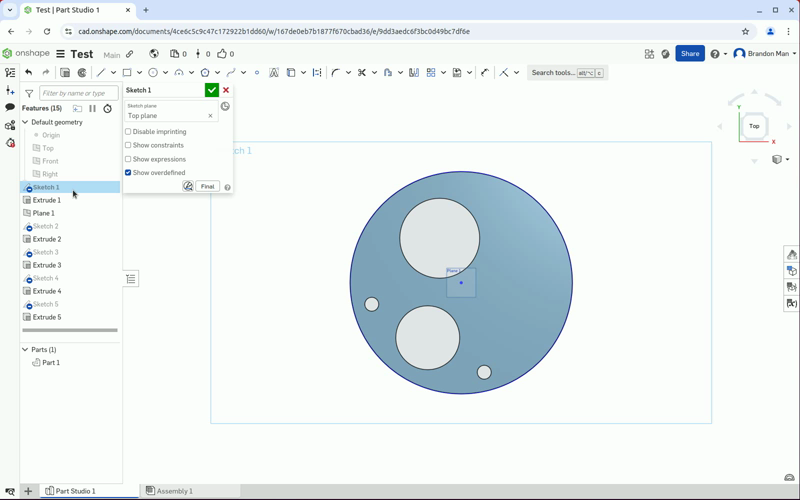
mouse_move(229, 92)
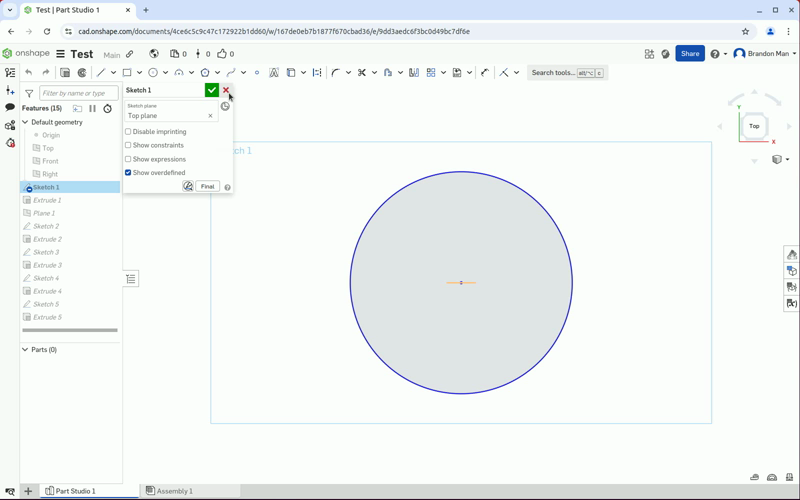
click(229, 92)
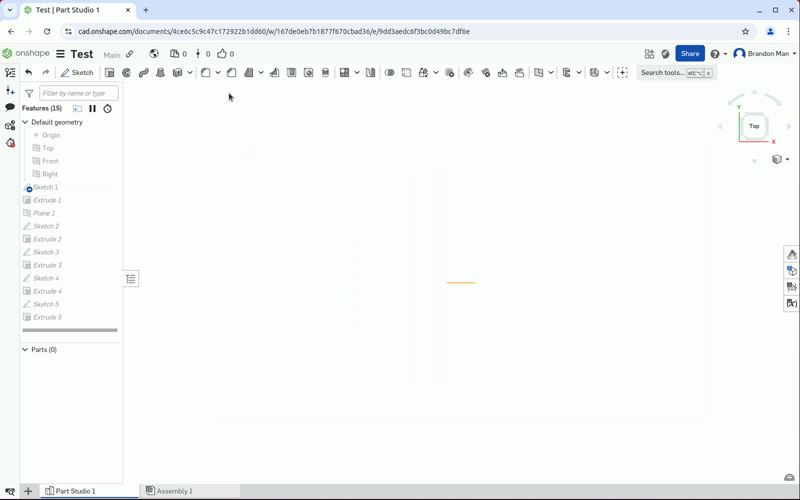
key(shift+s)
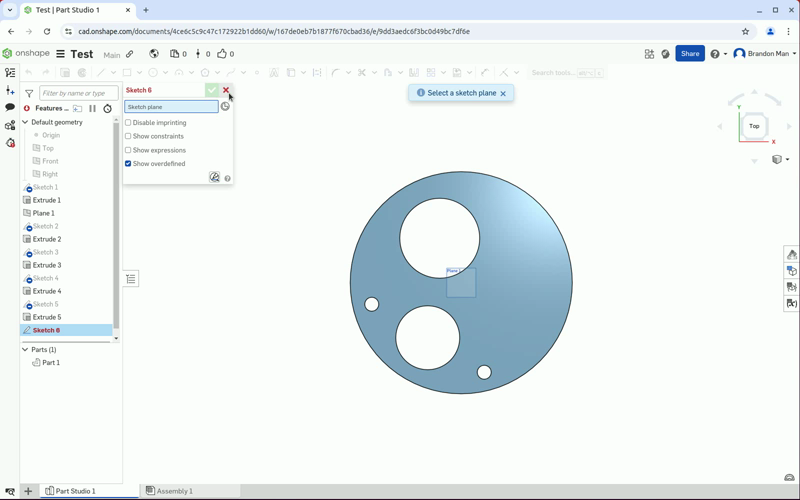
mouse_move(69, 215)
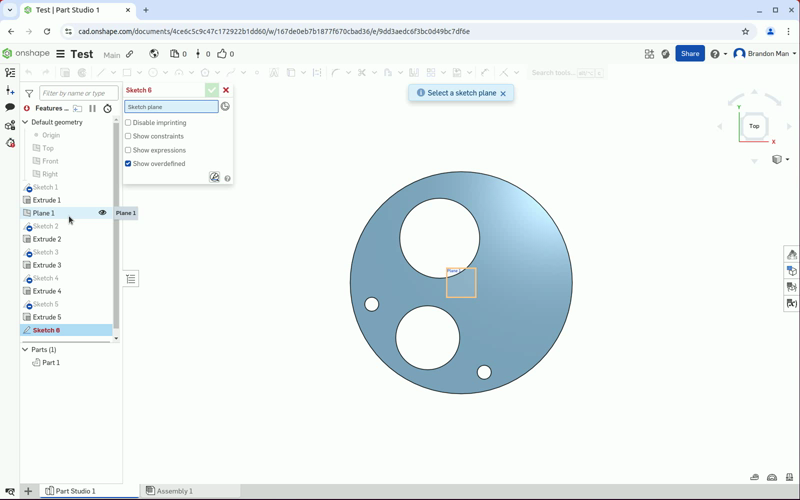
click(69, 215)
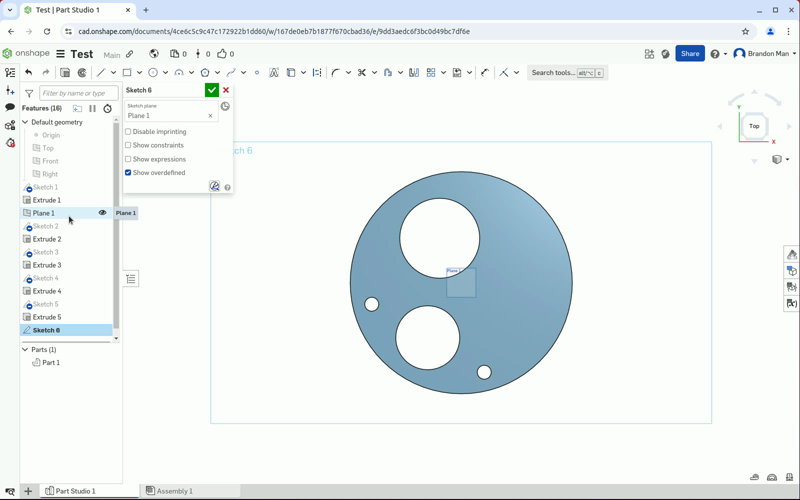
mouse_move(73, 352)
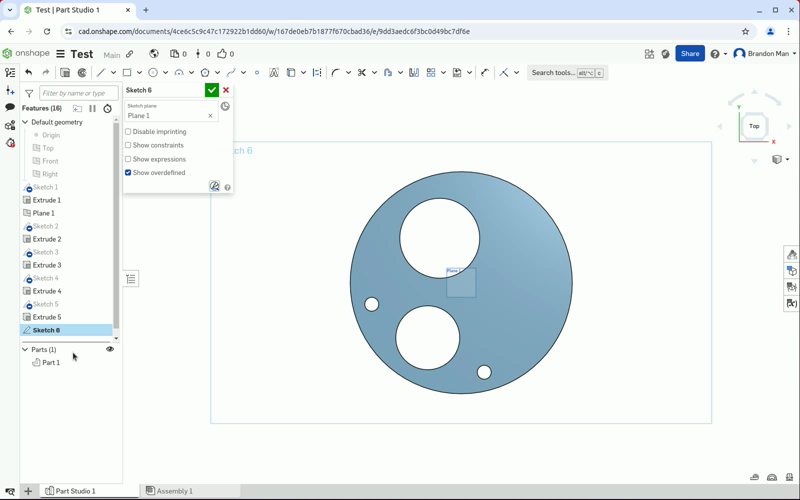
key(y)
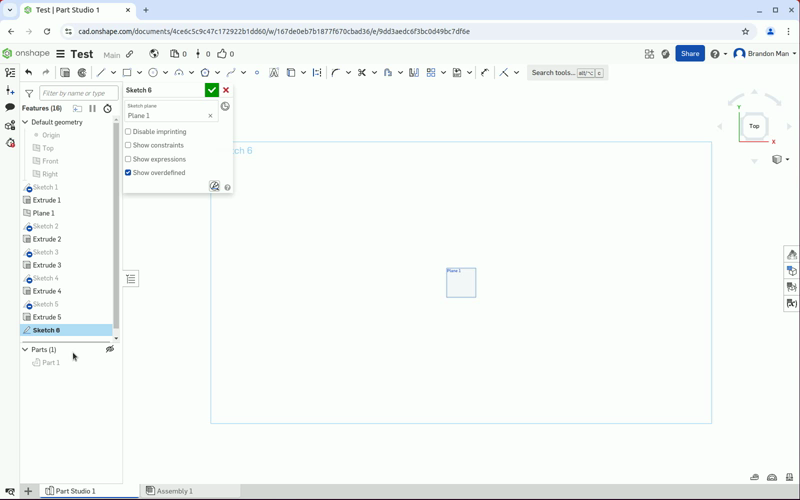
key(c)
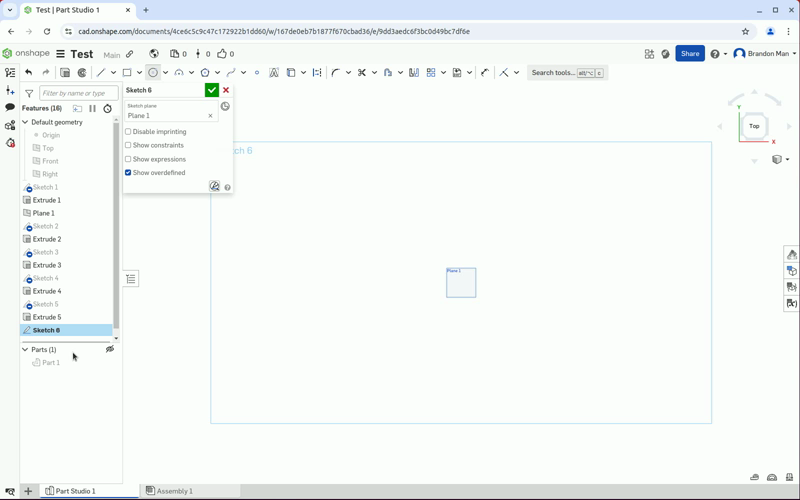
key_down(shift)
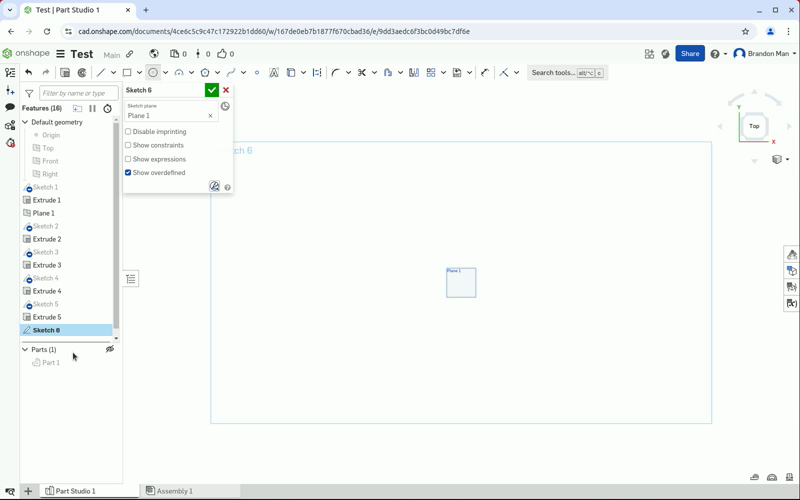
mouse_move(515, 326)
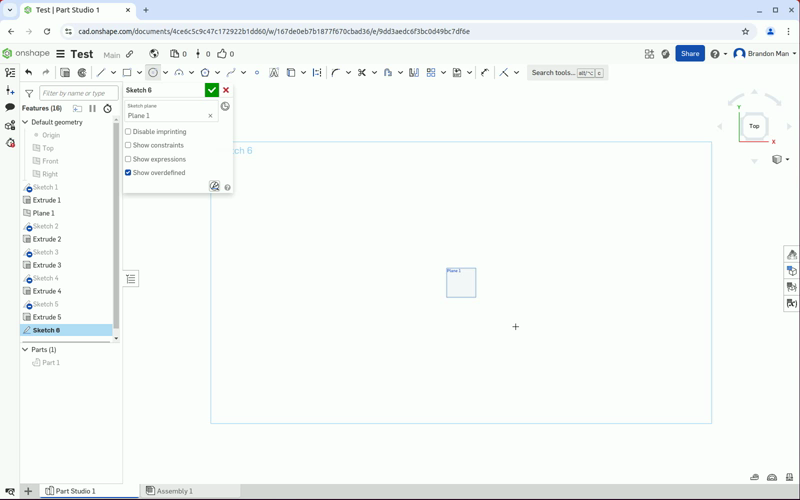
click(515, 326)
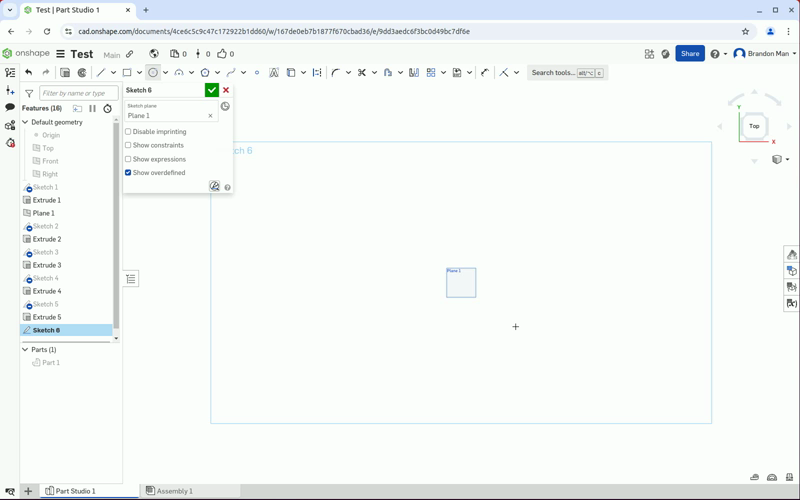
key_up(shift)
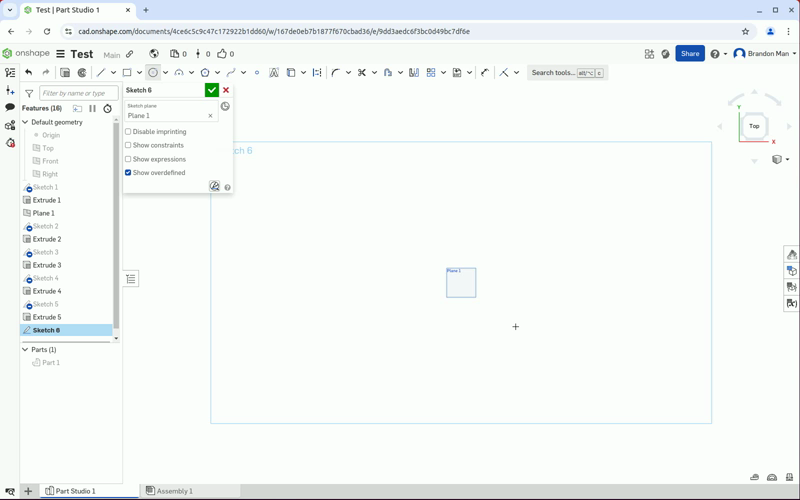
mouse_move(535, 326)
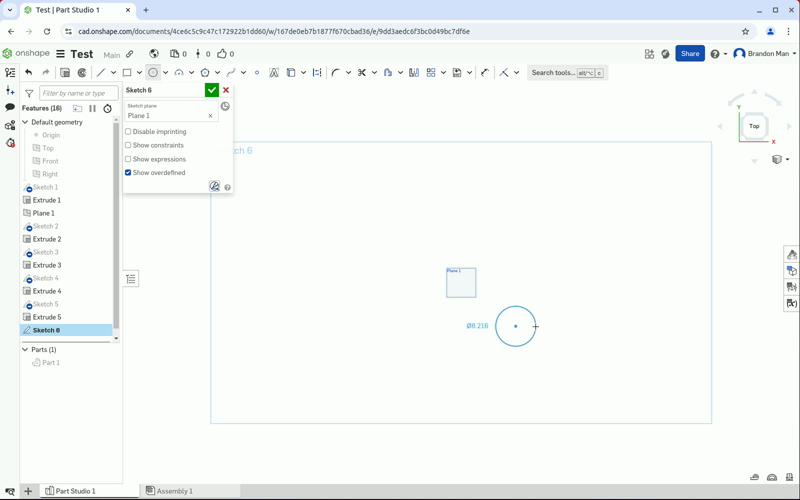
click(535, 326)
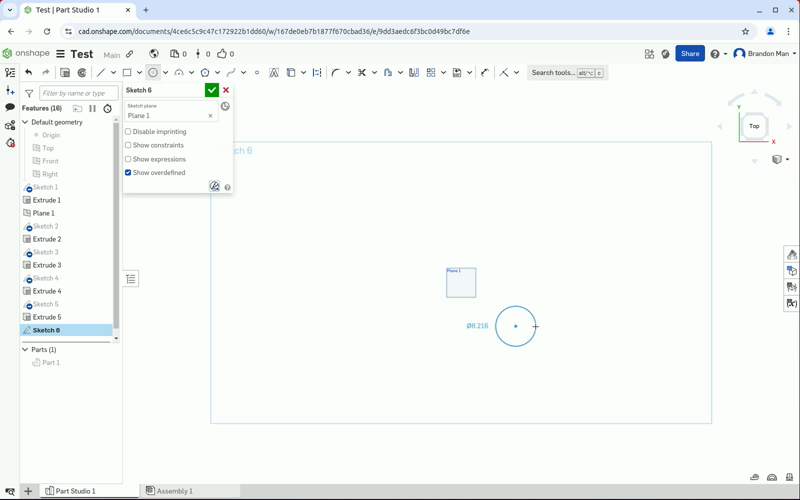
key(esc)
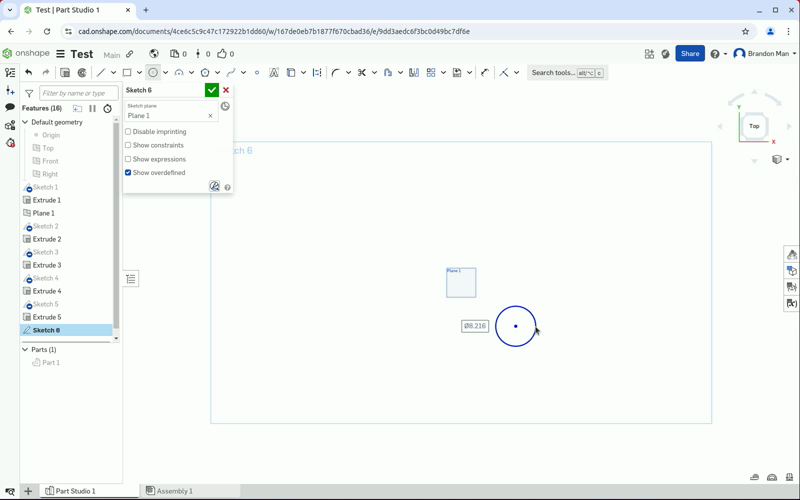
mouse_move(510, 309)
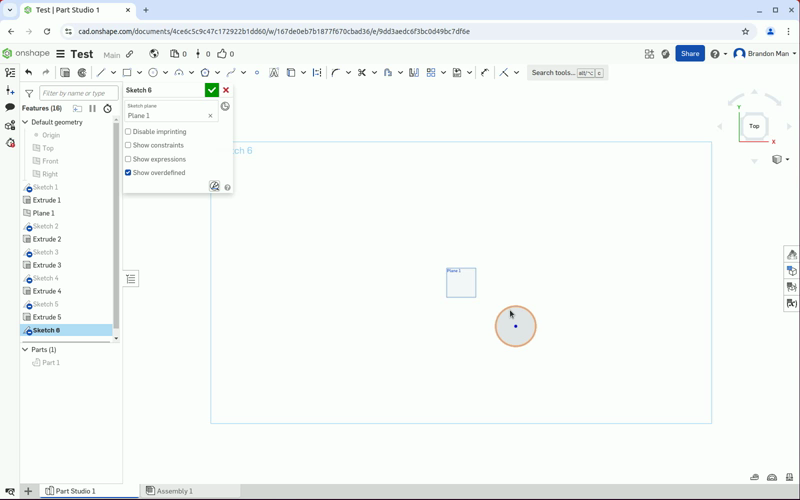
scroll(6)
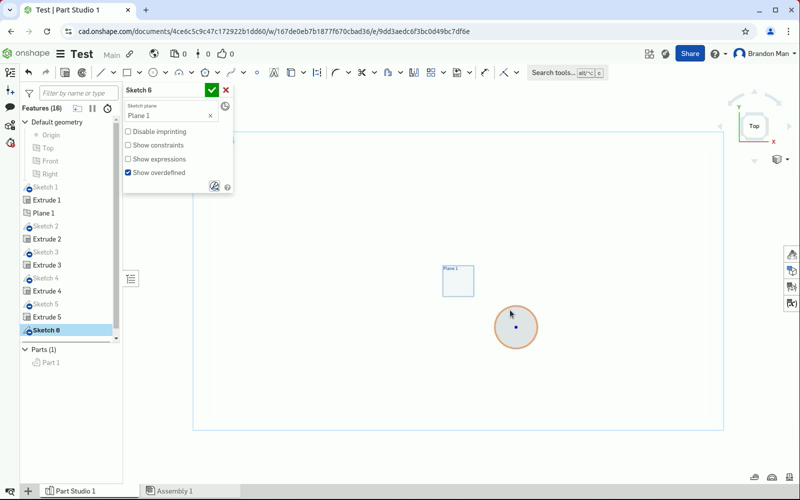
scroll(6)
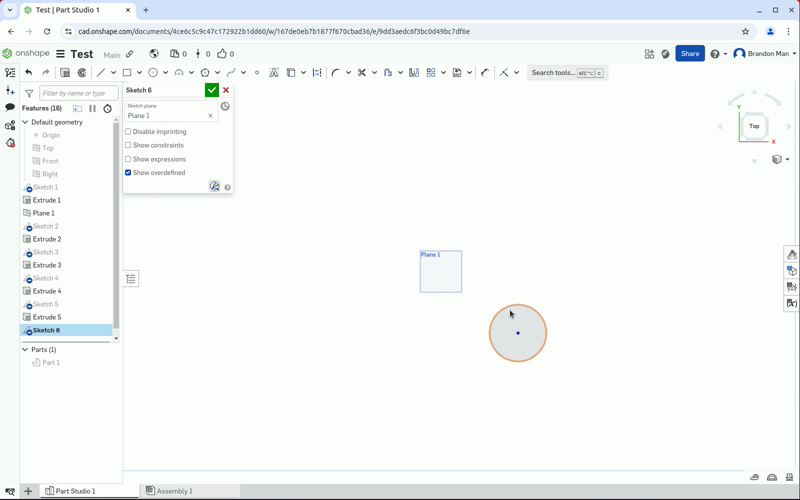
scroll(6)
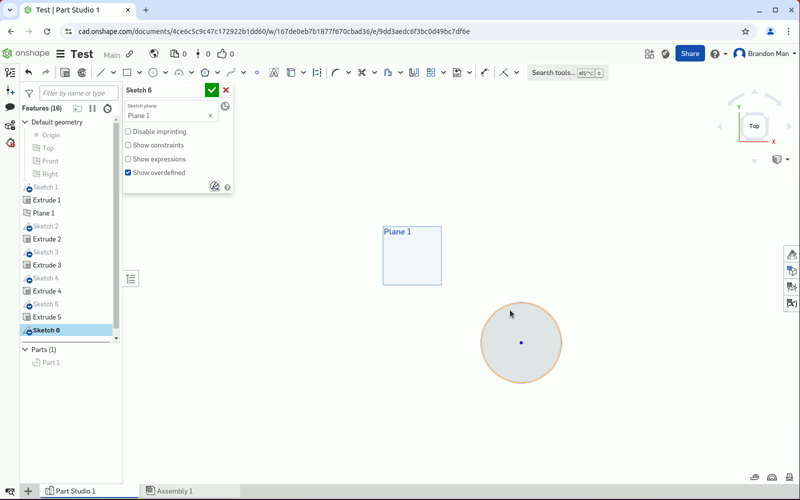
scroll(6)
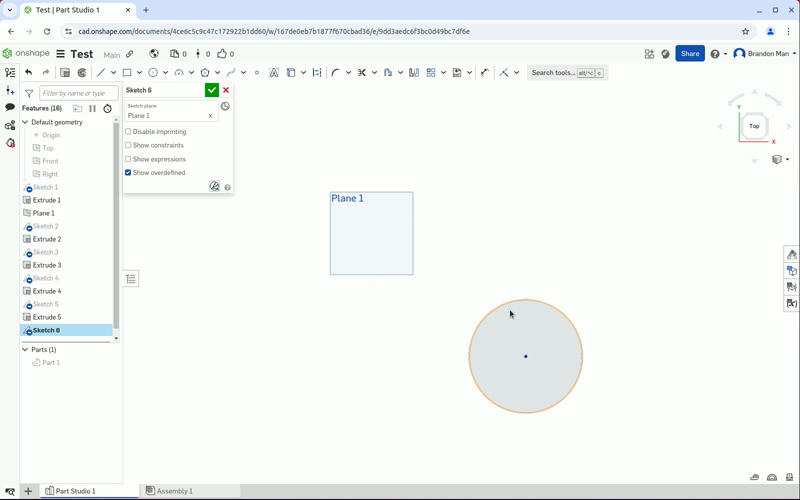
scroll(6)
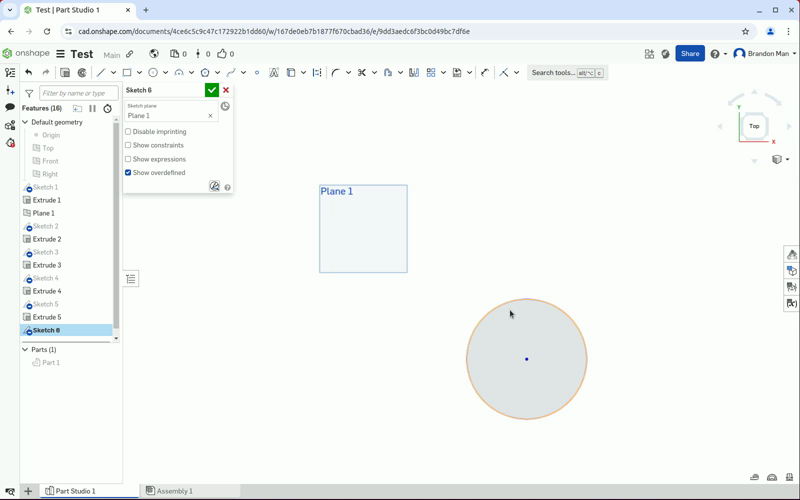
scroll(6)
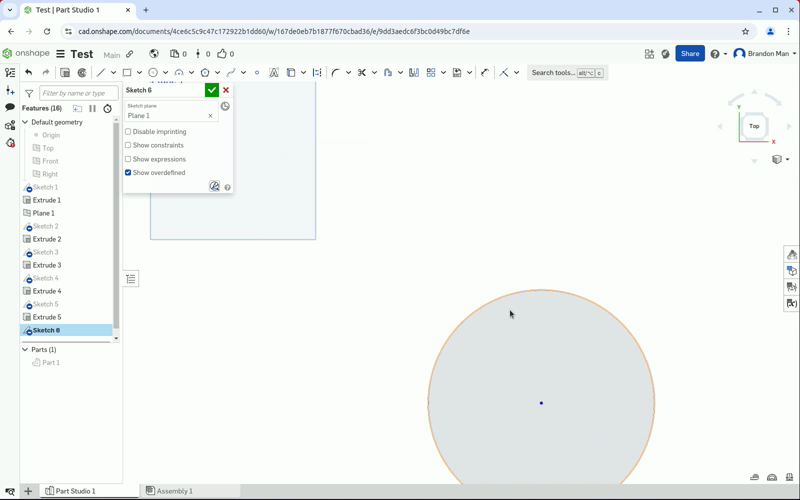
scroll(6)
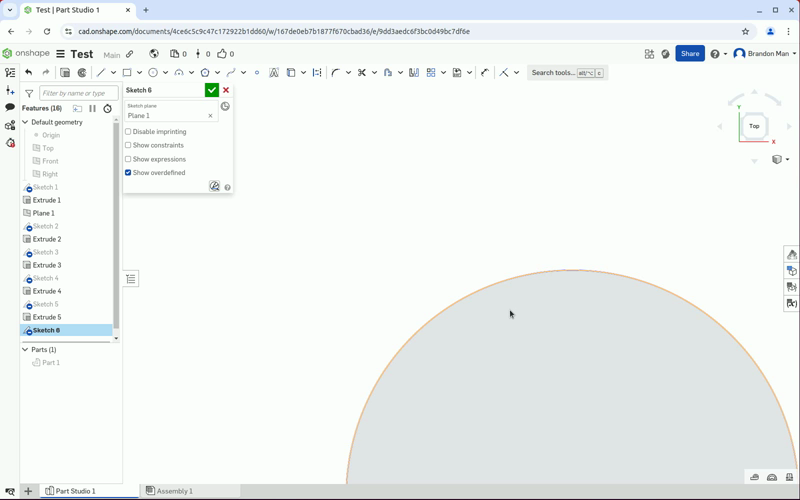
click(510, 309)
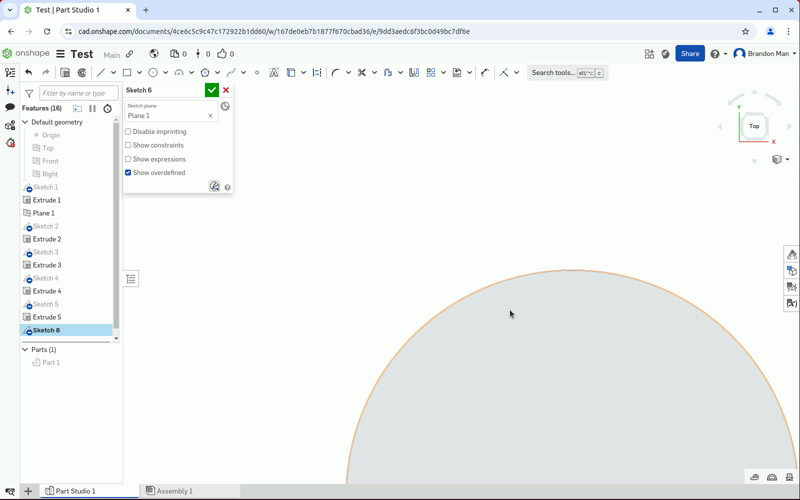
scroll(-6)
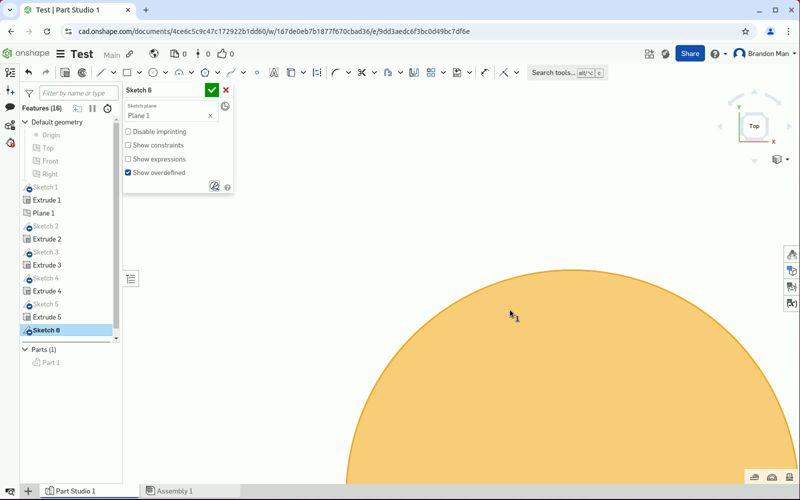
scroll(-6)
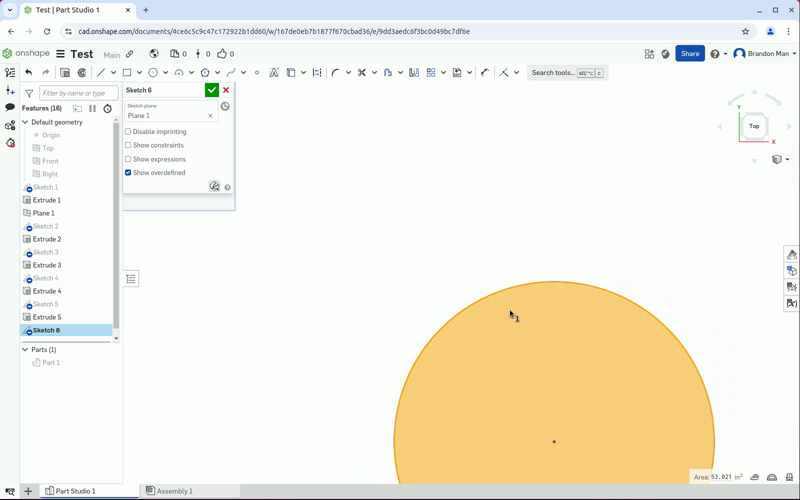
scroll(-6)
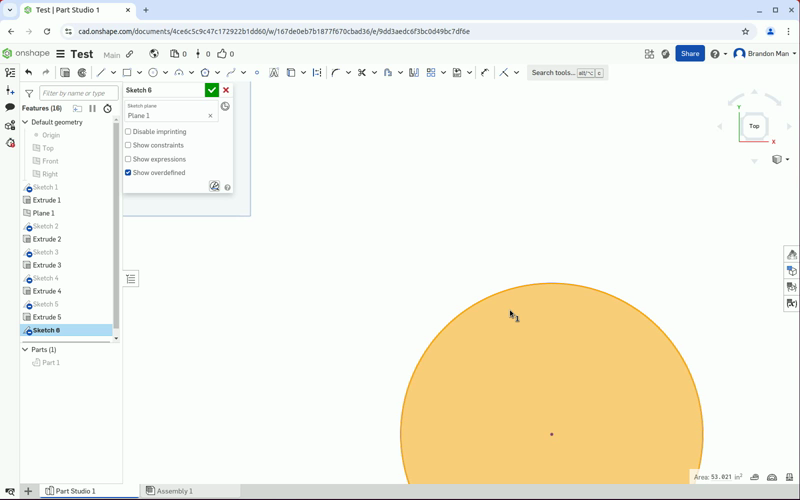
scroll(-6)
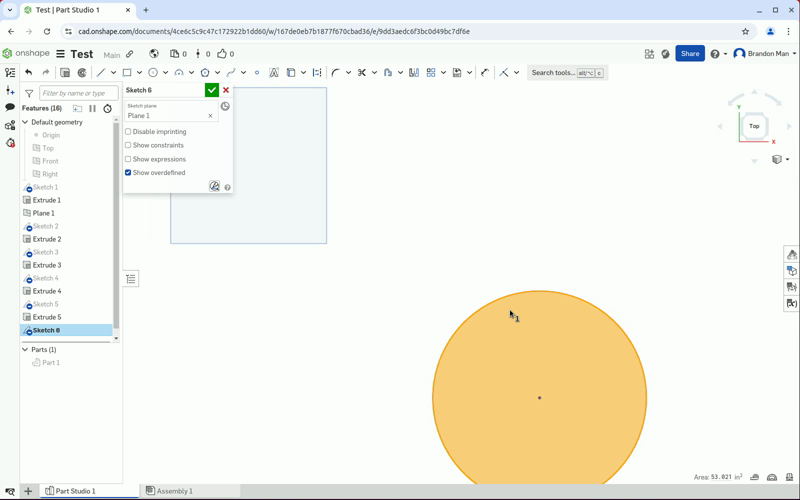
scroll(-6)
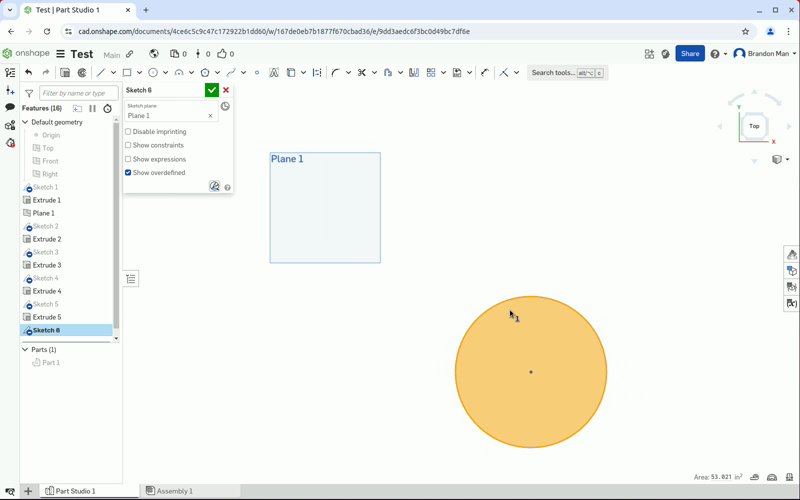
scroll(-6)
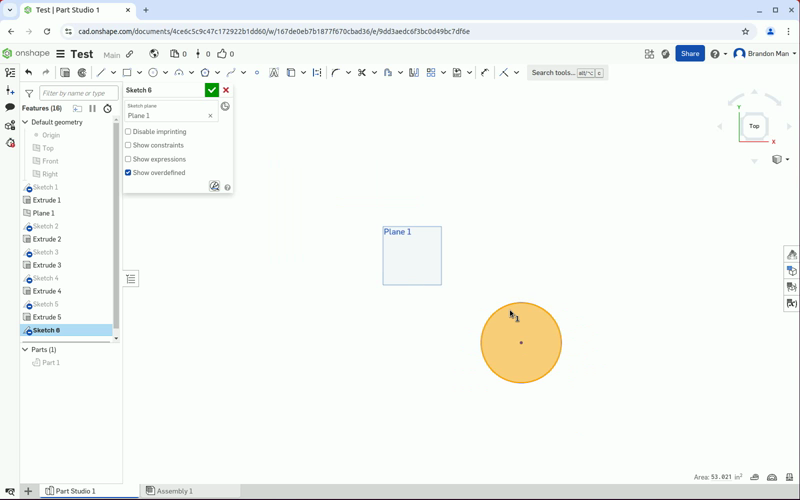
scroll(-6)
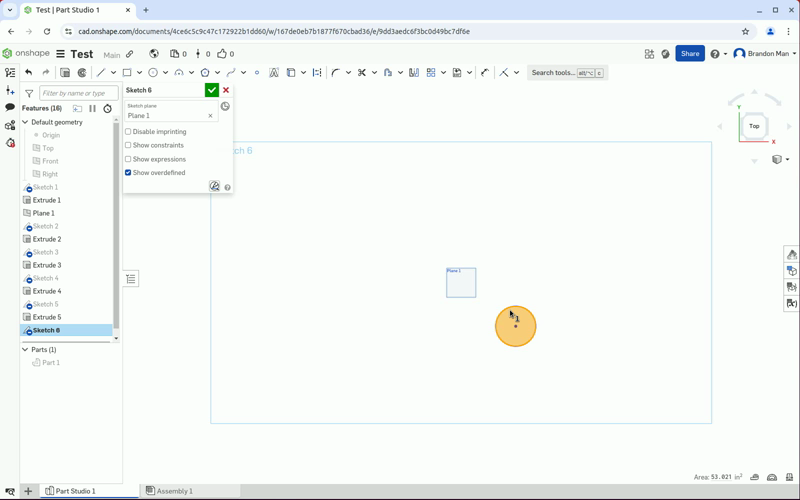
mouse_move(73, 352)
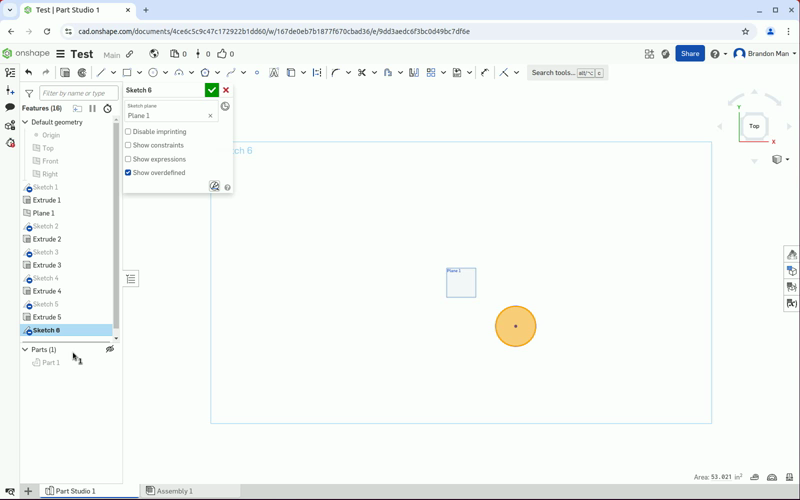
key(shift+y)
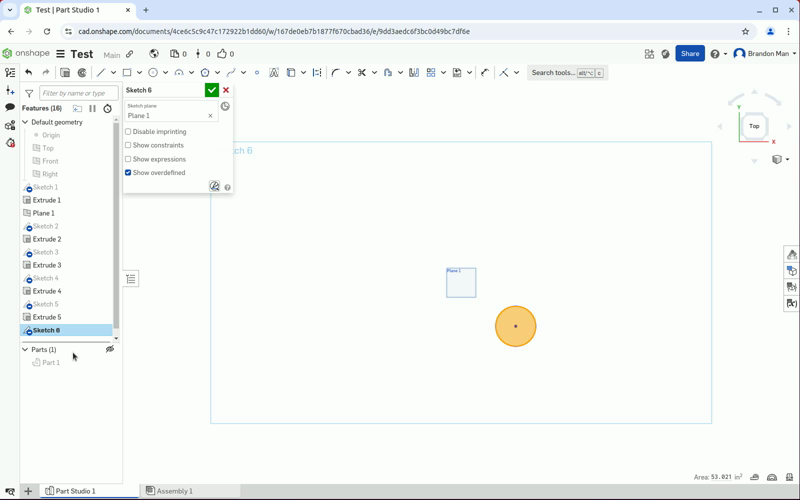
key(shift+e)
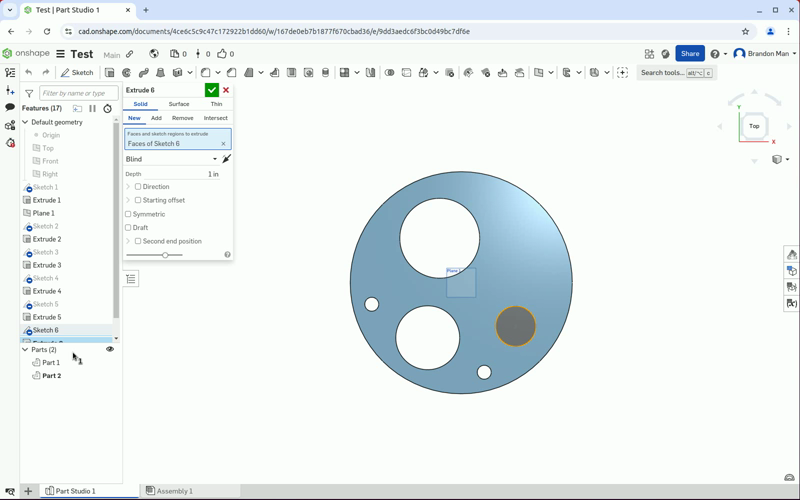
mouse_move(143, 106)
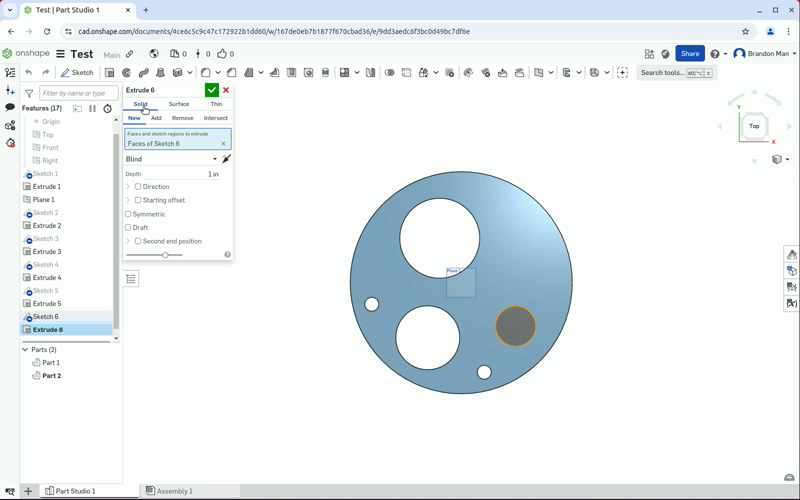
click(143, 106)
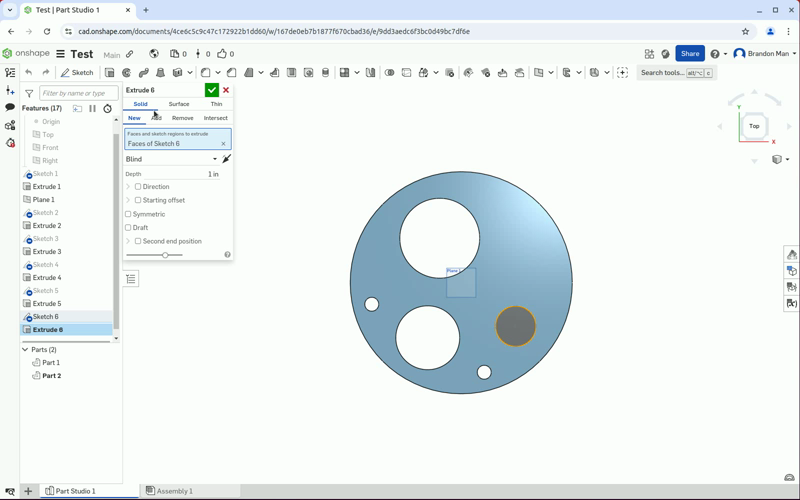
mouse_move(186, 120)
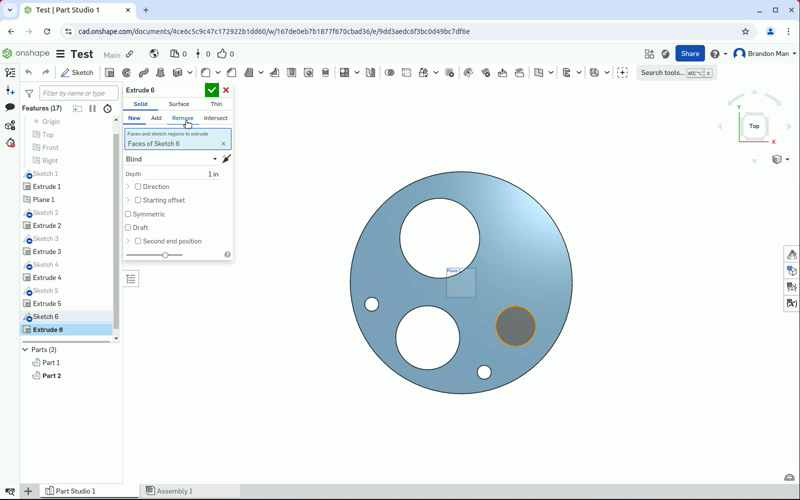
click(186, 120)
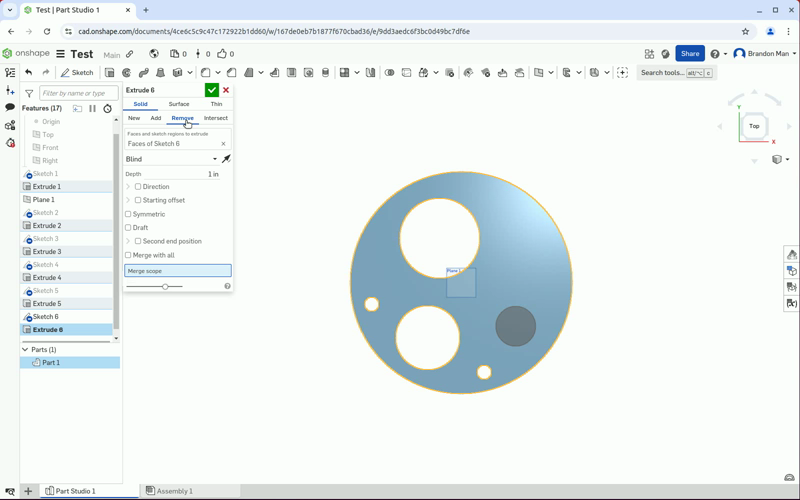
key(tab, 4)
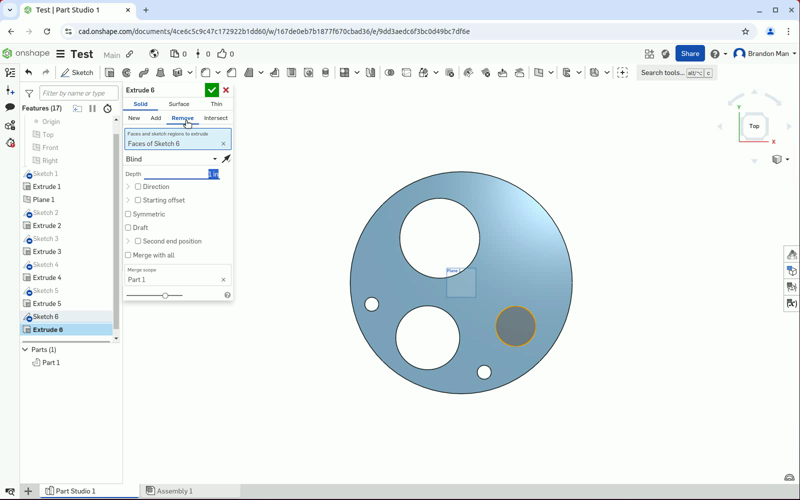
text(15.165)
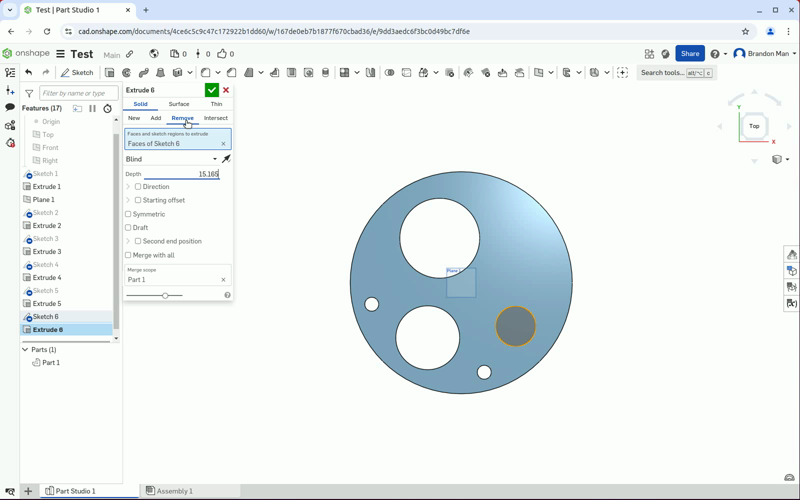
key(tab, 6)
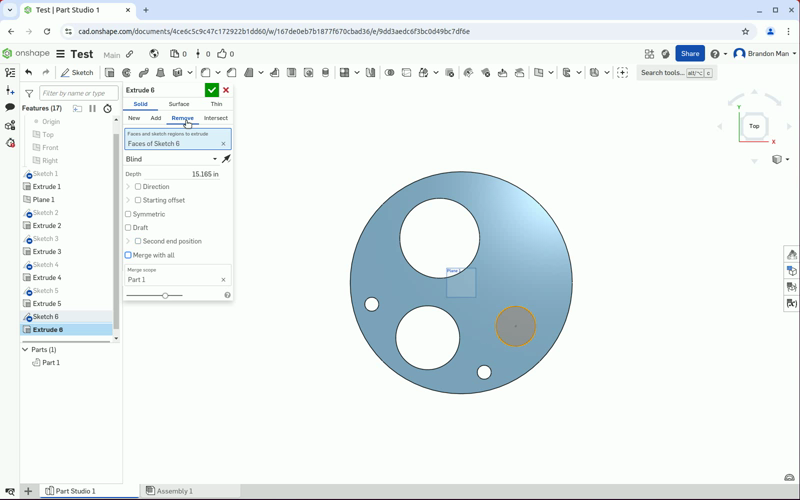
key(space)
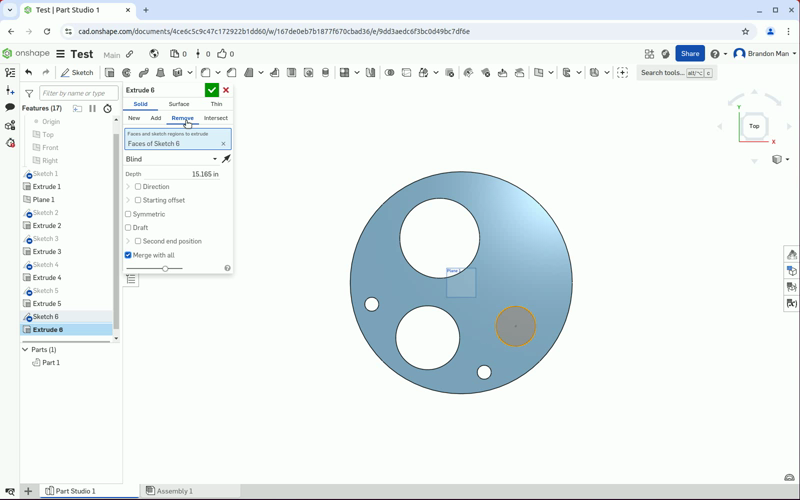
key(enter)
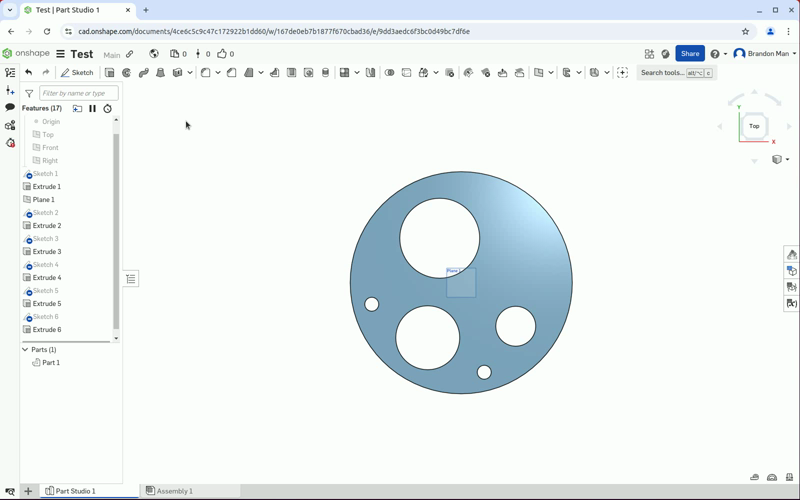
key(shift+h)
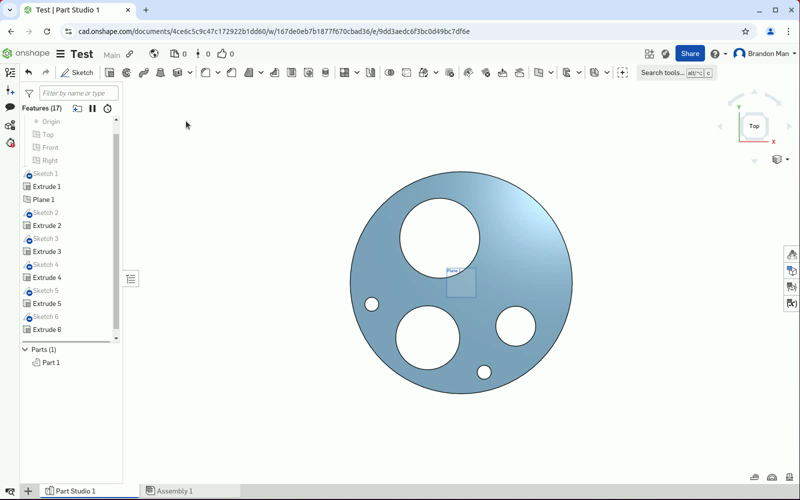
key(shift+h)
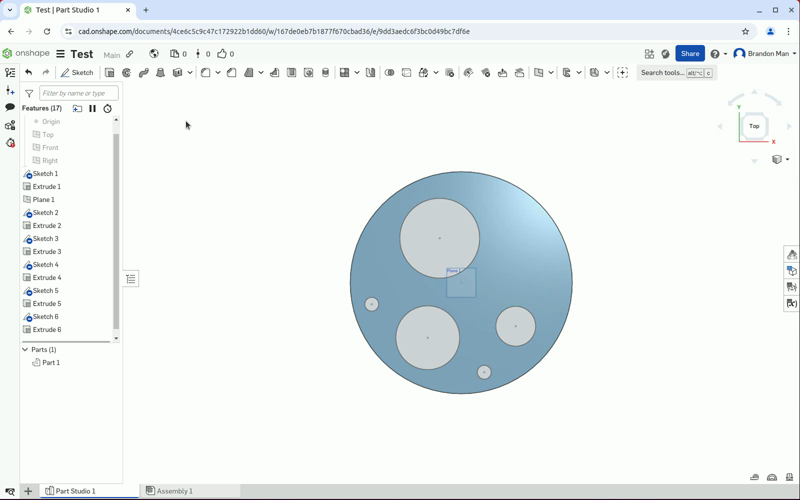
key(shift+7)
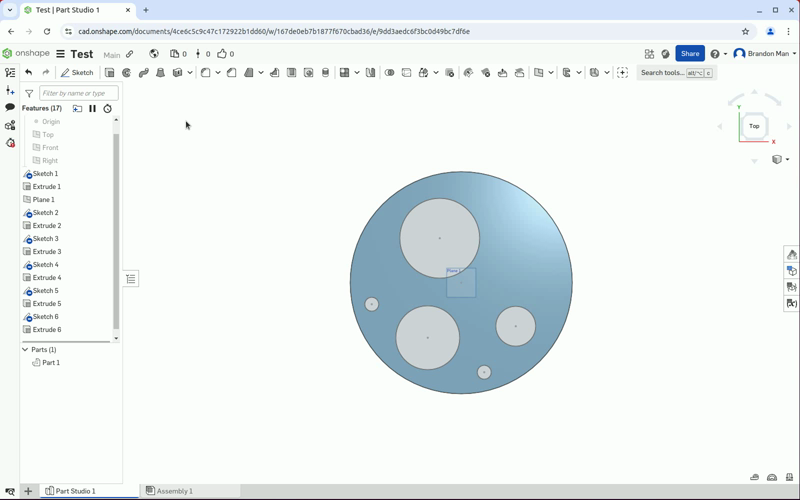
key(up, 3)
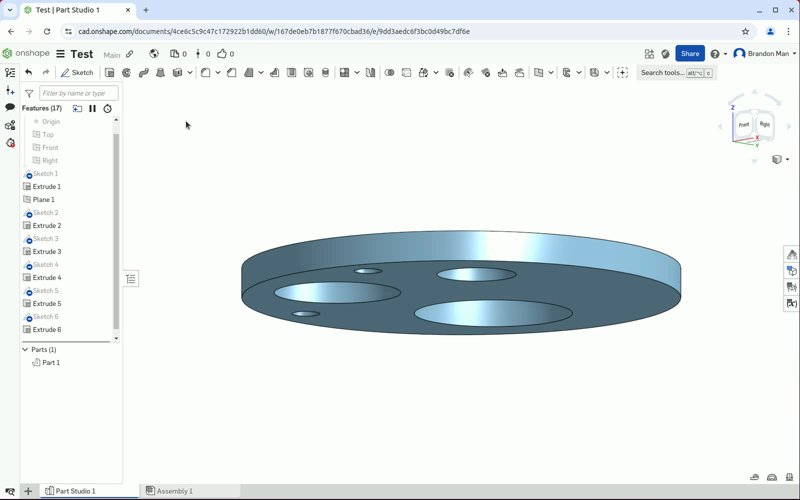
key(left, 3)
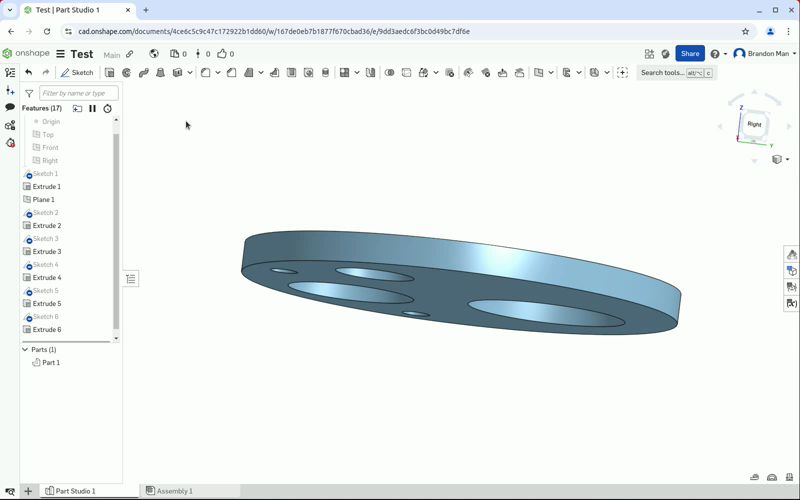
key(right, 3)
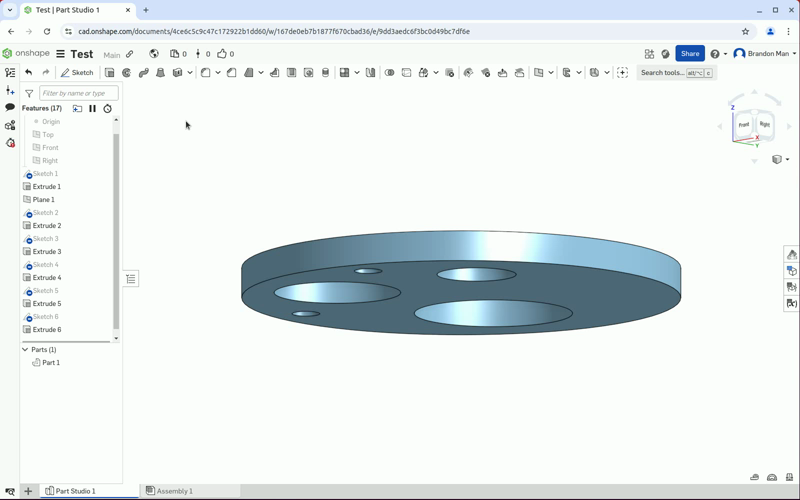
key(down, 3)
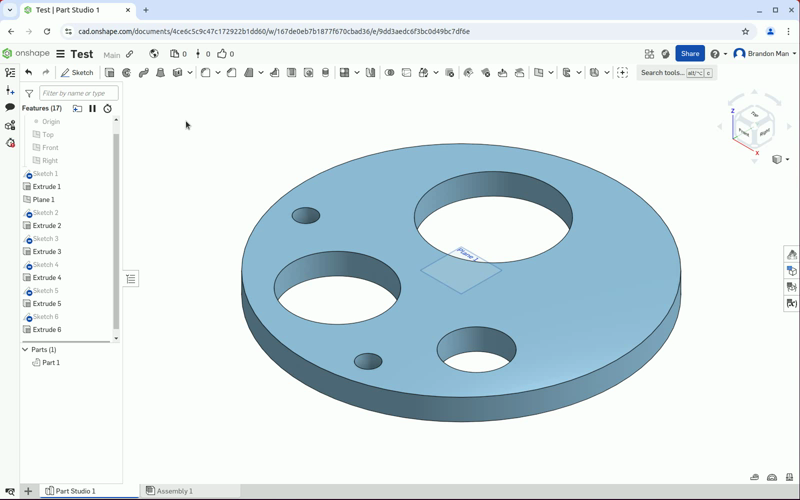
mouse_move(69, 176)
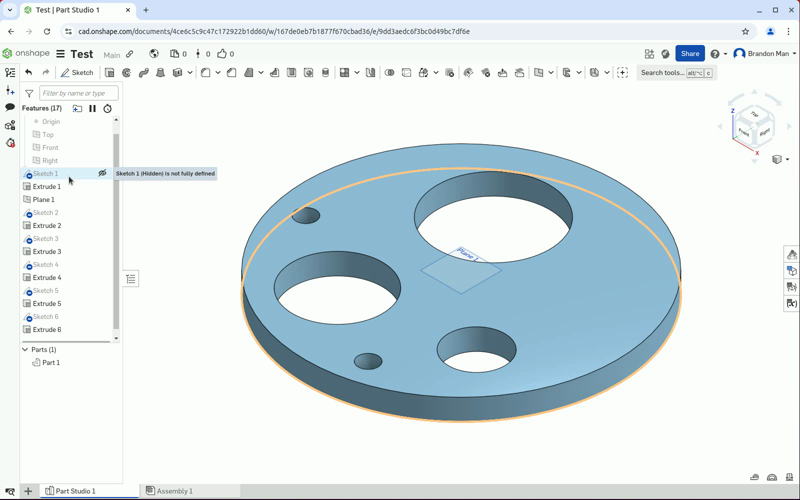
click(69, 176)